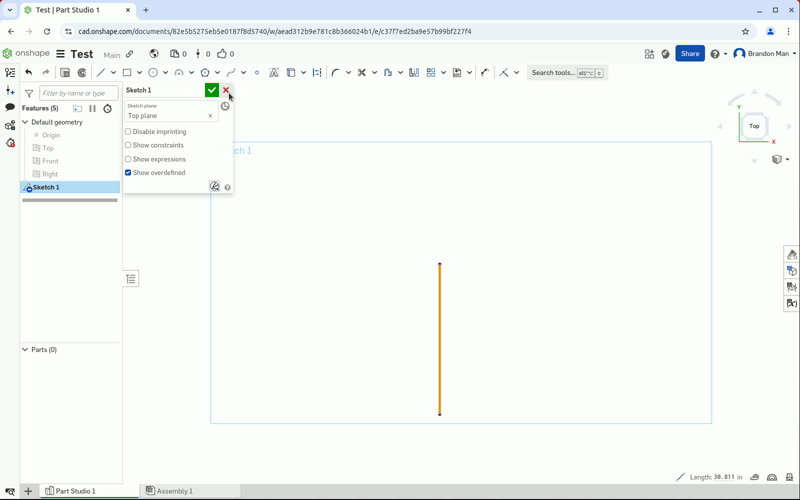
key(shift+h)
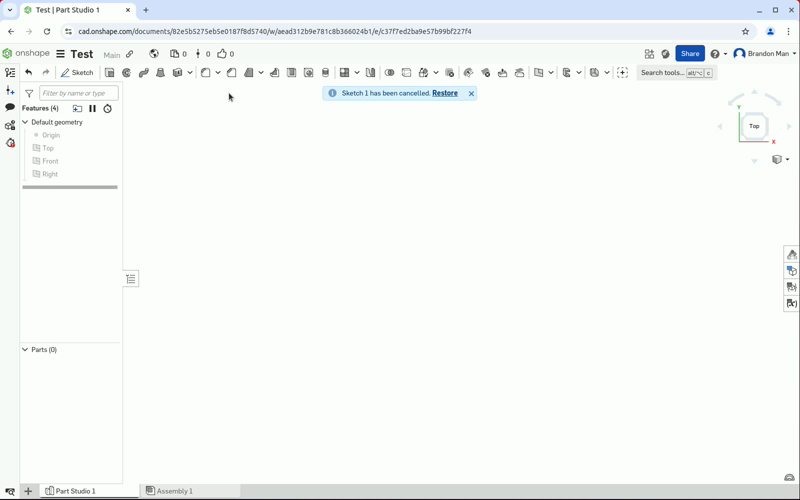
mouse_move(73, 352)
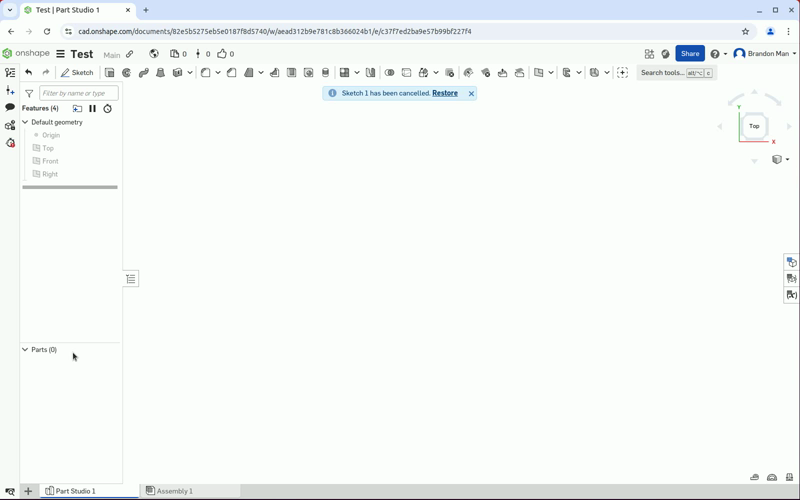
key(y)
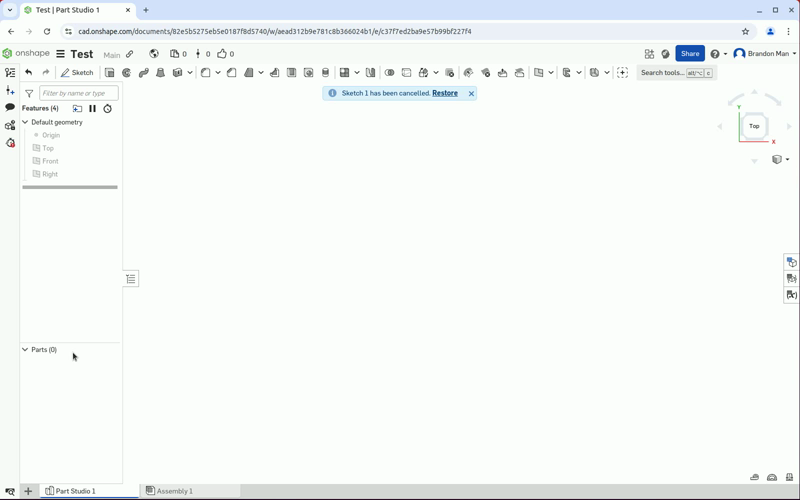
key(shift+p)
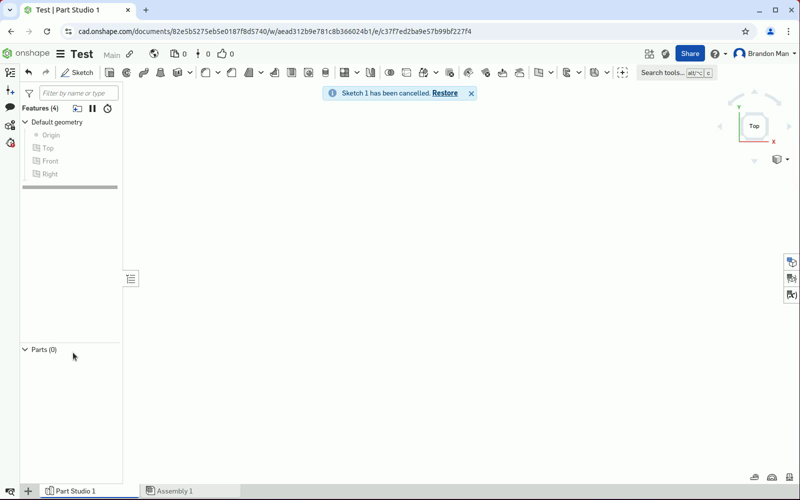
key(space)
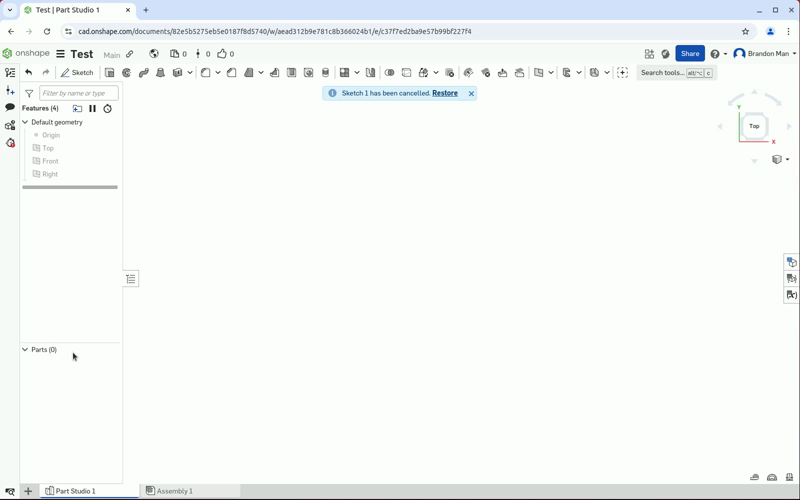
key_down(shift)
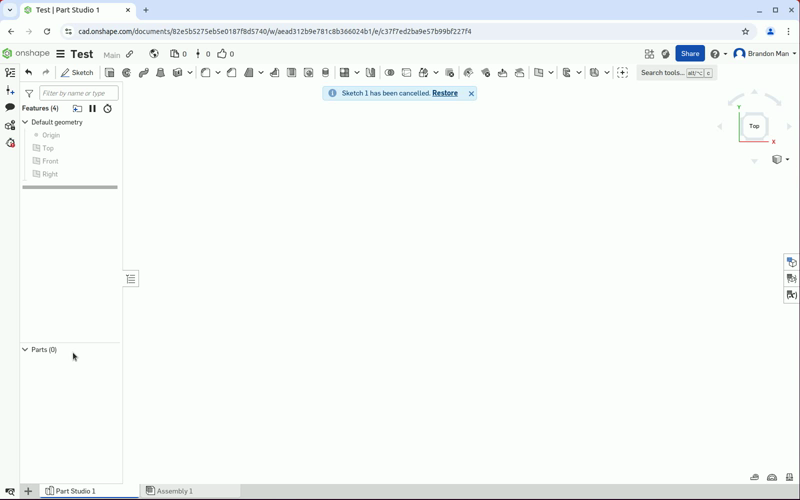
key(up)
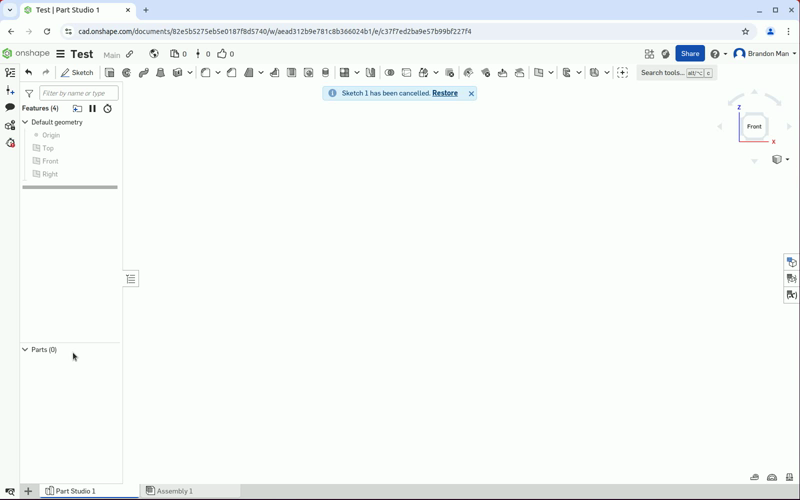
key_up(shift)
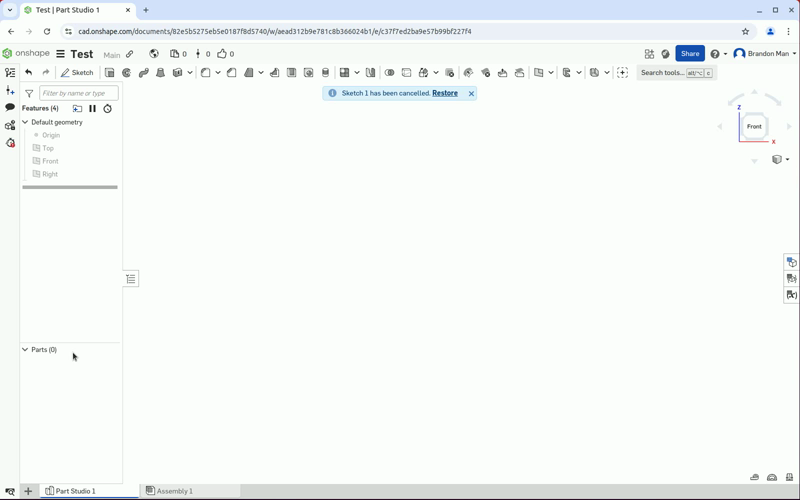
mouse_move(73, 352)
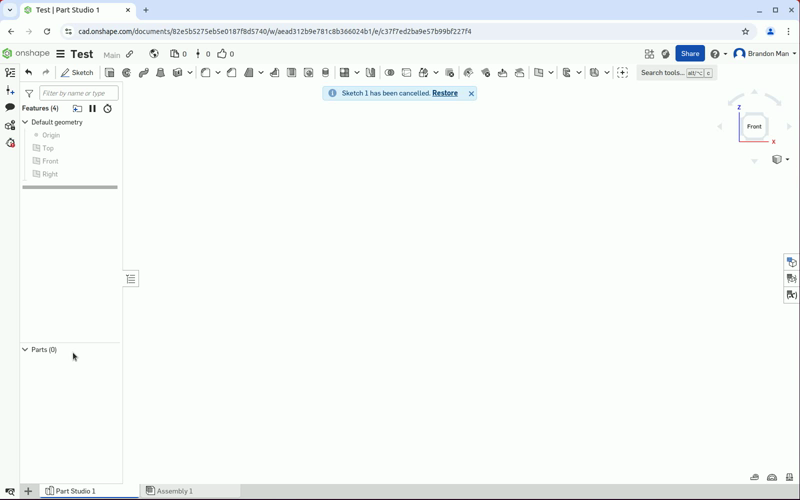
key(shift+y)
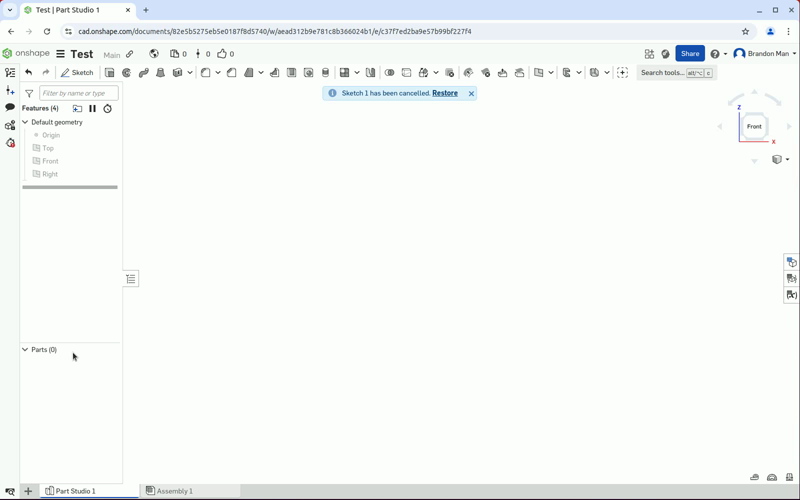
key(shift+s)
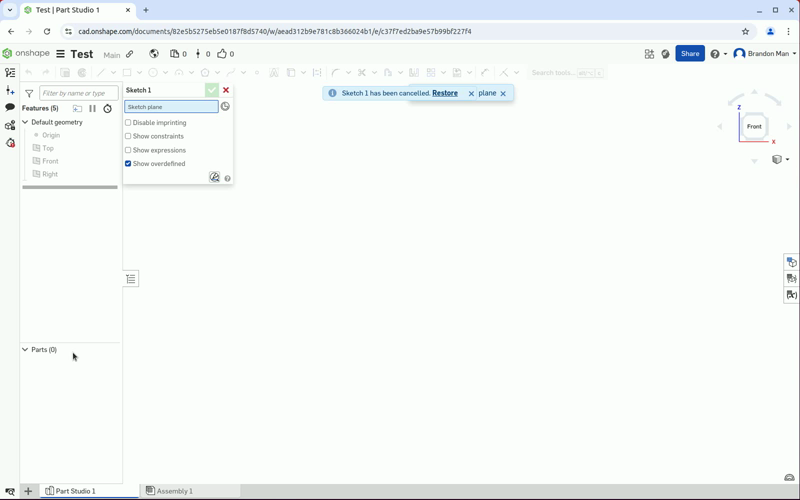
mouse_move(73, 163)
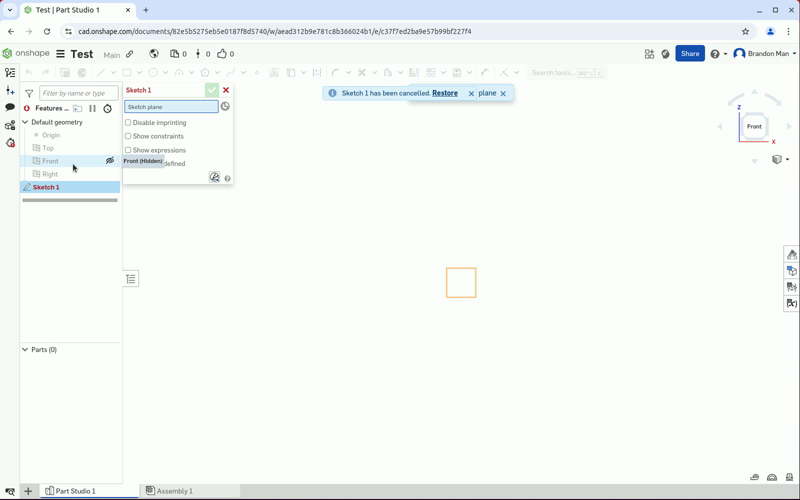
click(73, 163)
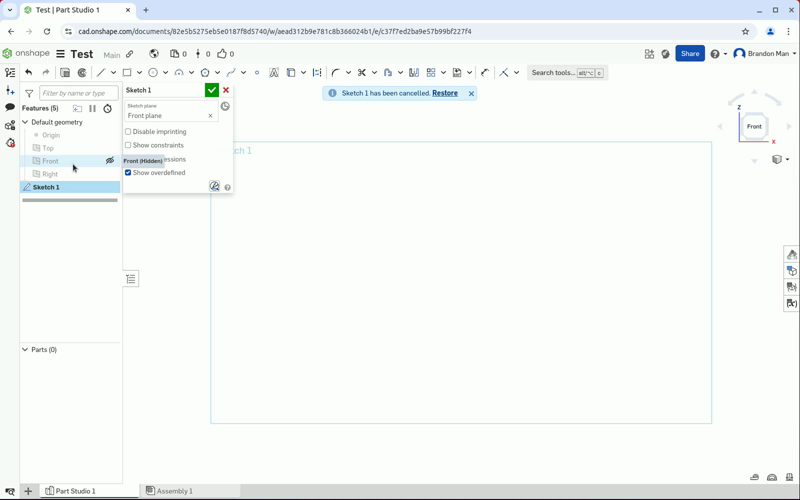
mouse_move(73, 352)
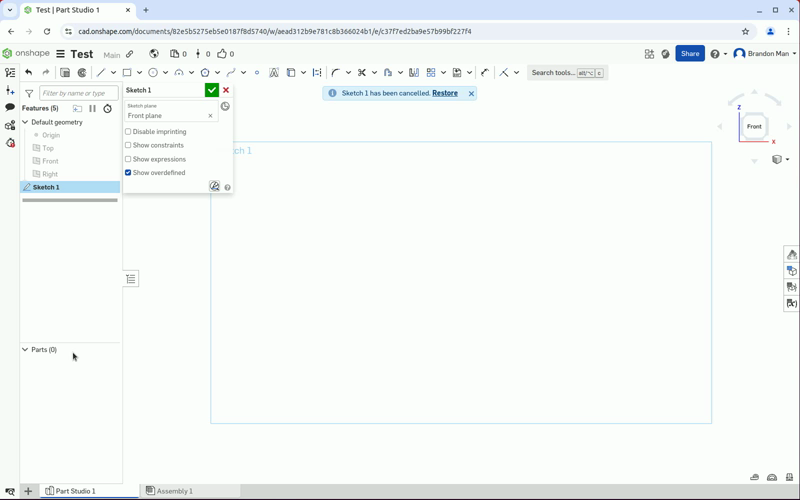
key(y)
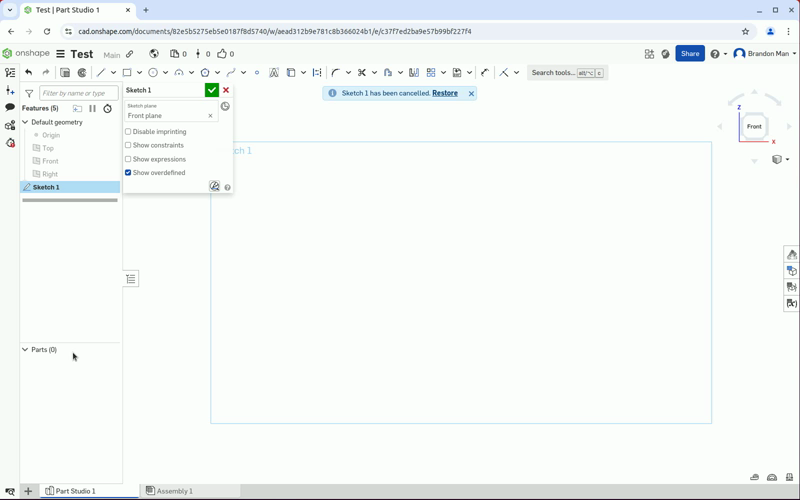
key(c)
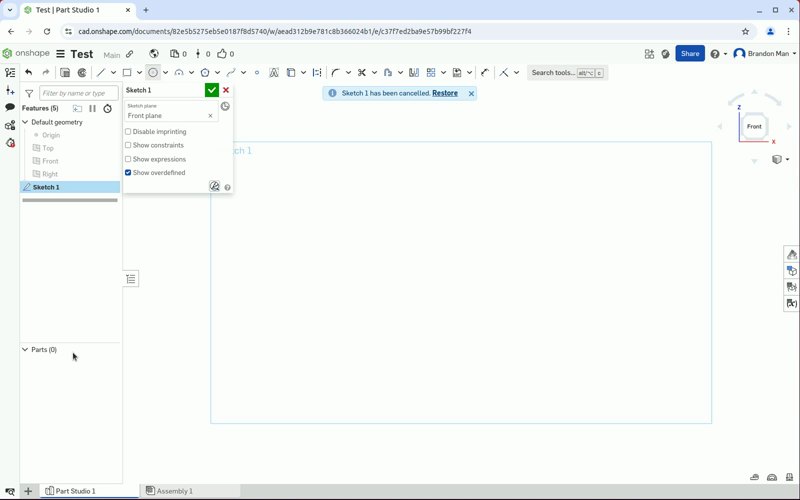
key_down(shift)
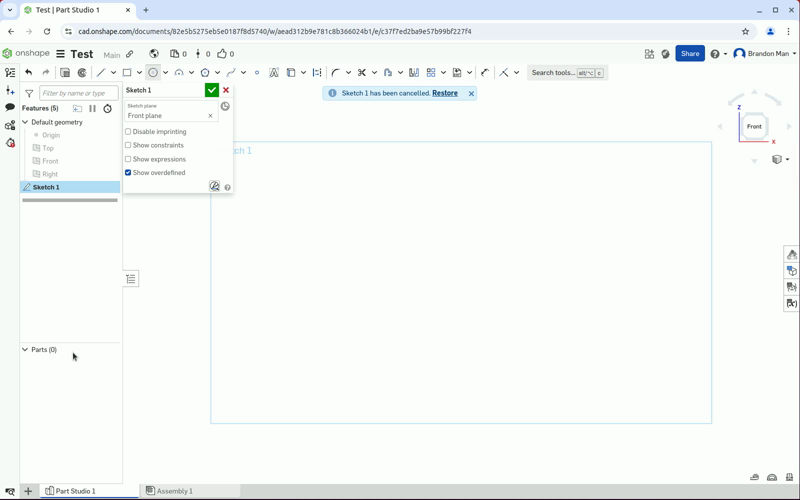
mouse_move(461, 282)
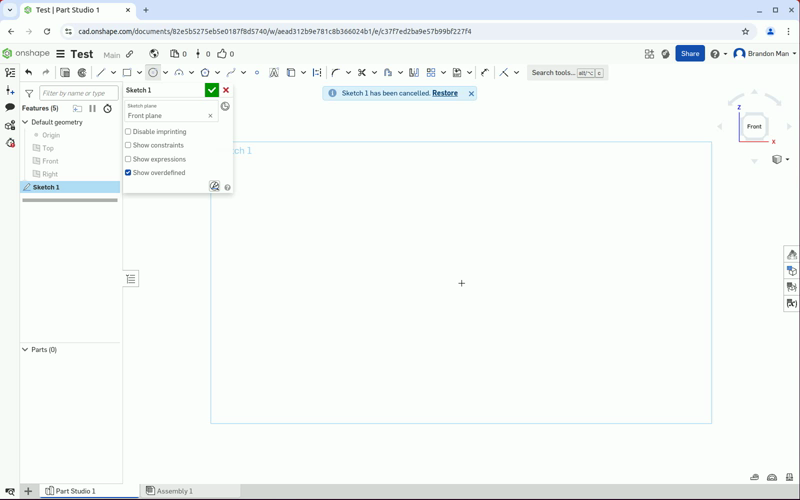
click(461, 282)
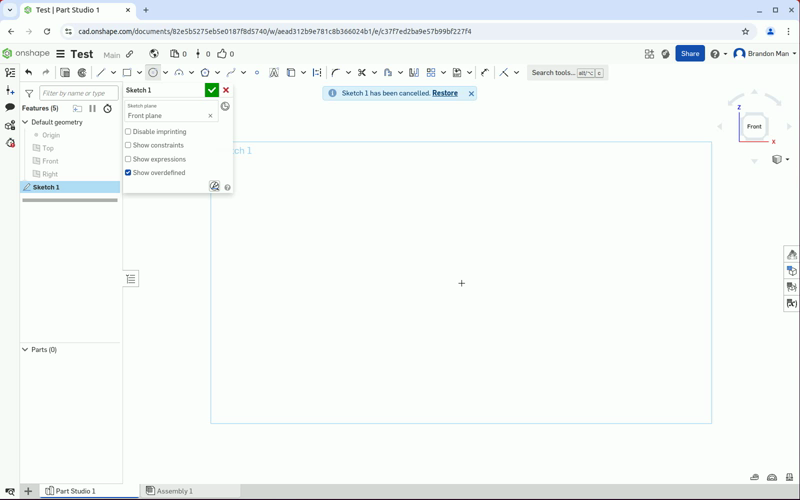
key_up(shift)
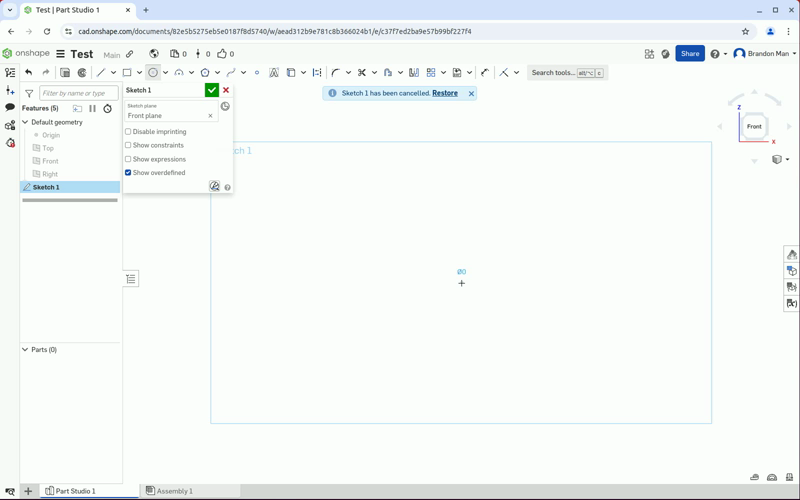
mouse_move(569, 282)
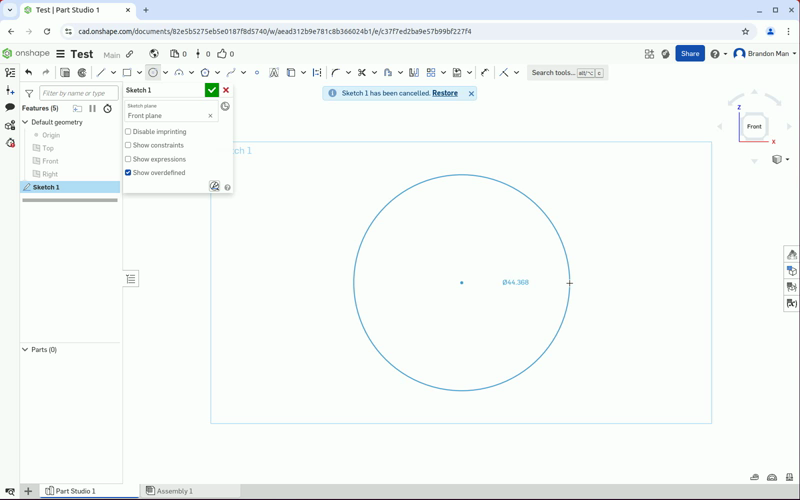
click(569, 282)
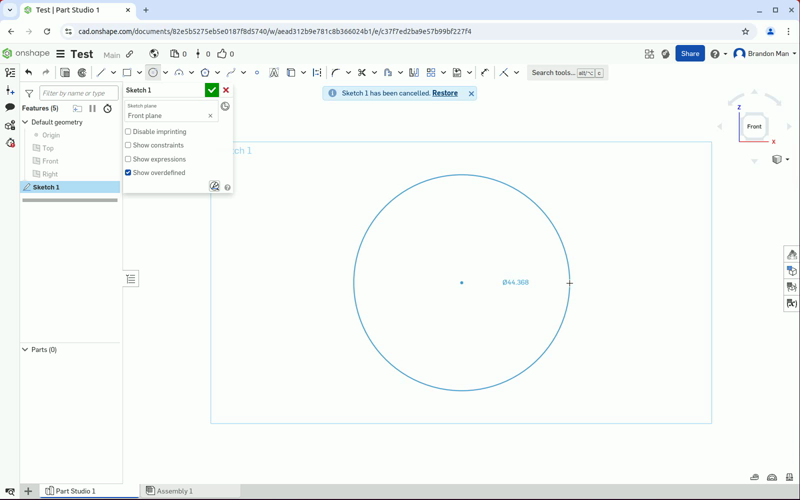
key(esc)
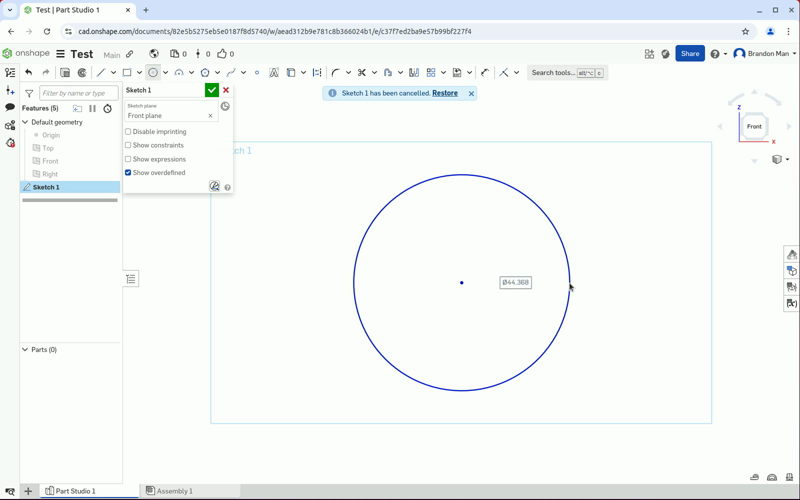
key(c)
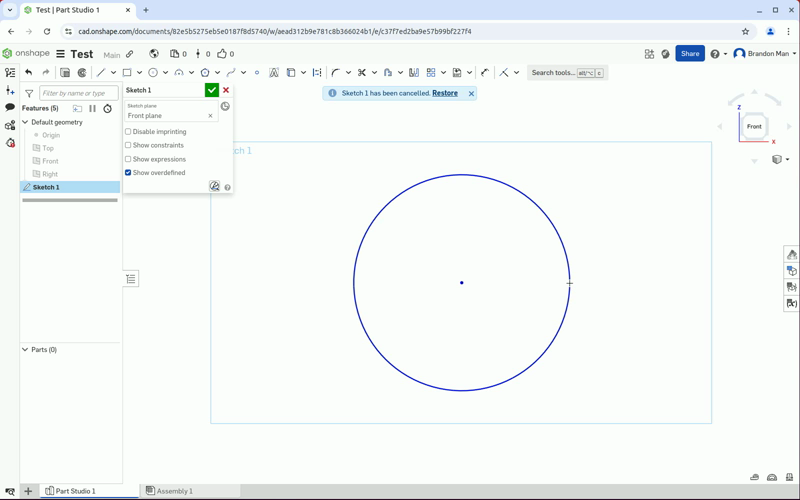
key_down(shift)
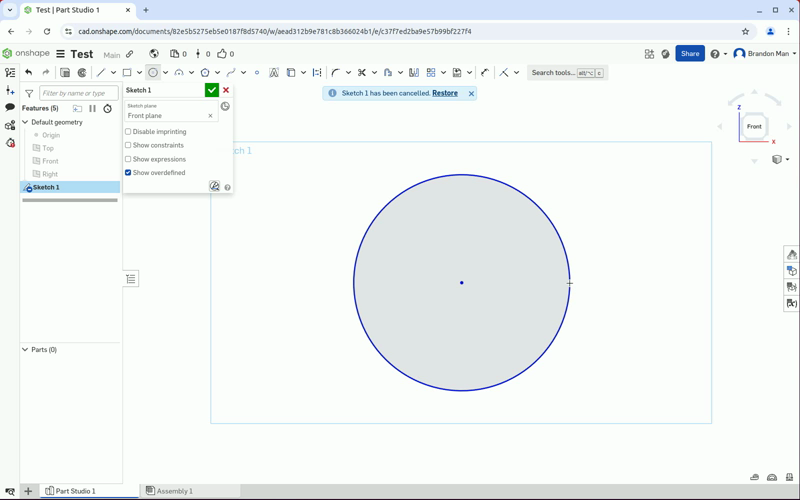
mouse_move(461, 282)
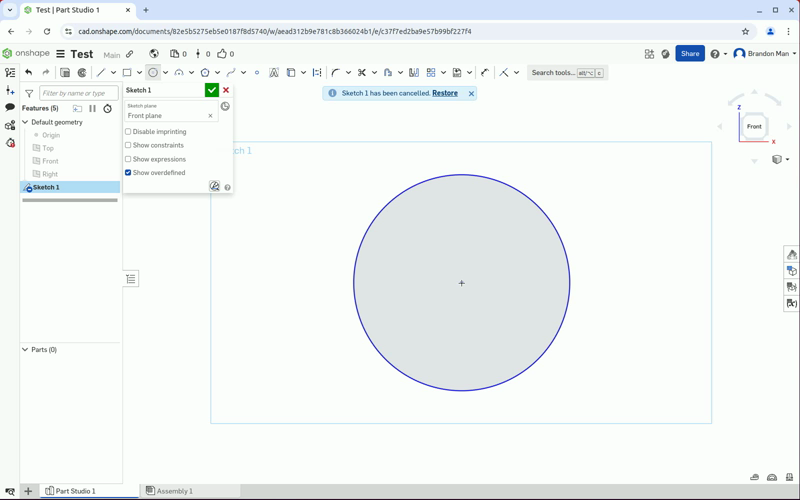
click(461, 282)
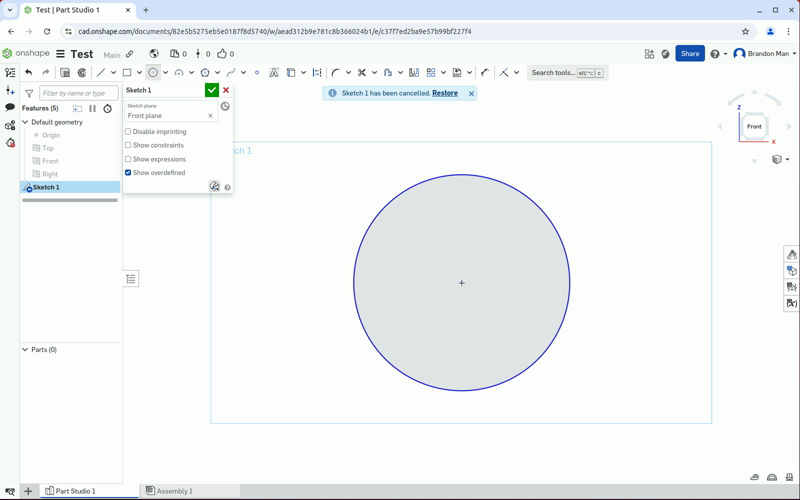
key_up(shift)
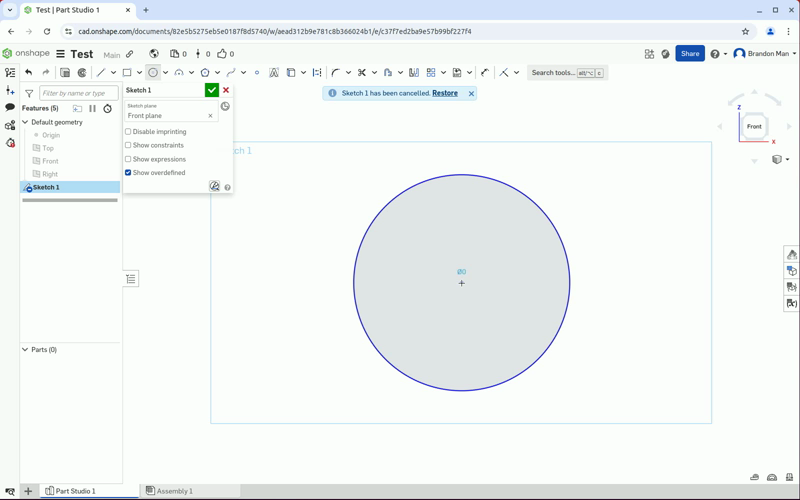
mouse_move(466, 282)
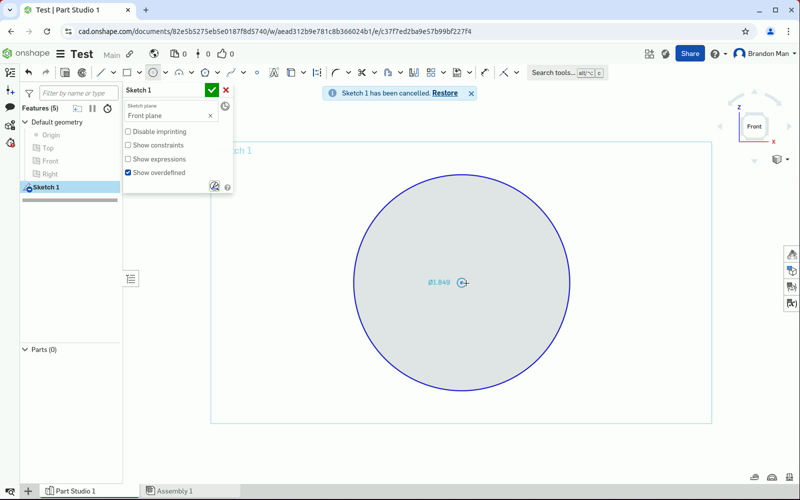
click(466, 282)
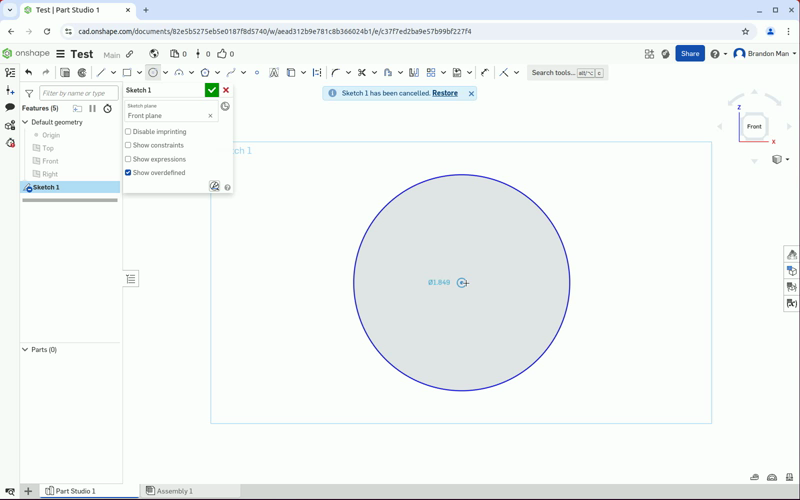
key(esc)
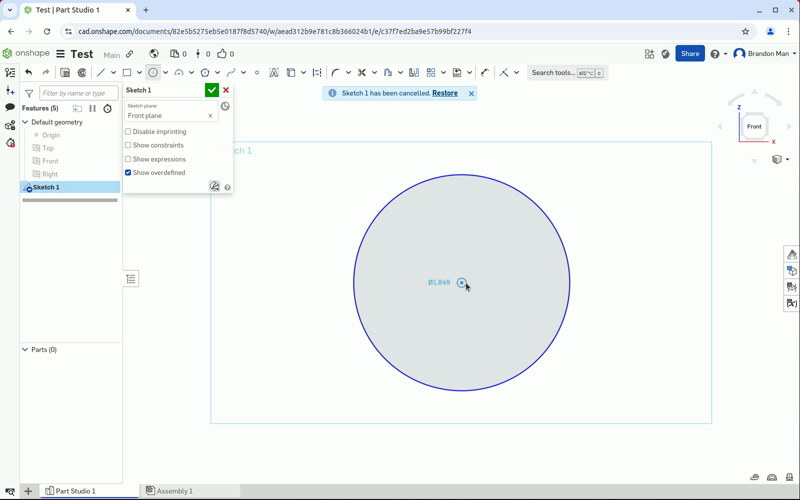
mouse_move(486, 338)
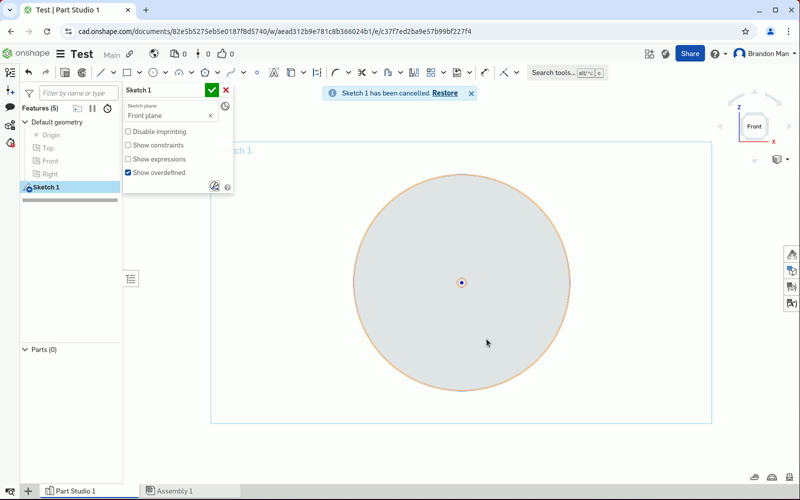
click(486, 338)
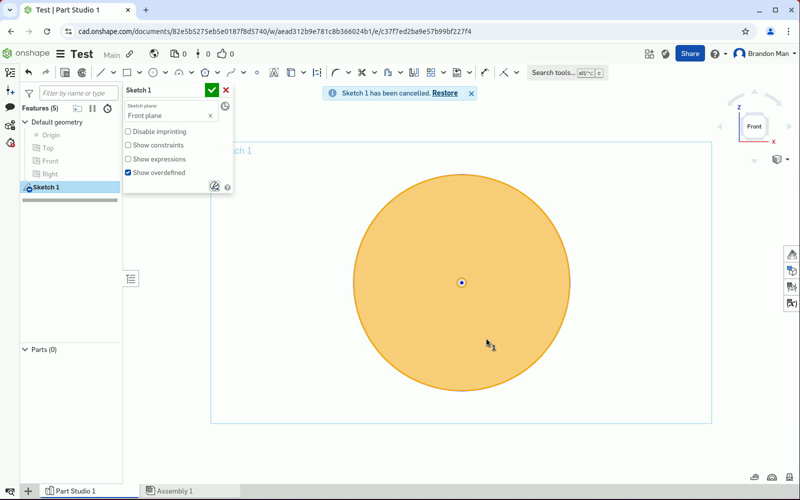
mouse_move(73, 352)
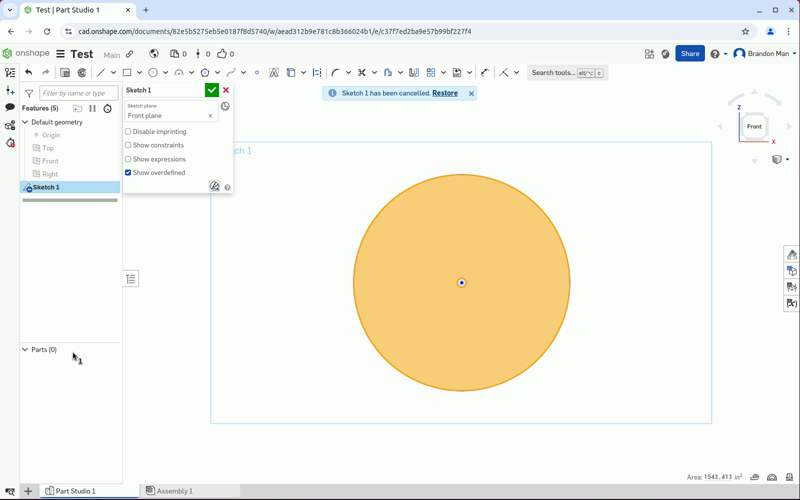
key(shift+y)
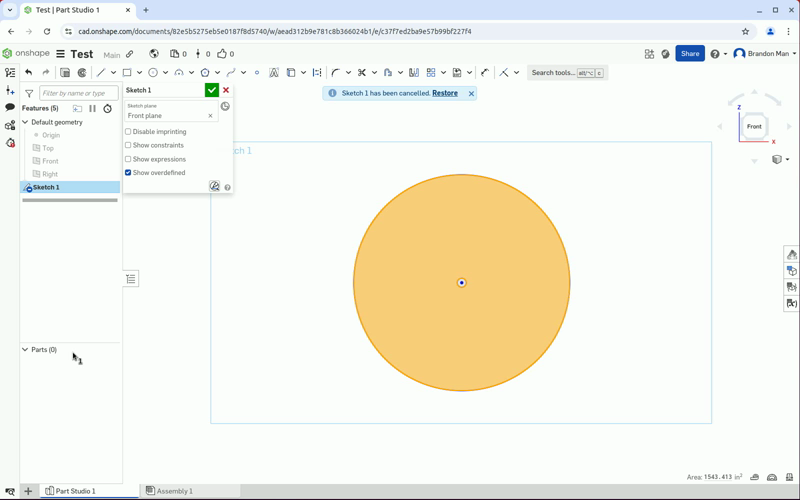
key(shift+e)
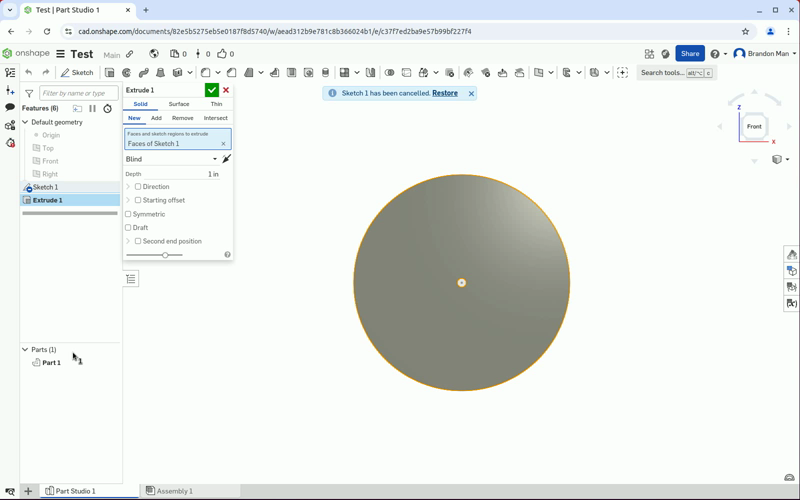
mouse_move(143, 106)
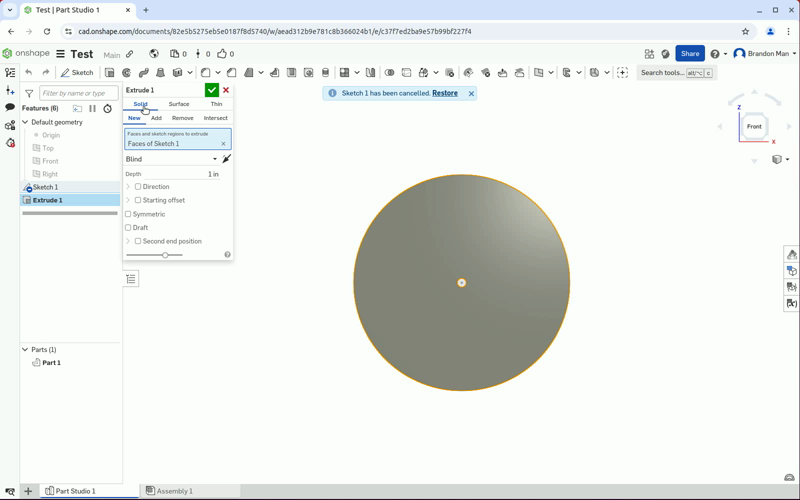
click(143, 106)
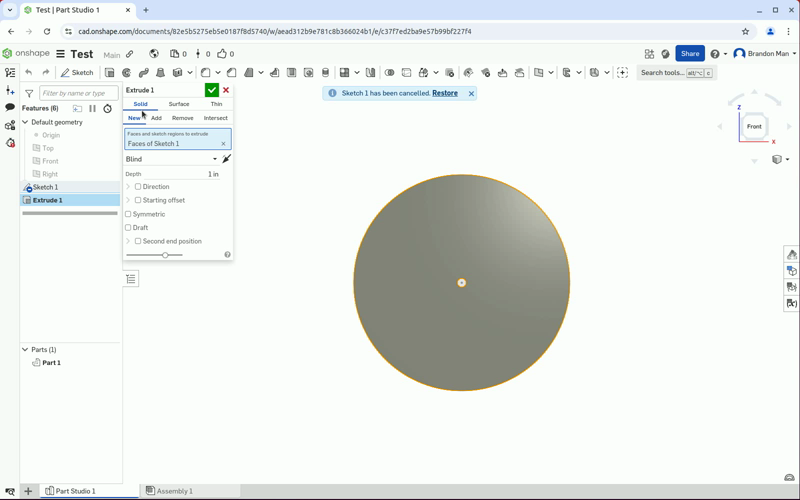
mouse_move(137, 120)
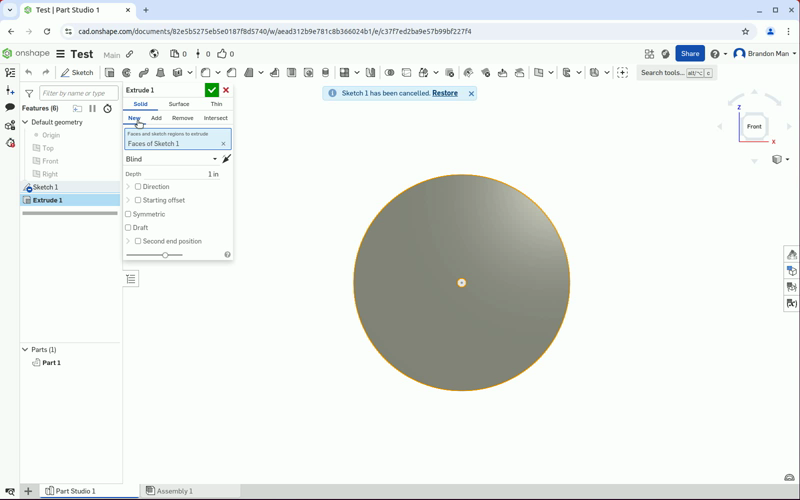
click(137, 120)
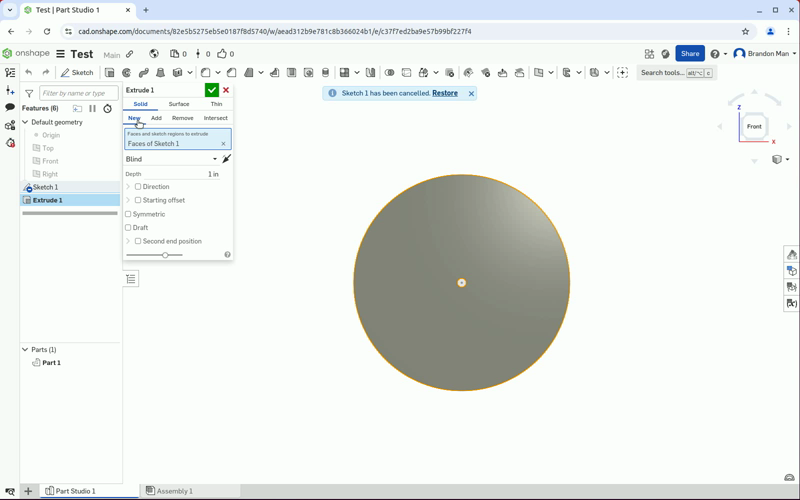
key(tab, 4)
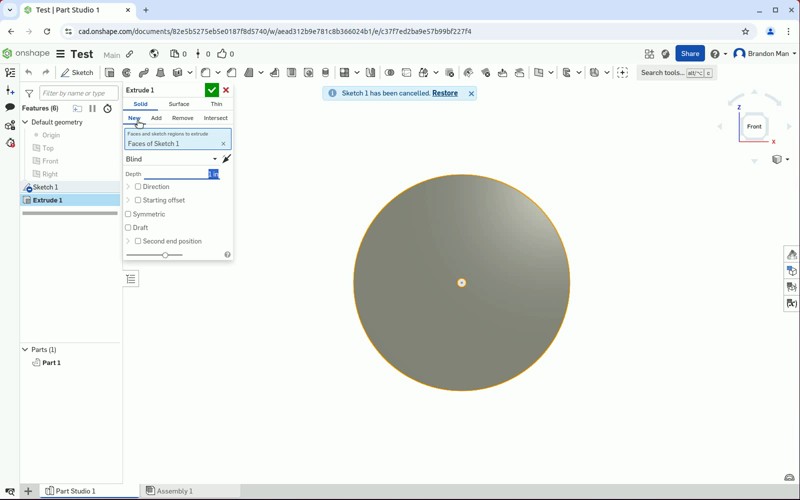
text(2.166)
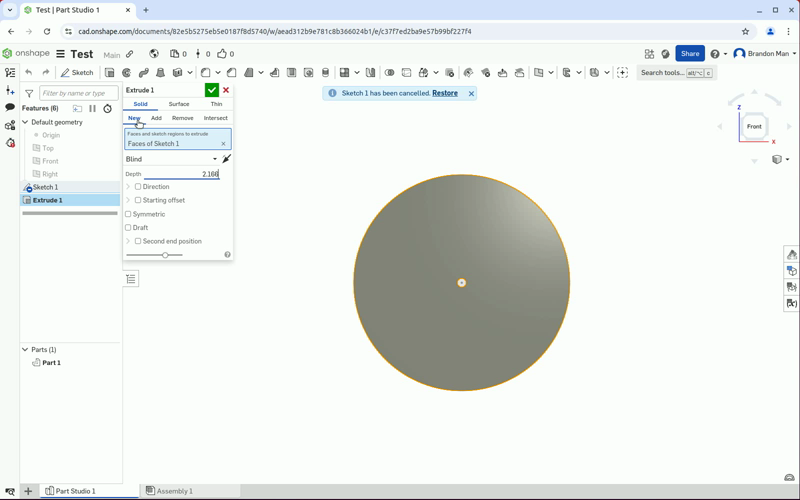
key(enter)
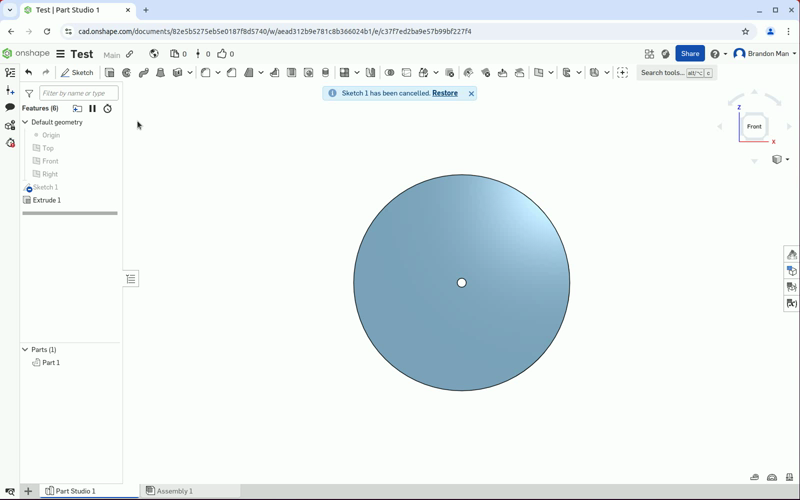
key(shift+h)
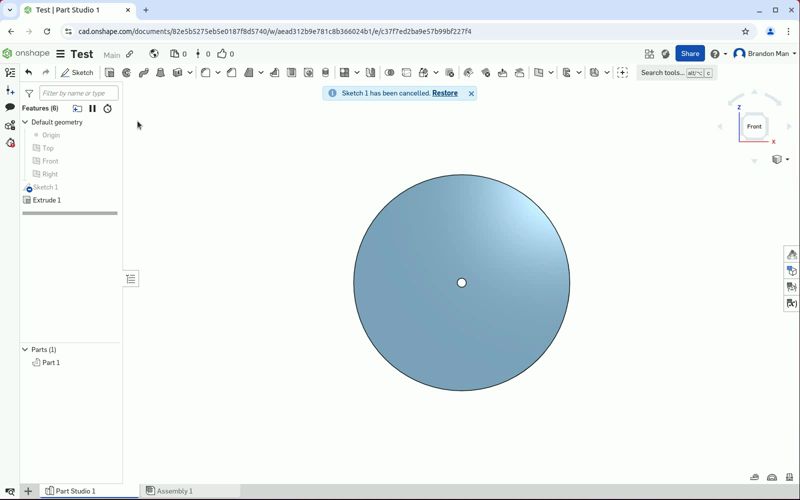
key(shift+h)
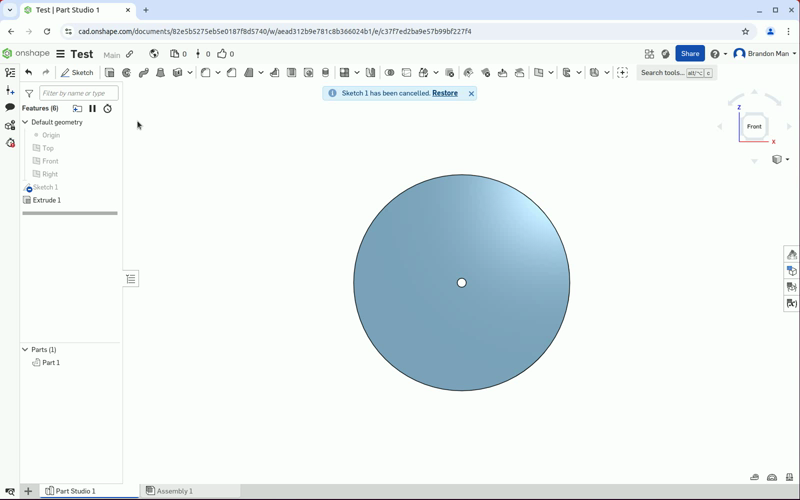
mouse_move(73, 189)
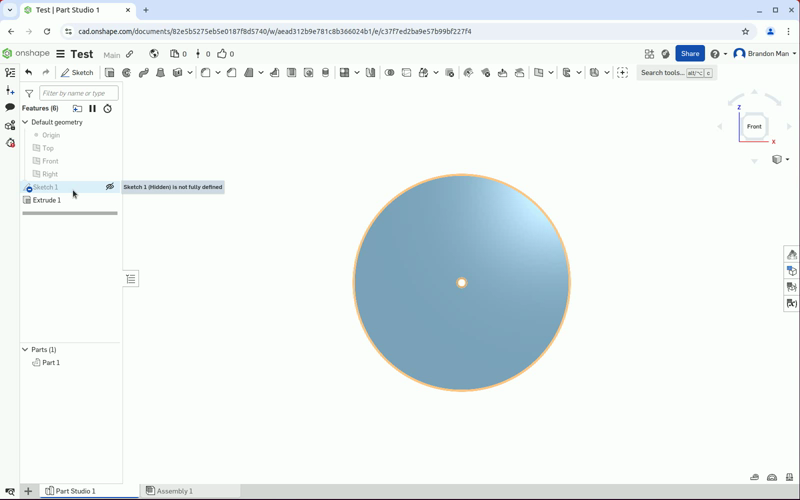
click(73, 189)
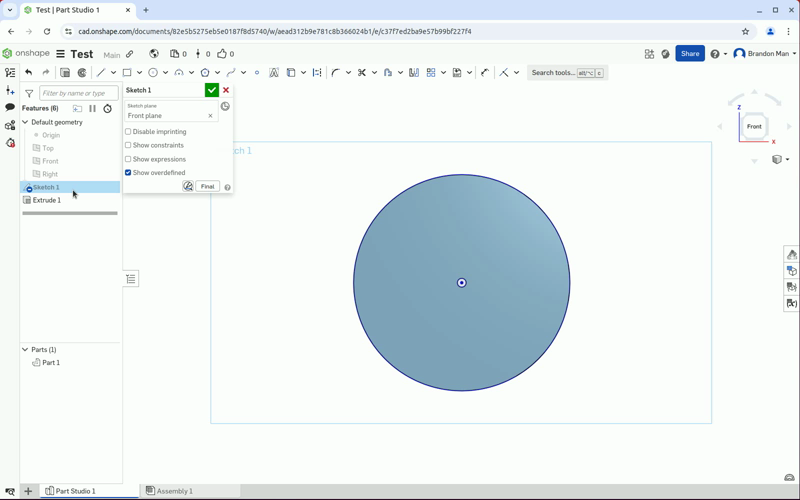
mouse_move(229, 92)
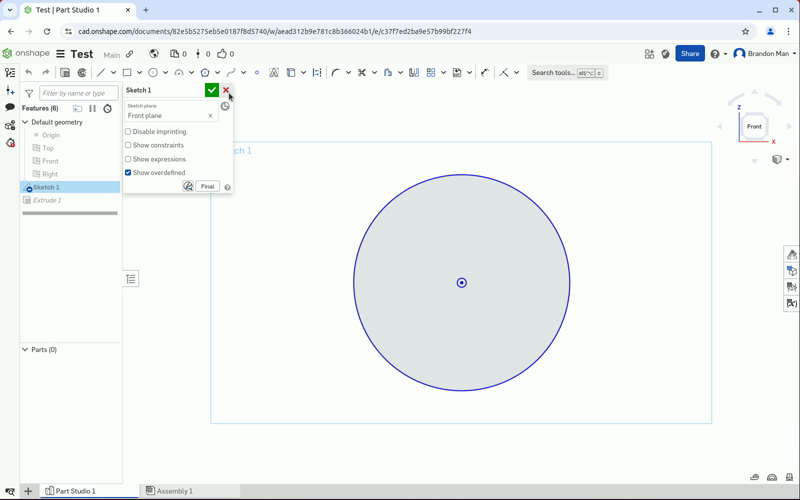
click(229, 92)
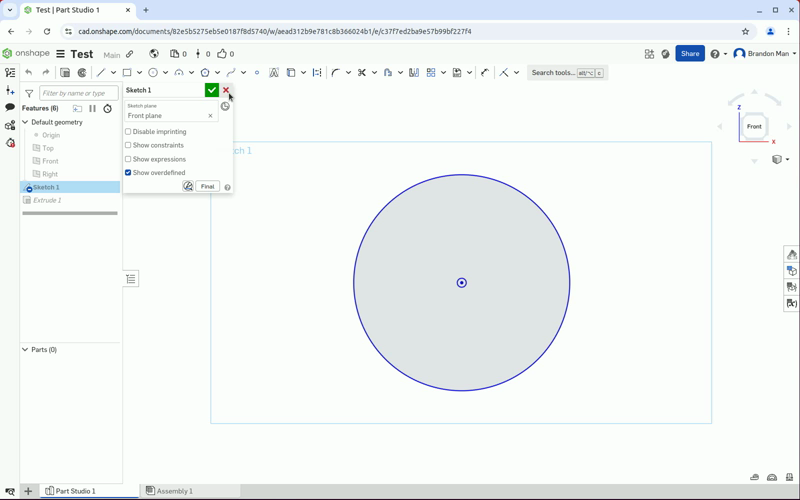
key(shift+s)
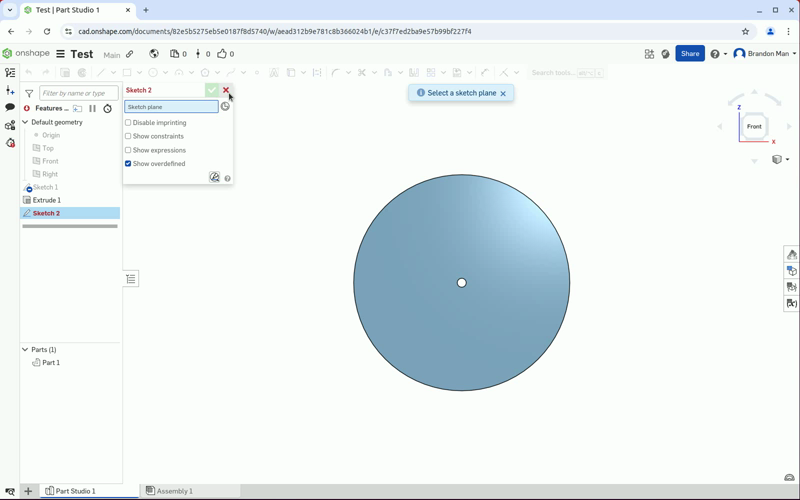
mouse_move(73, 163)
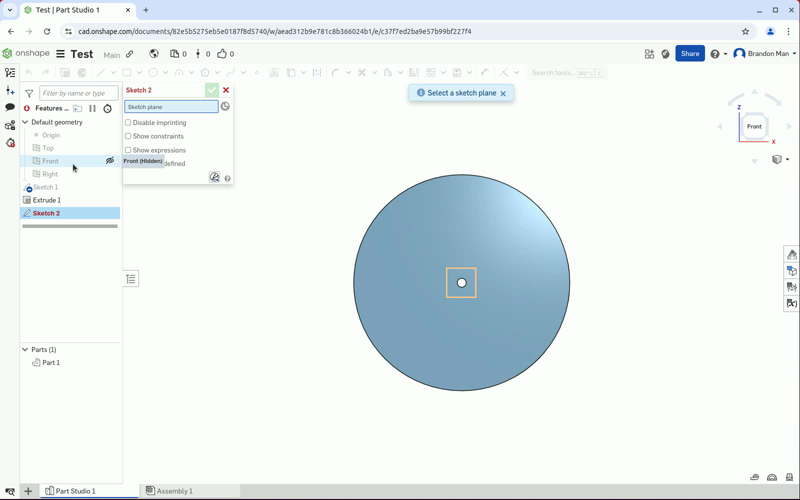
click(73, 163)
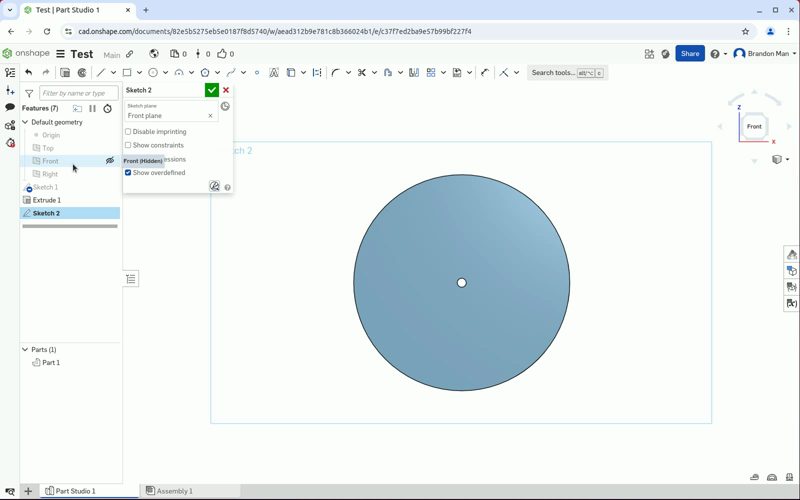
mouse_move(73, 352)
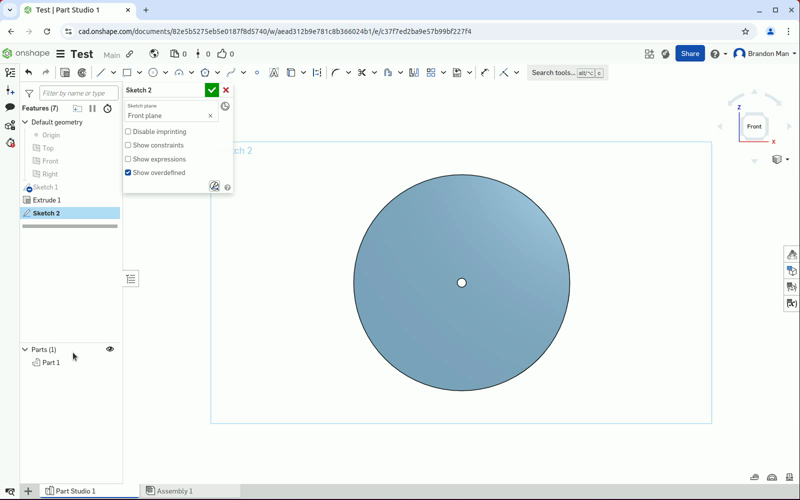
key(y)
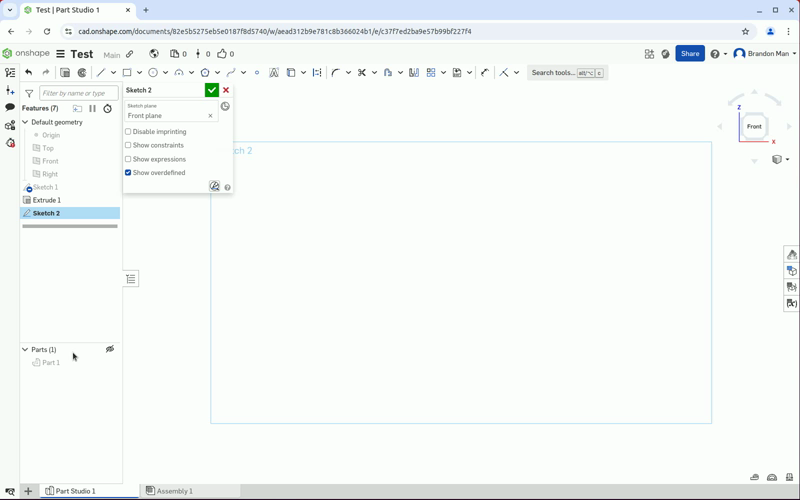
key(c)
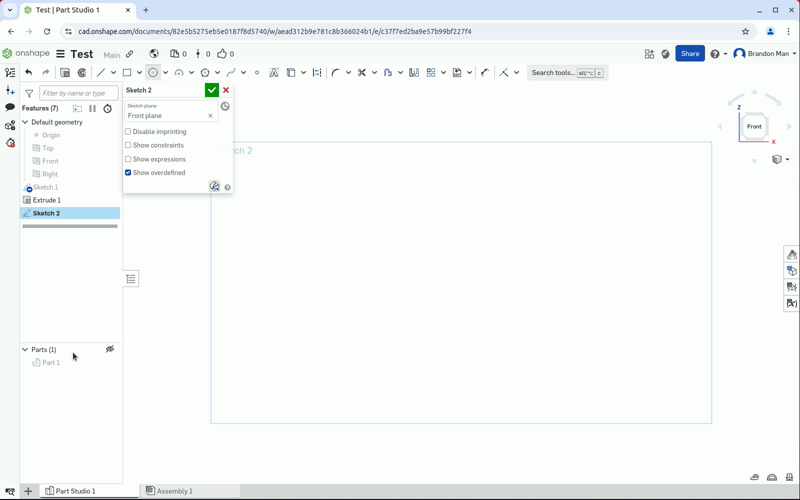
key_down(shift)
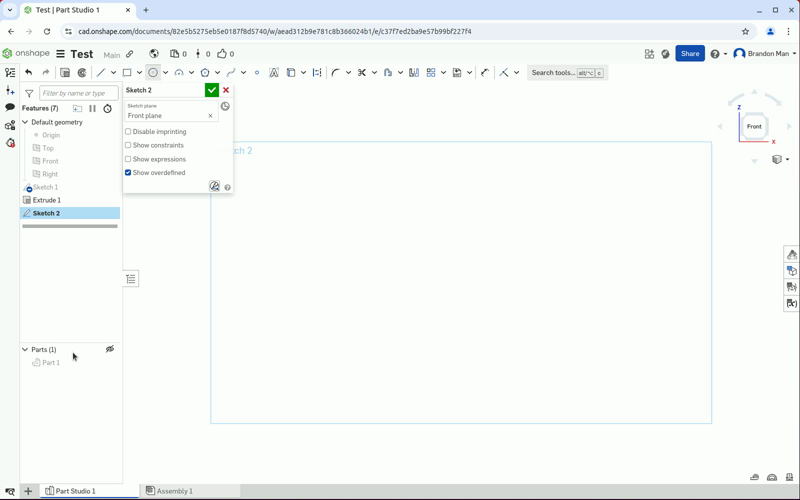
mouse_move(460, 282)
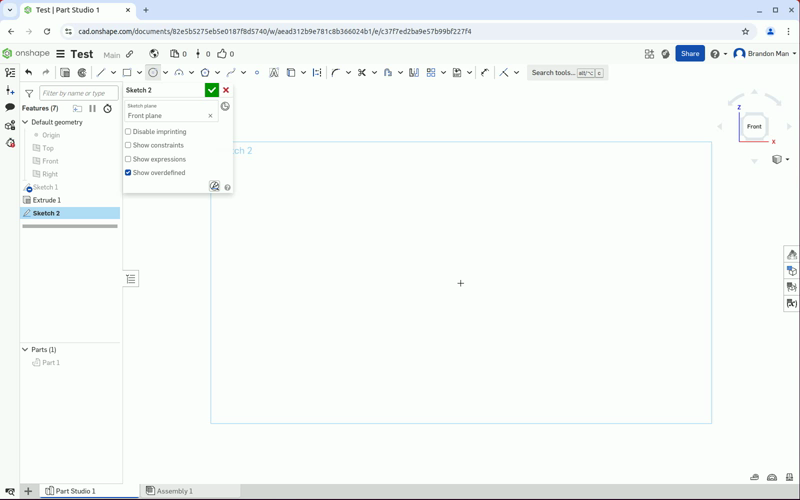
click(460, 282)
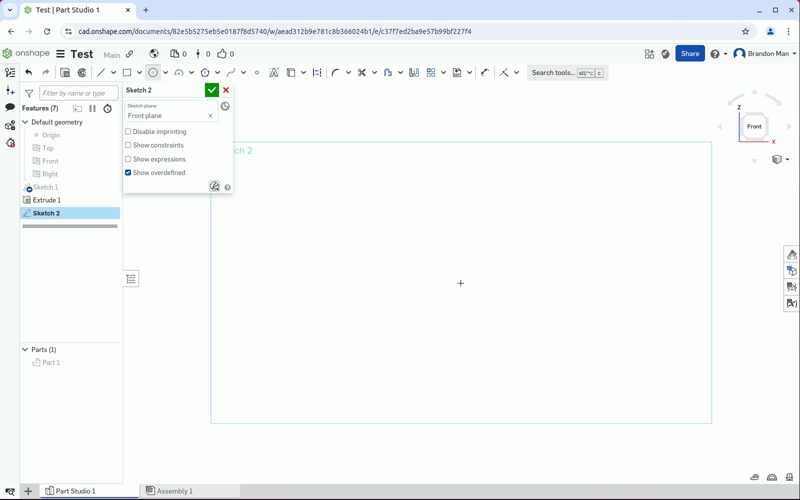
key_up(shift)
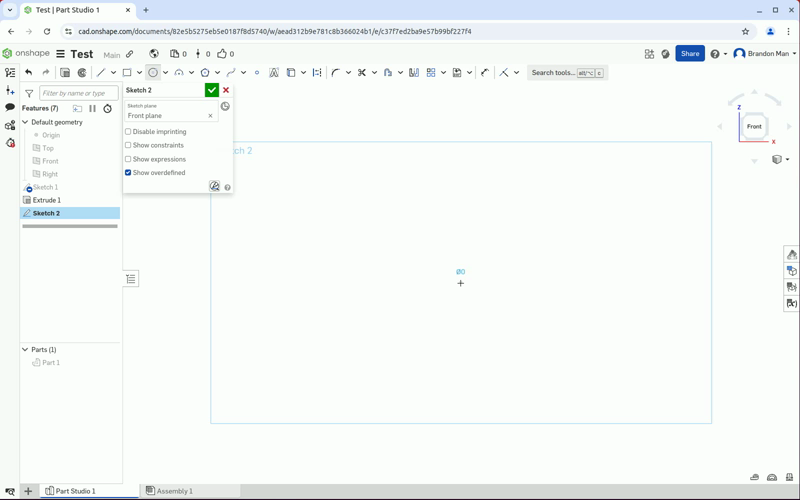
mouse_move(466, 282)
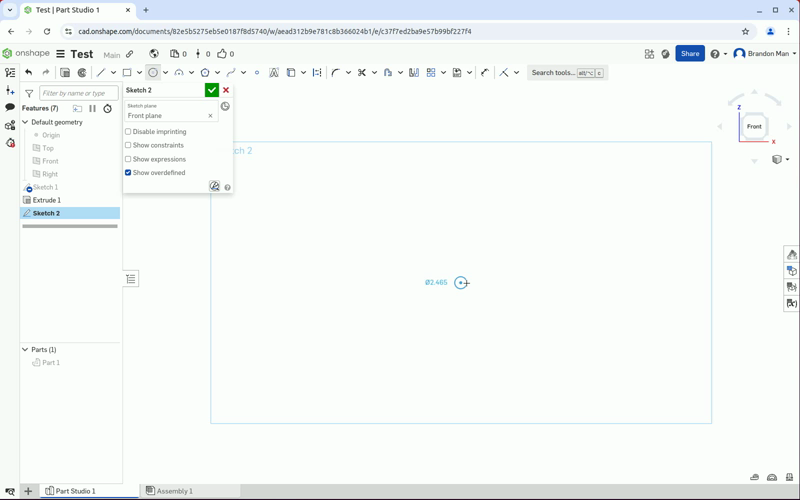
click(466, 282)
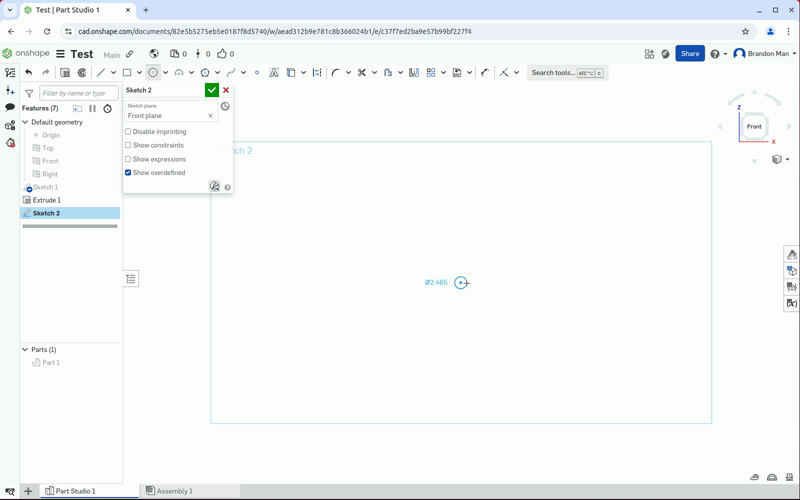
key(esc)
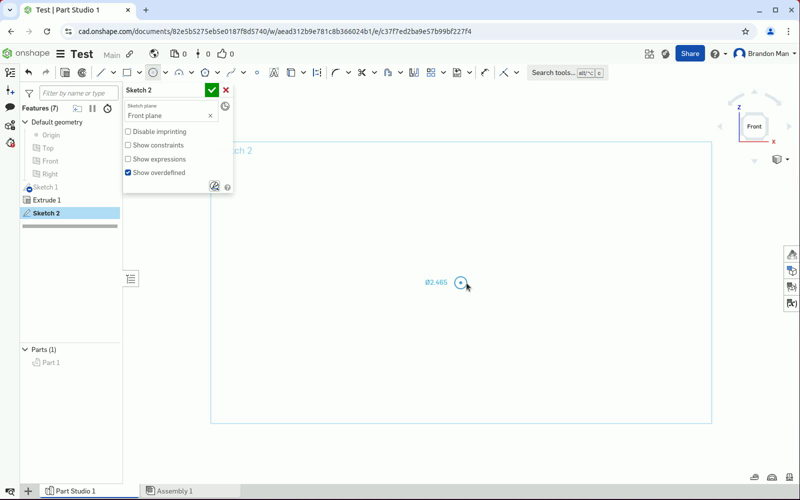
mouse_move(457, 283)
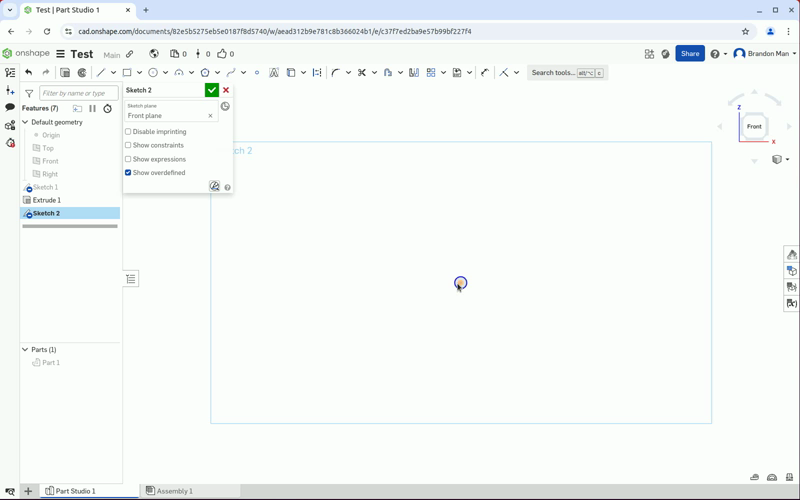
scroll(6)
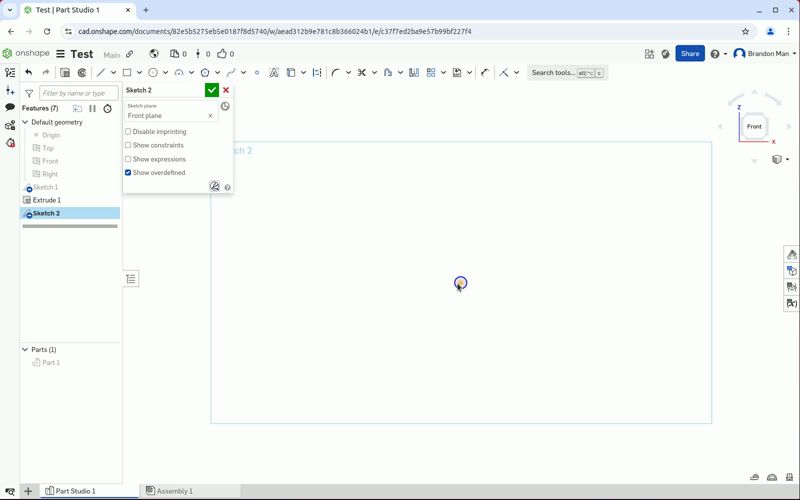
scroll(6)
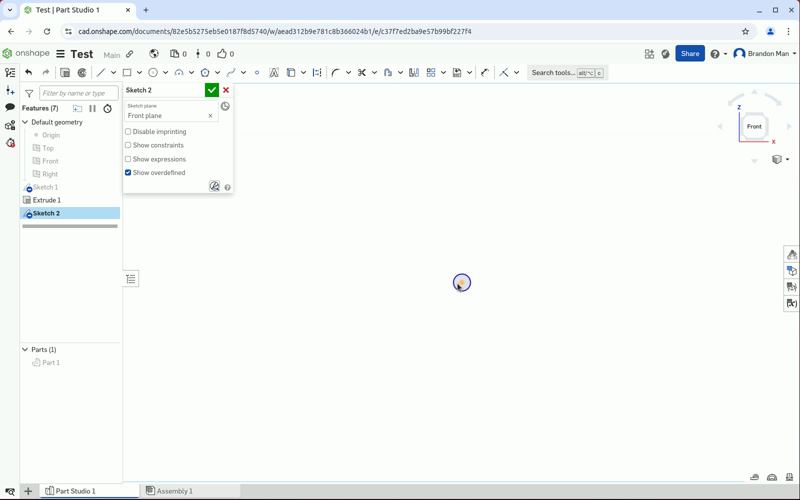
scroll(6)
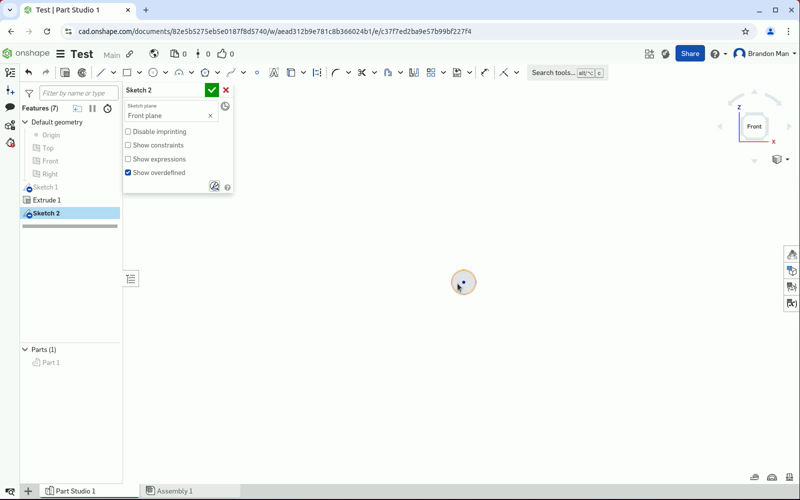
scroll(6)
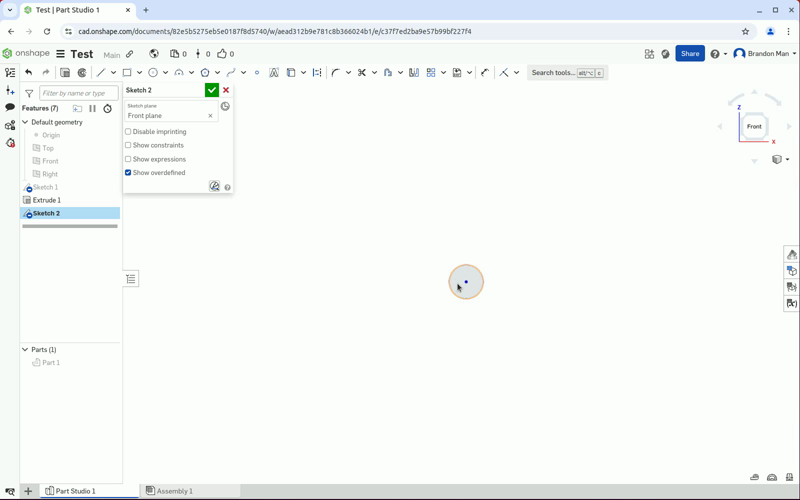
scroll(6)
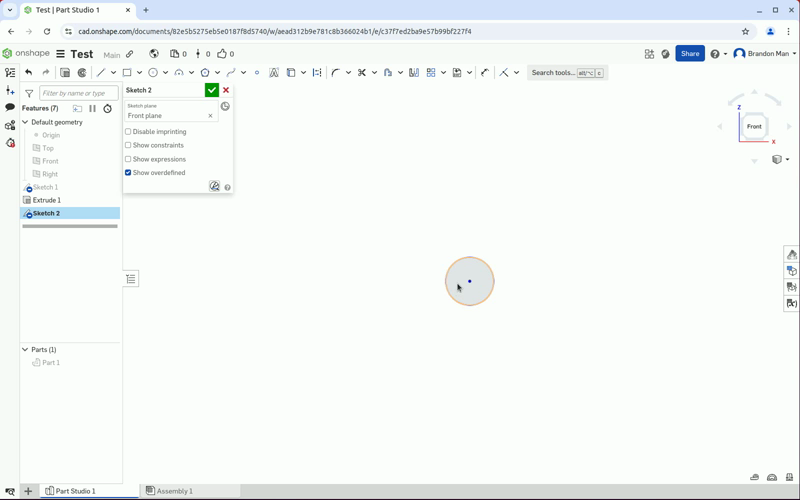
scroll(6)
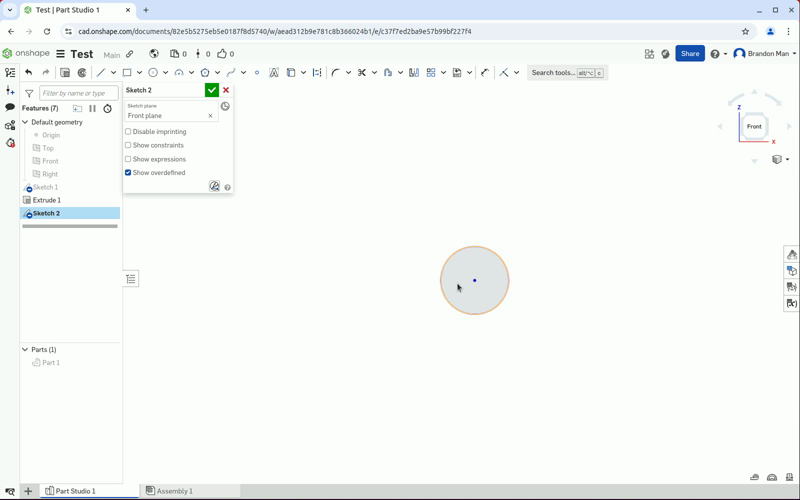
scroll(6)
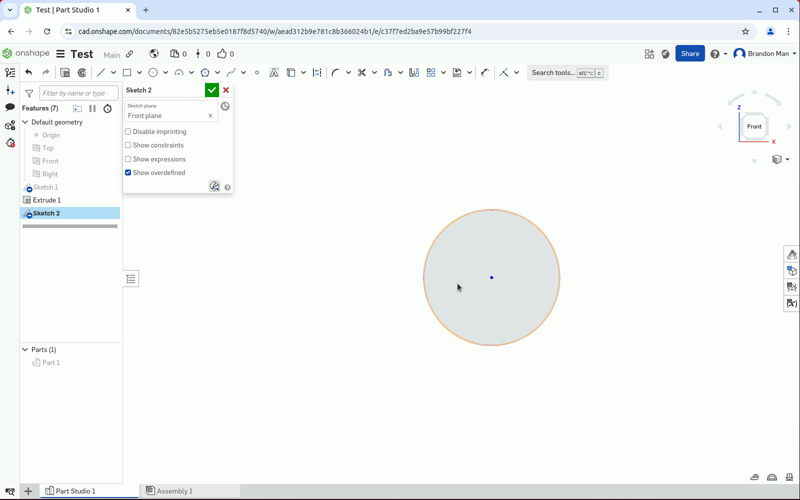
click(457, 283)
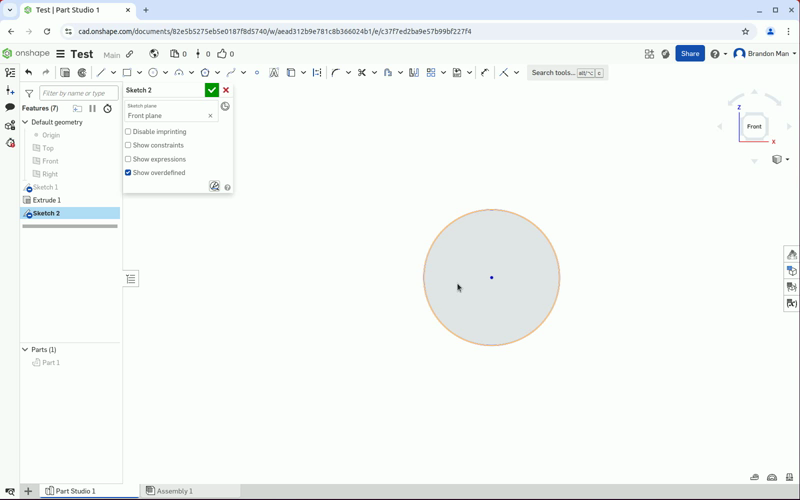
scroll(-6)
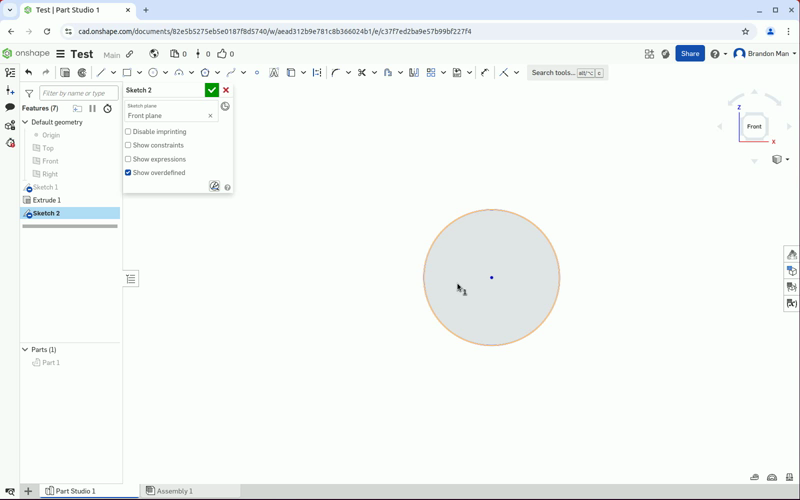
scroll(-6)
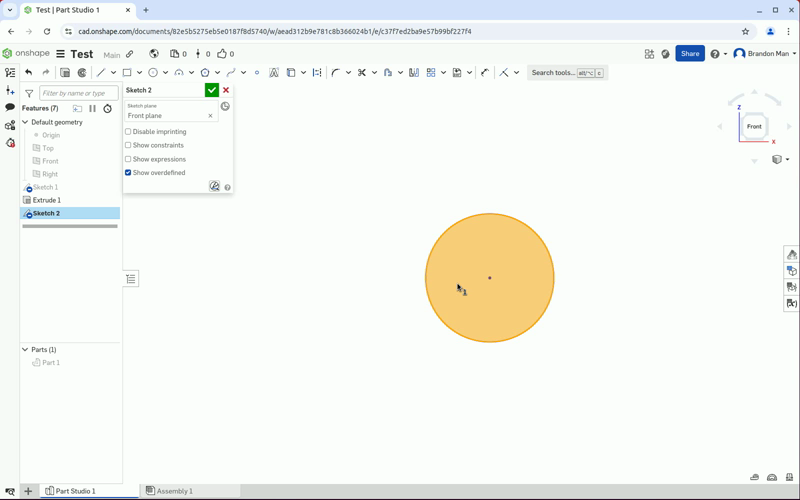
scroll(-6)
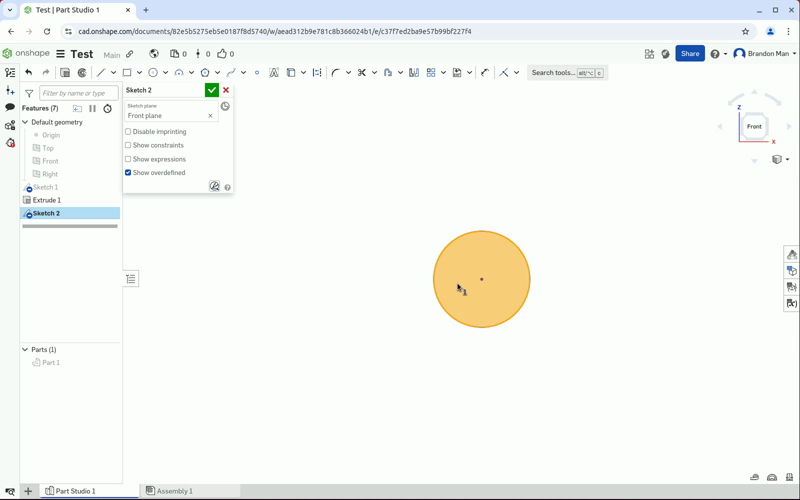
scroll(-6)
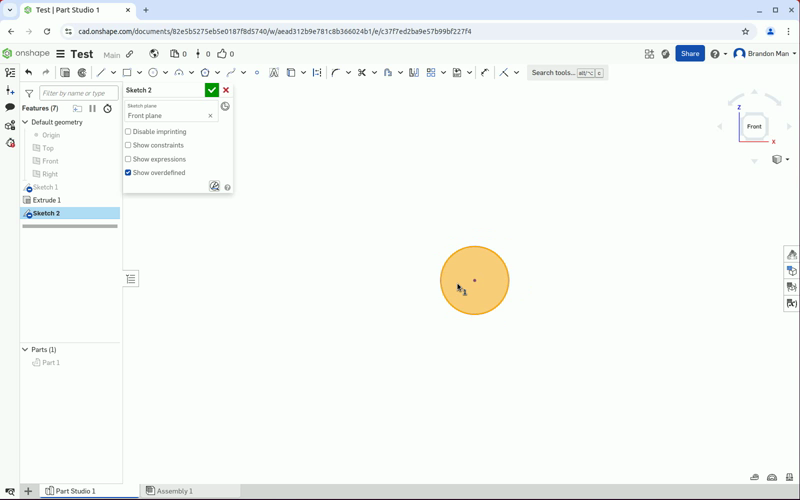
scroll(-6)
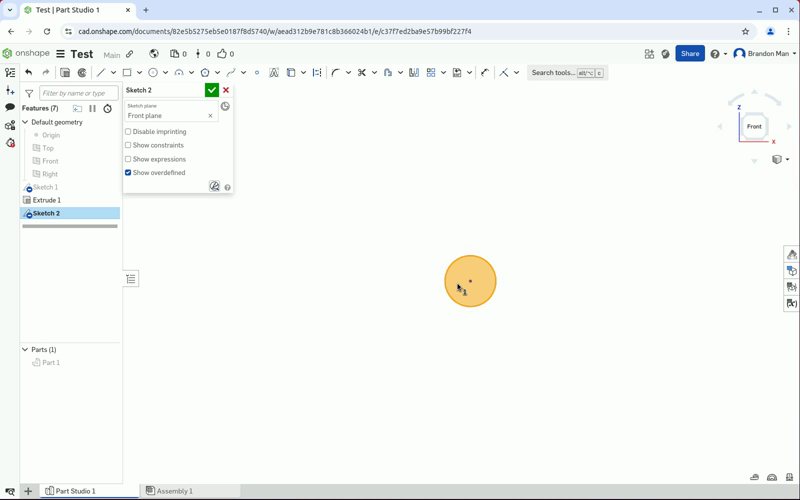
scroll(-6)
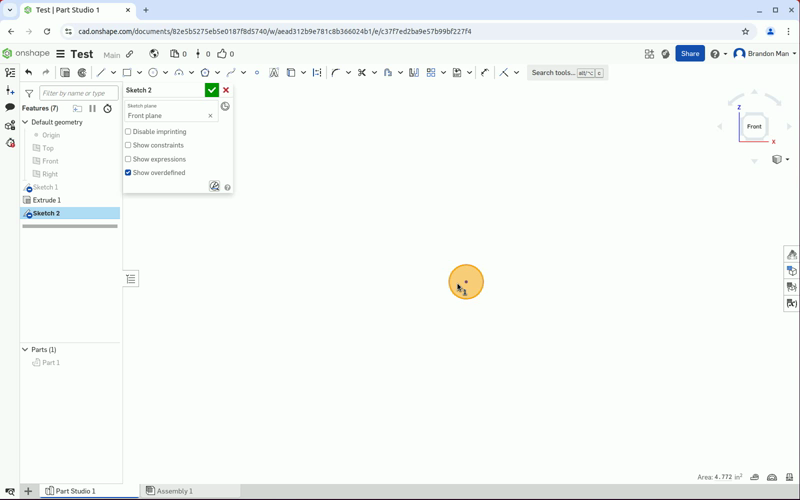
scroll(-6)
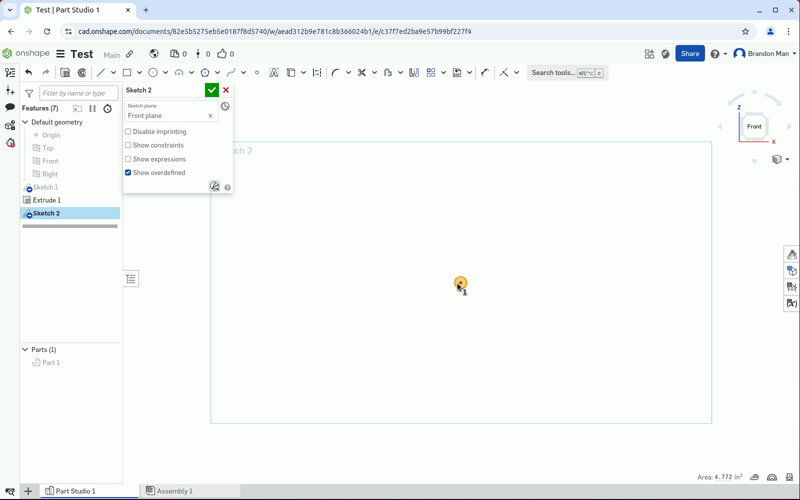
mouse_move(73, 352)
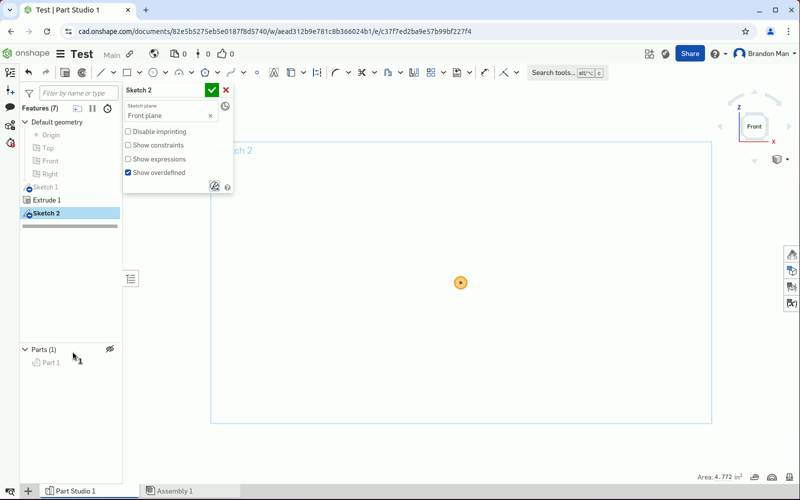
key(shift+y)
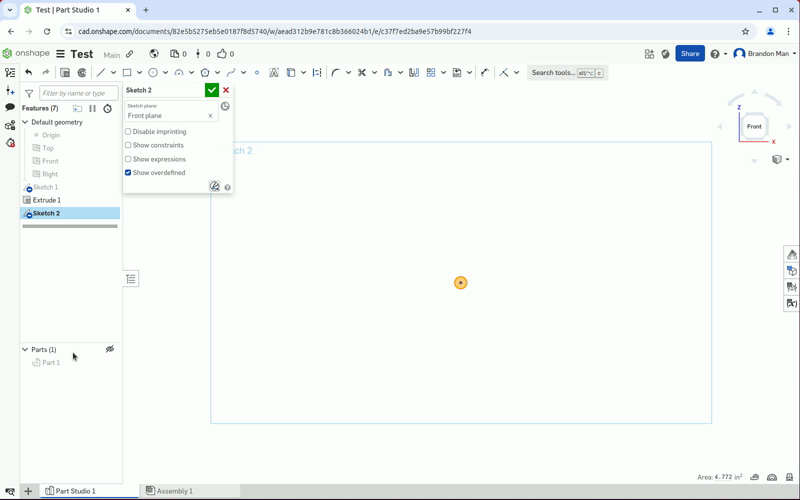
key(shift+e)
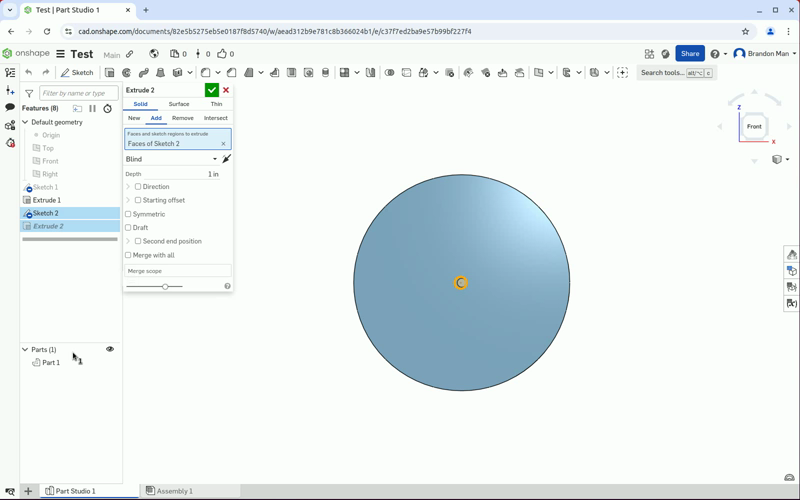
mouse_move(143, 106)
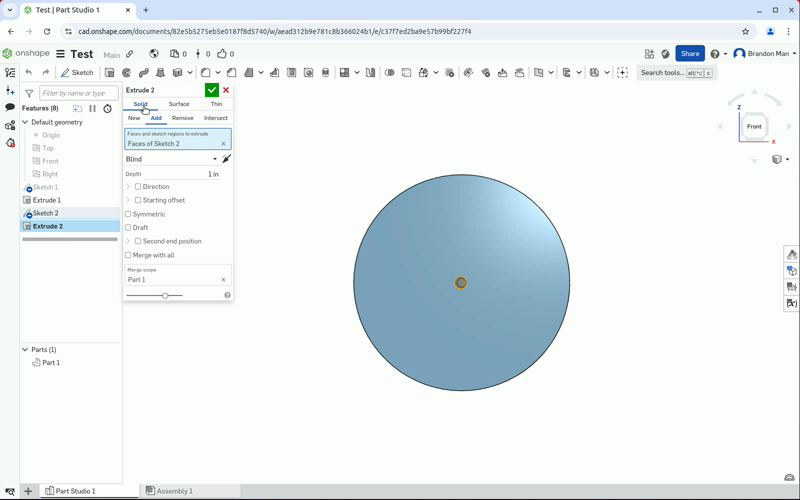
click(143, 106)
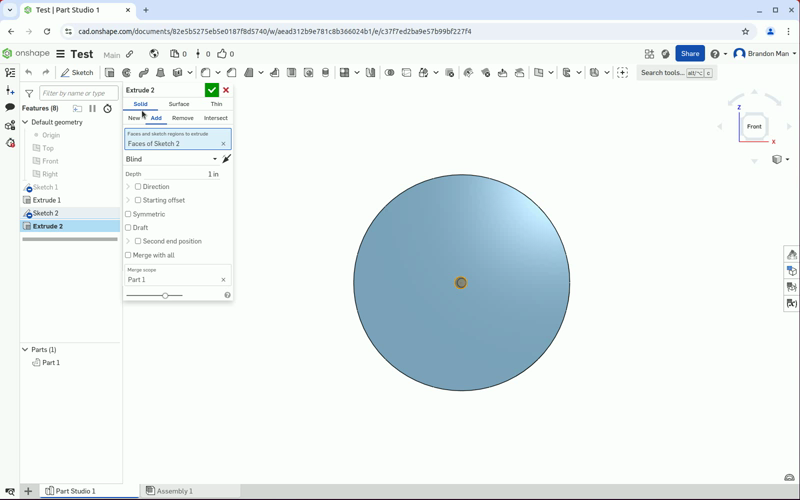
mouse_move(137, 120)
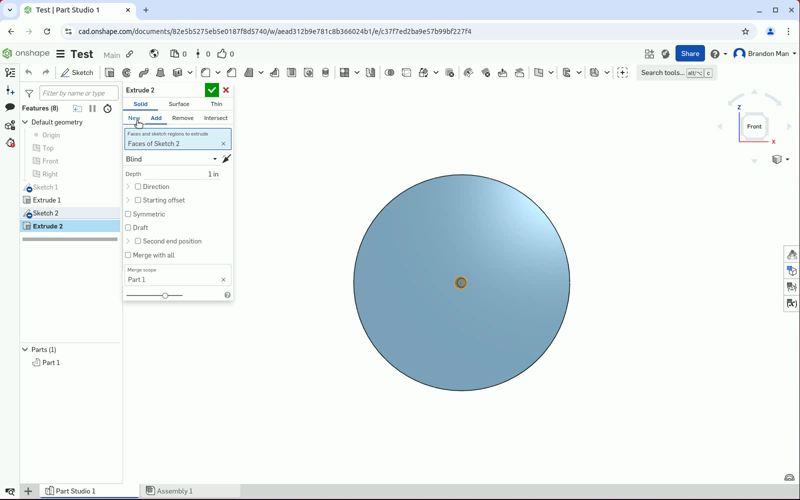
click(137, 120)
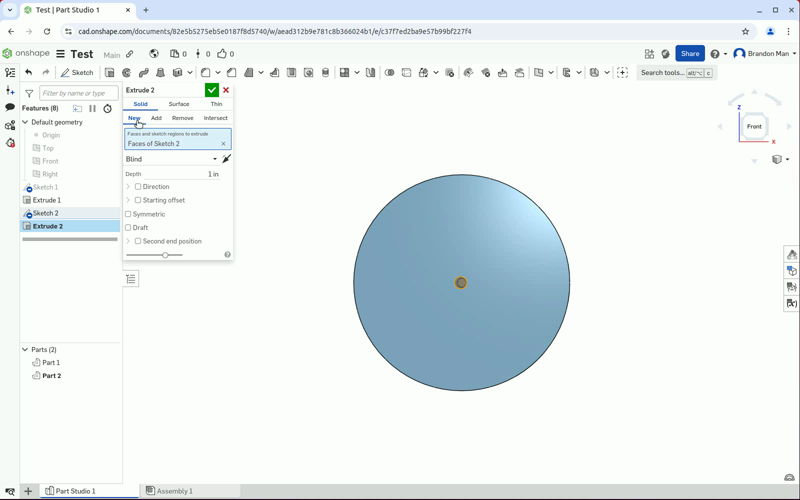
key(tab, 4)
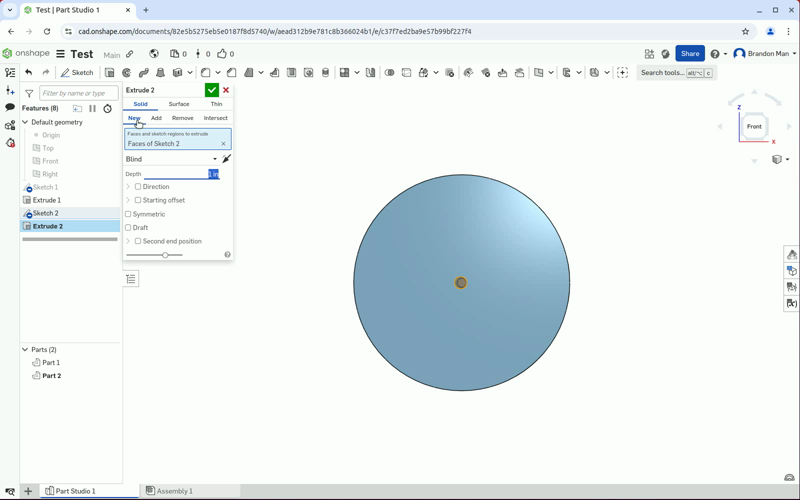
text(2.166)
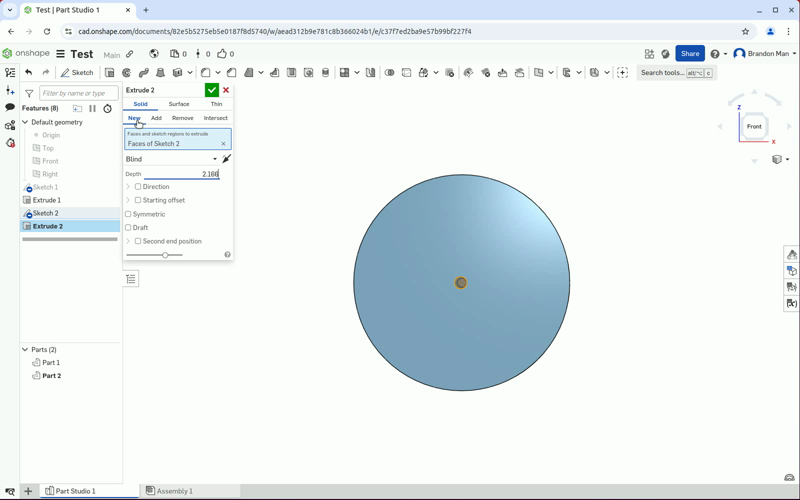
key(enter)
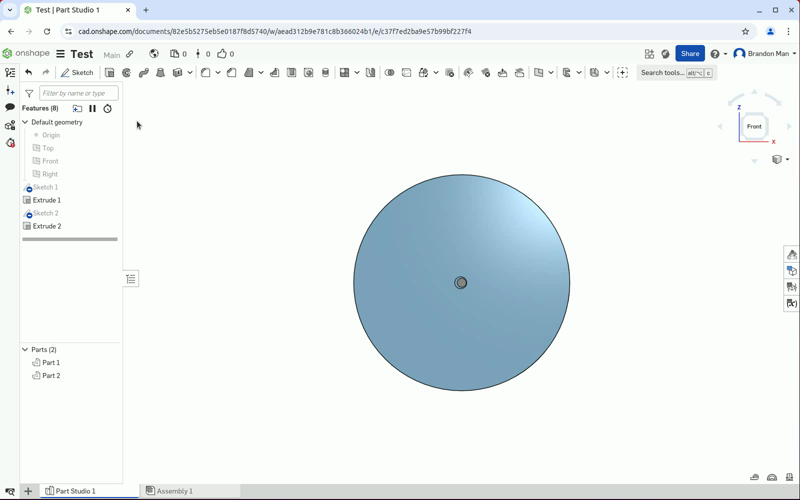
key(shift+h)
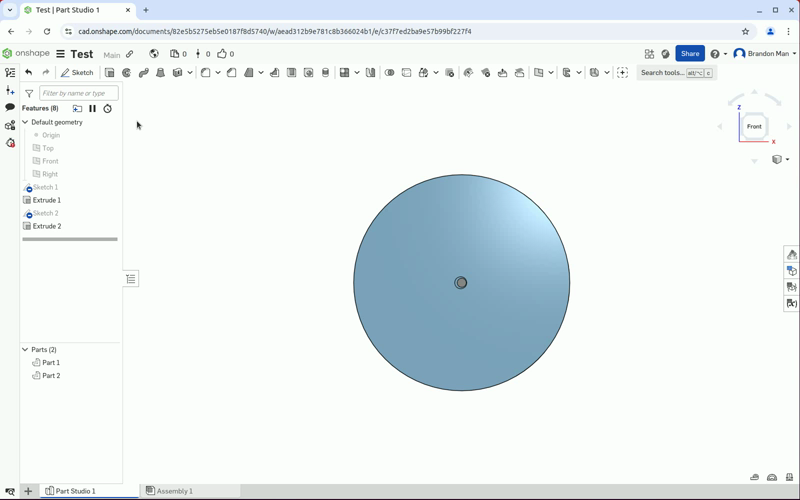
key(shift+h)
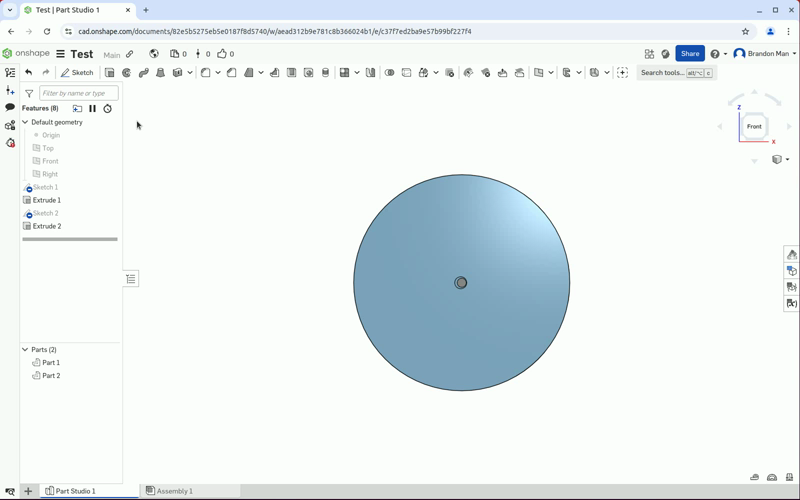
mouse_move(73, 189)
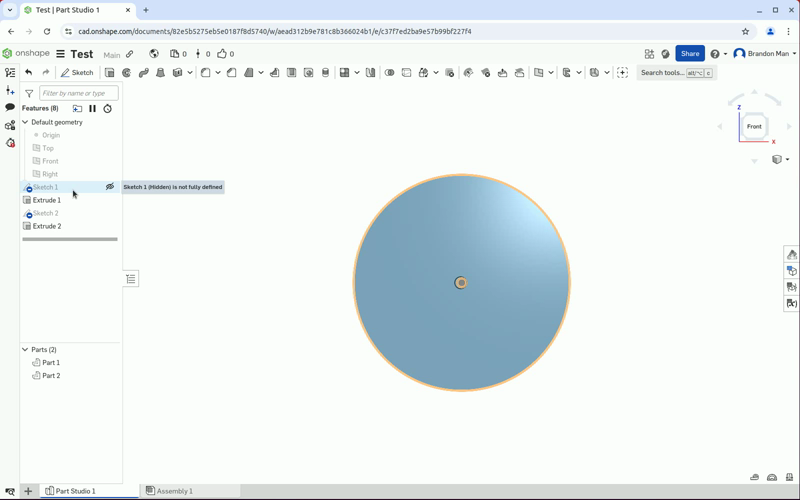
click(73, 189)
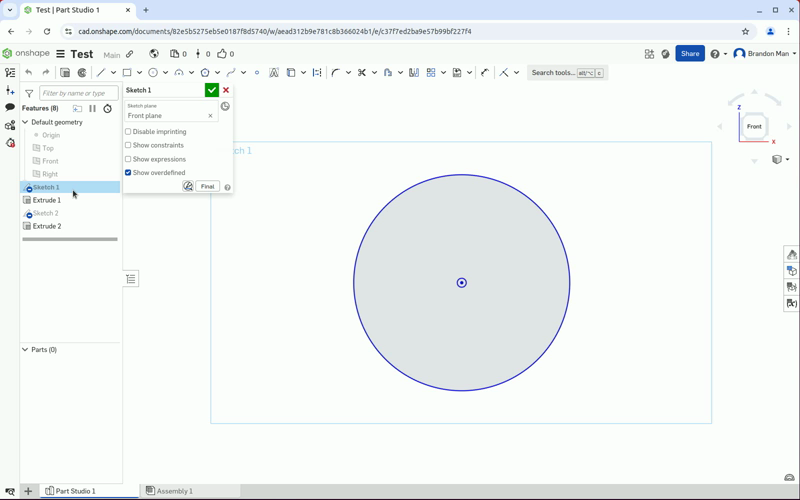
mouse_move(229, 92)
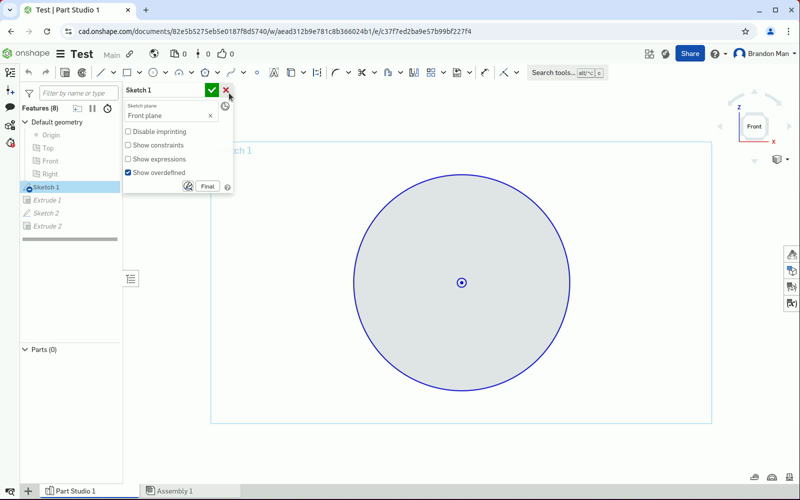
click(229, 92)
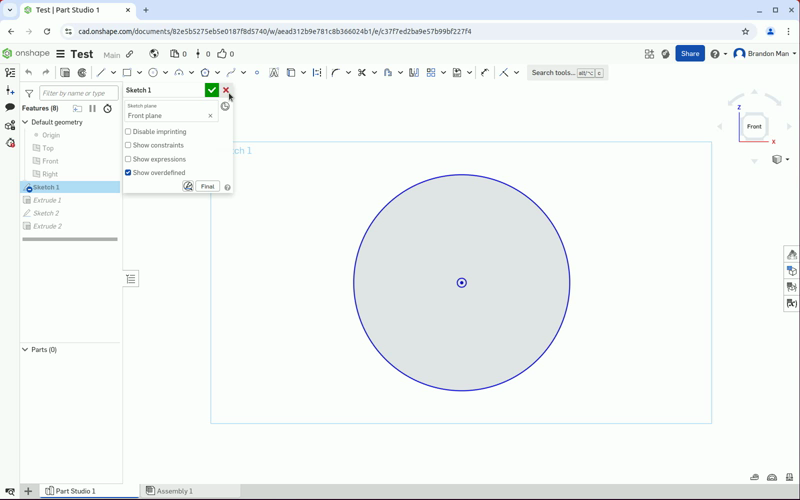
key(shift+s)
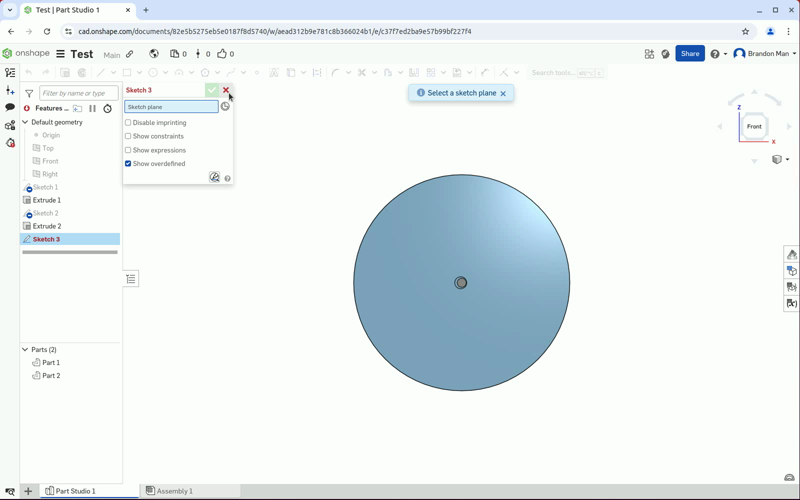
mouse_move(73, 163)
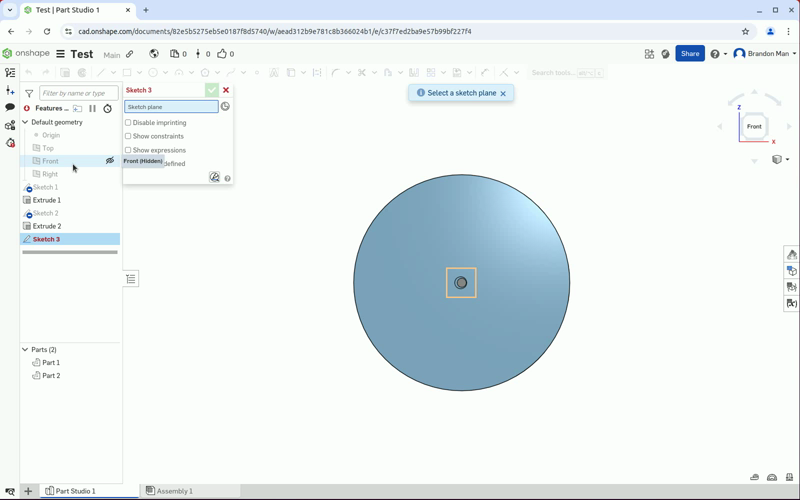
click(73, 163)
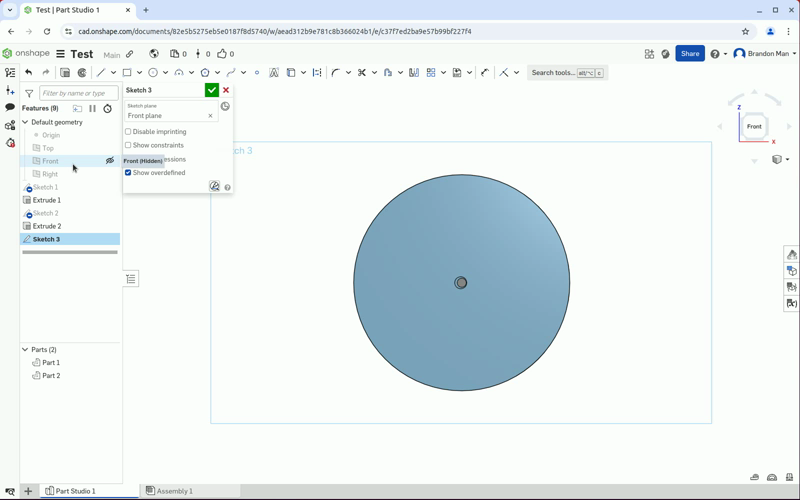
mouse_move(73, 352)
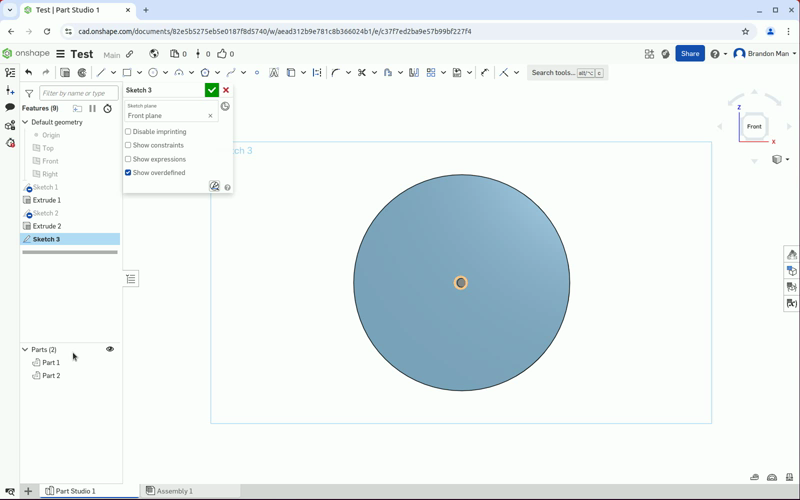
key(y)
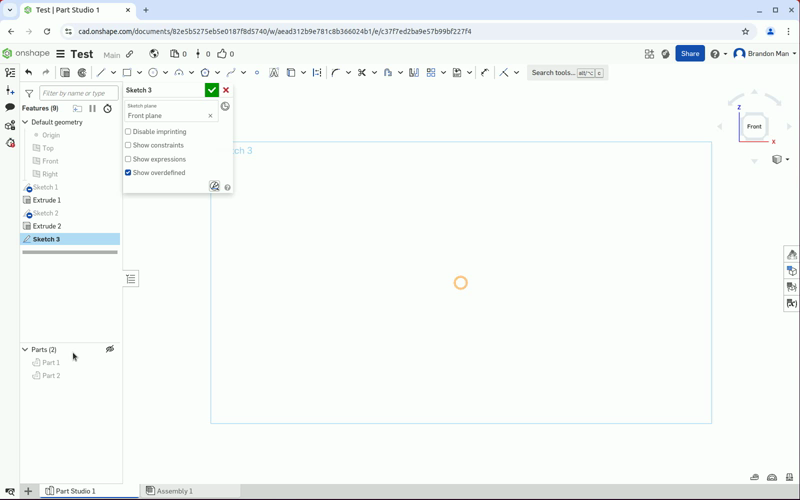
key(c)
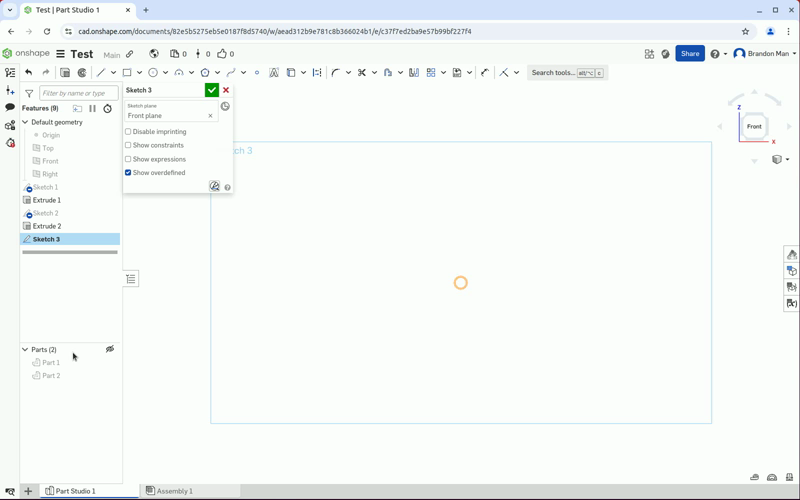
key_down(shift)
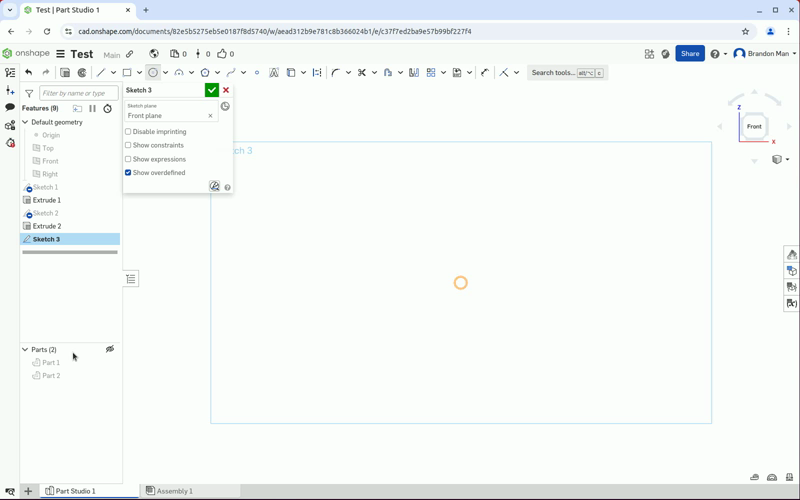
mouse_move(461, 282)
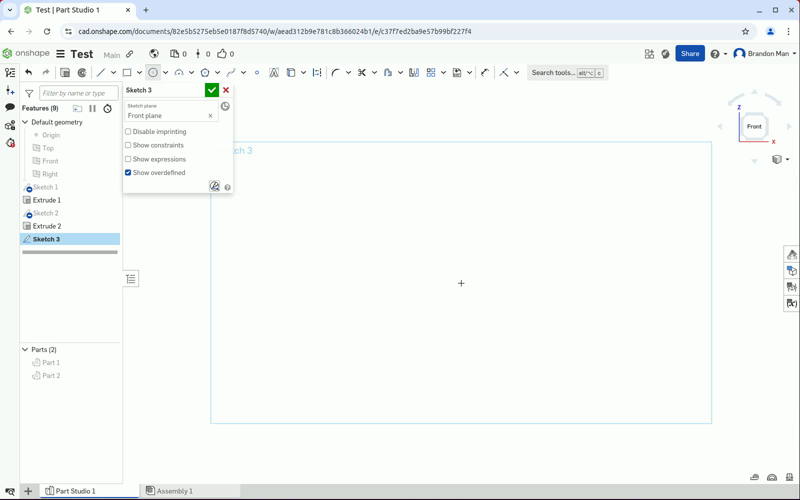
click(461, 282)
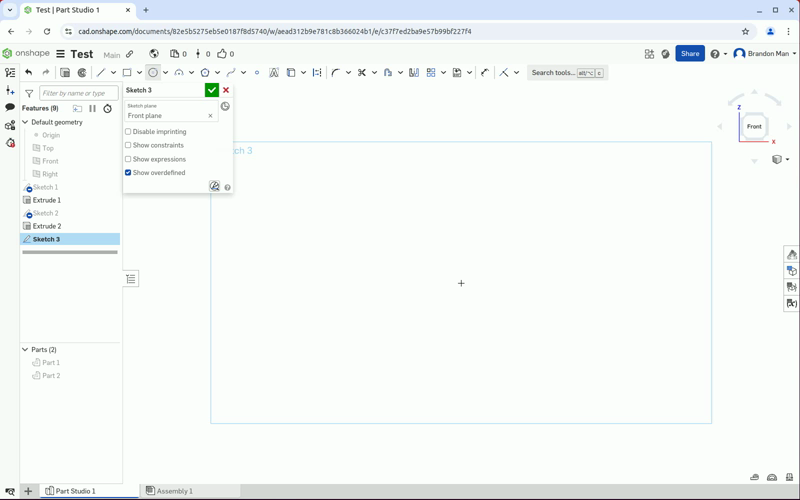
key_up(shift)
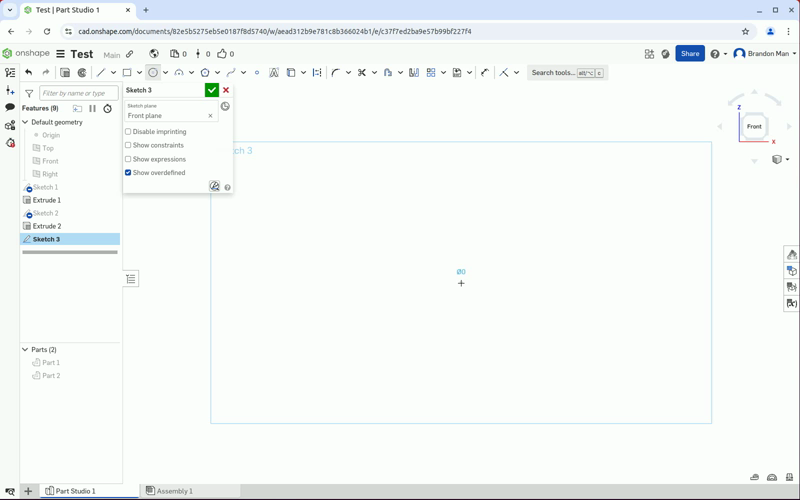
mouse_move(537, 282)
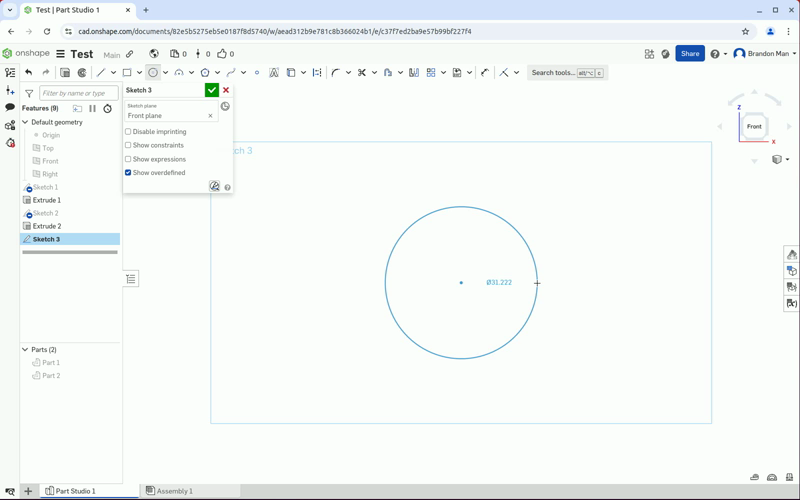
click(537, 282)
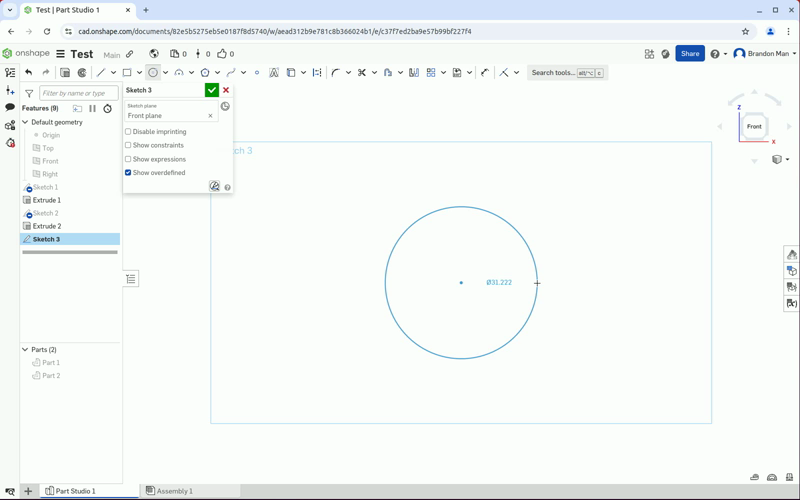
key(esc)
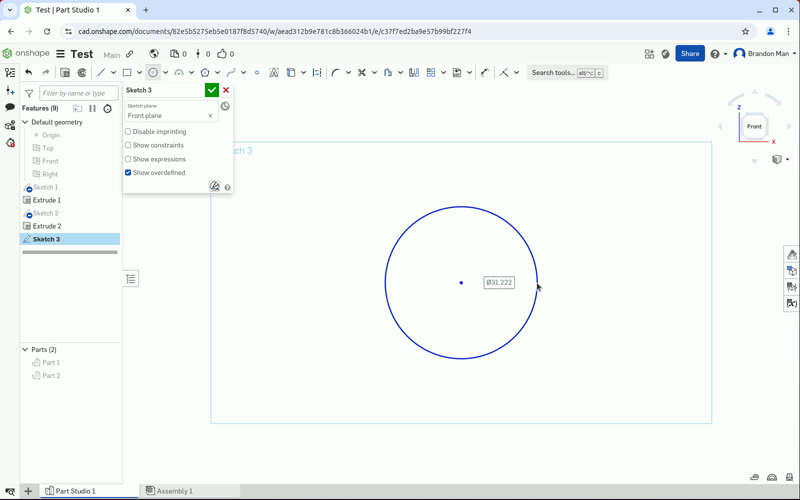
key(c)
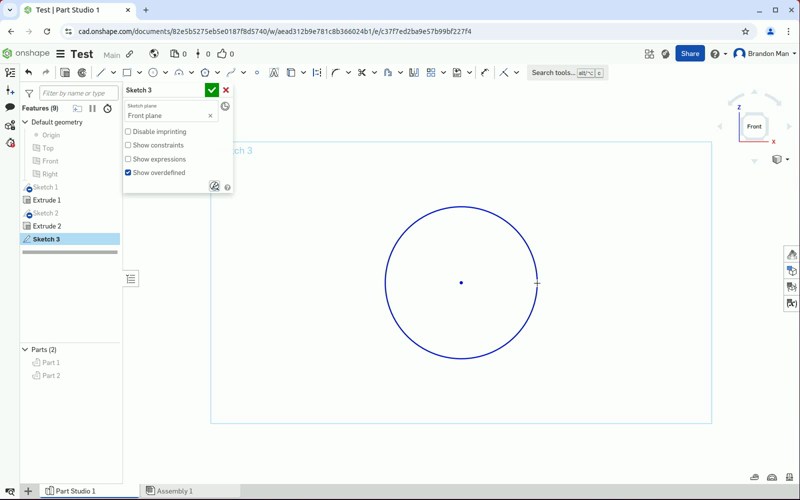
key_down(shift)
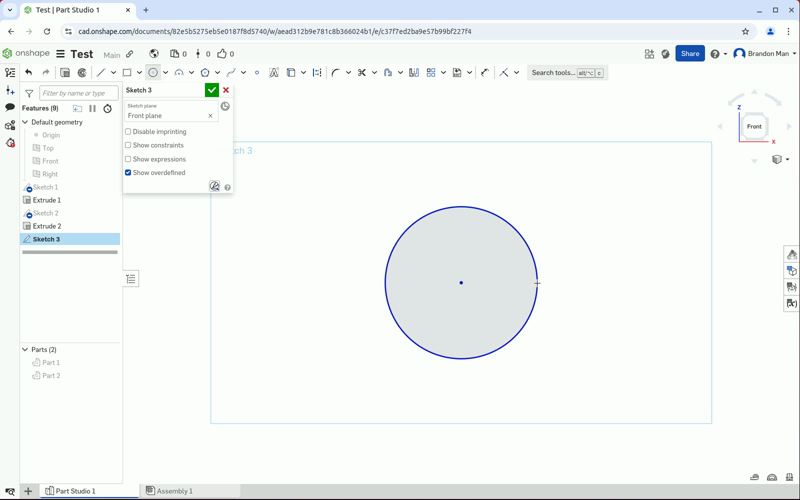
mouse_move(461, 282)
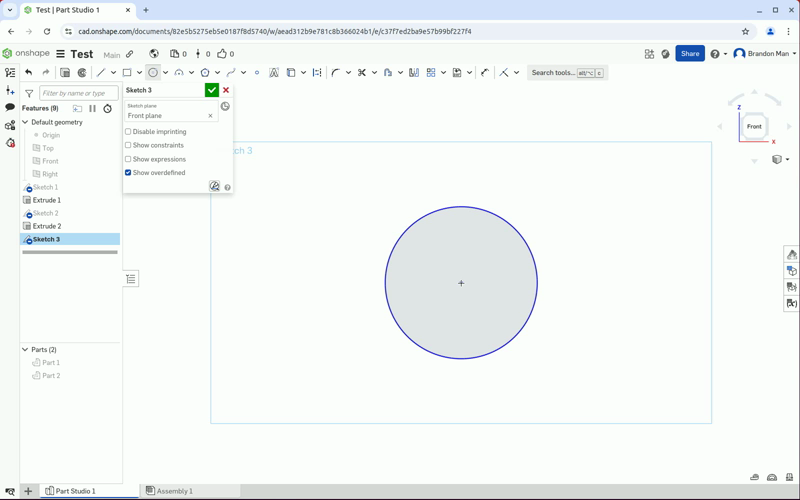
click(461, 282)
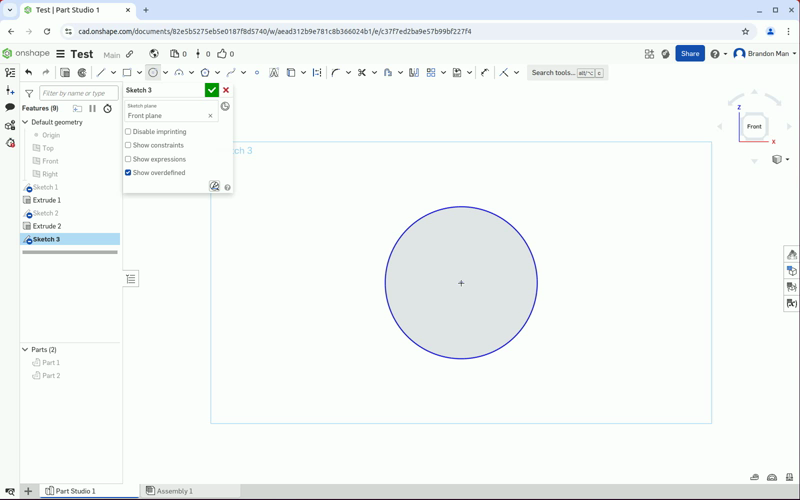
key_up(shift)
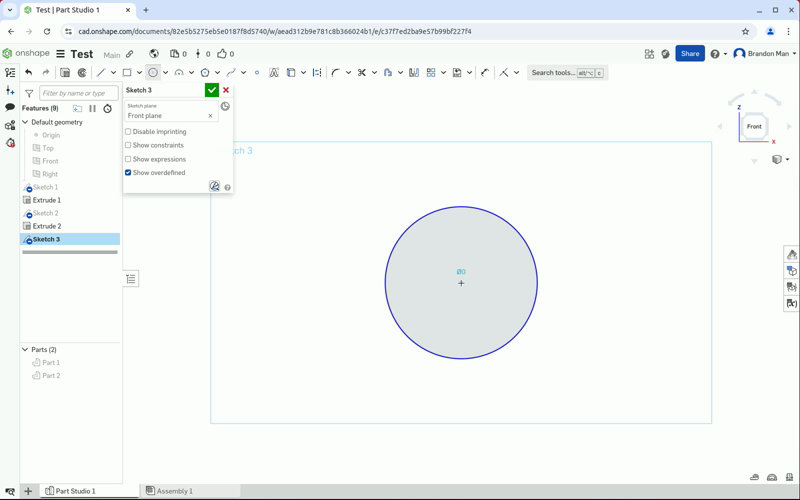
mouse_move(519, 282)
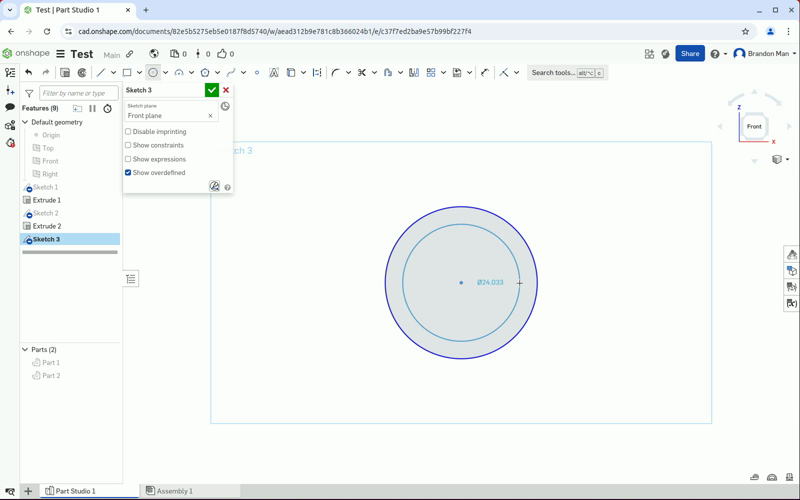
click(519, 282)
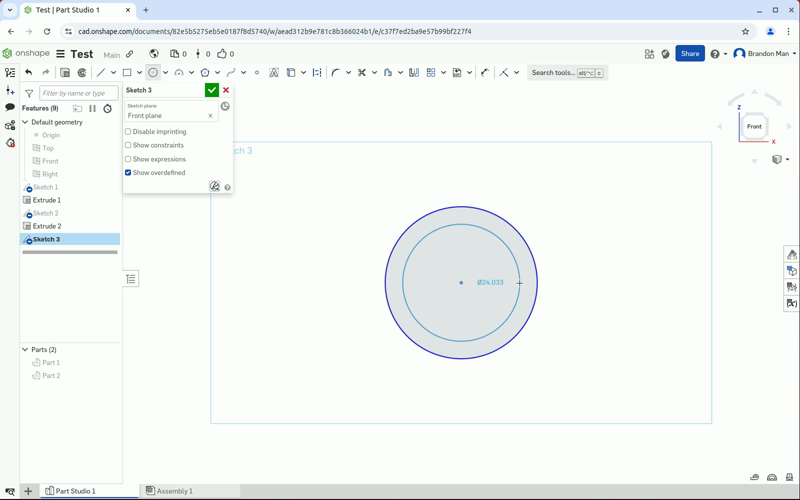
key(esc)
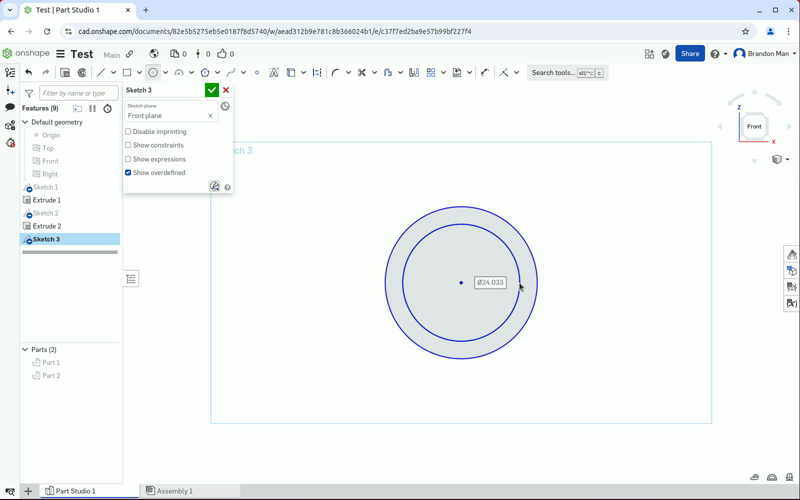
mouse_move(527, 287)
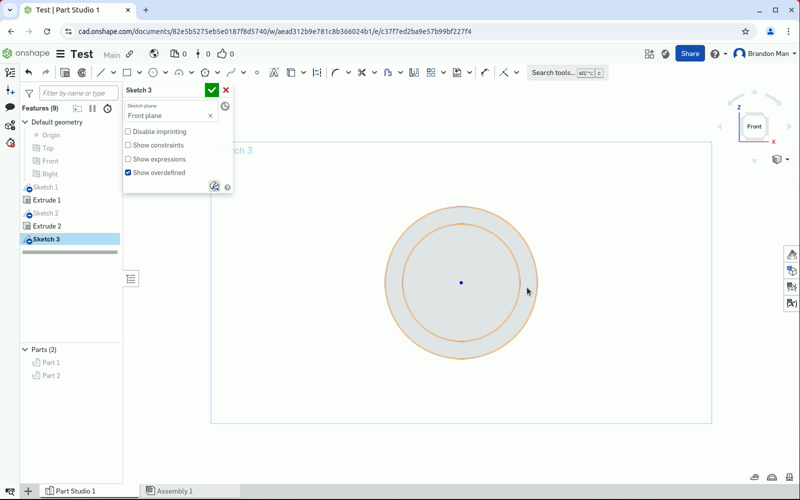
click(527, 287)
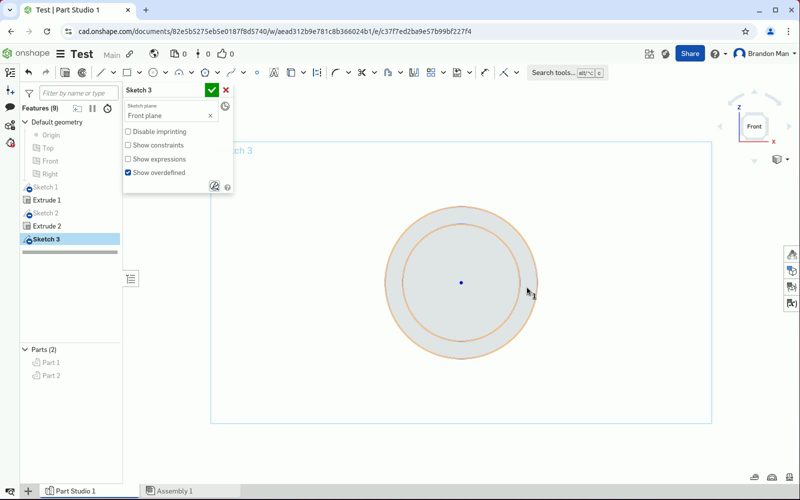
mouse_move(73, 352)
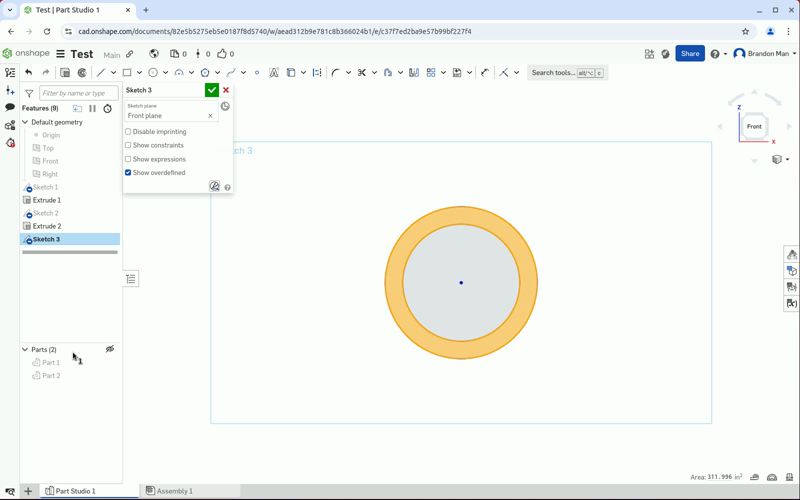
key(shift+y)
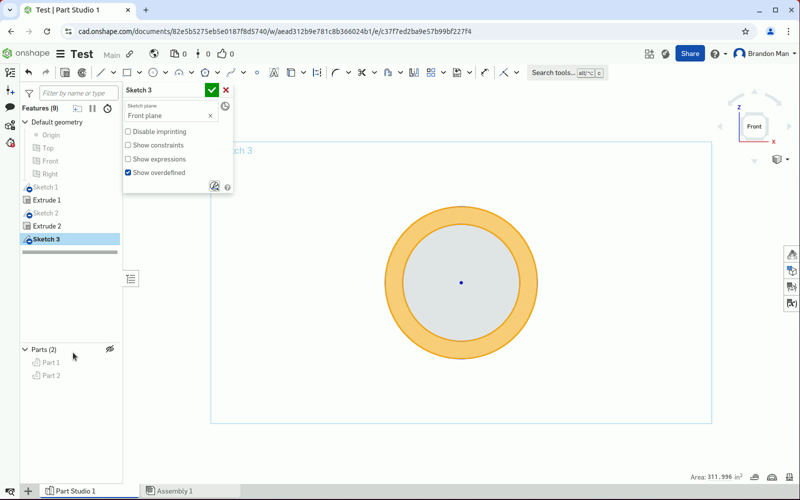
key(shift+e)
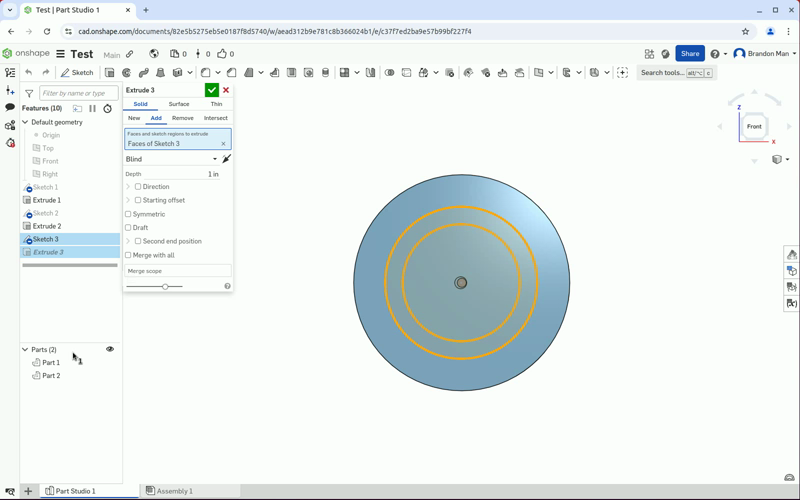
mouse_move(143, 106)
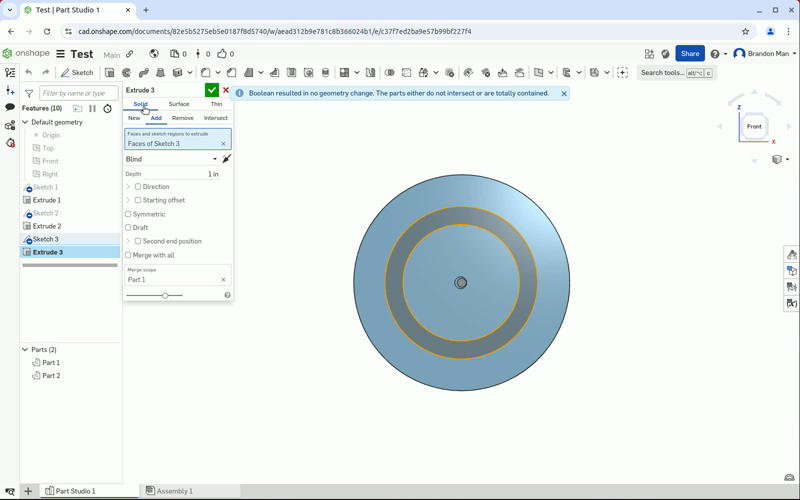
click(143, 106)
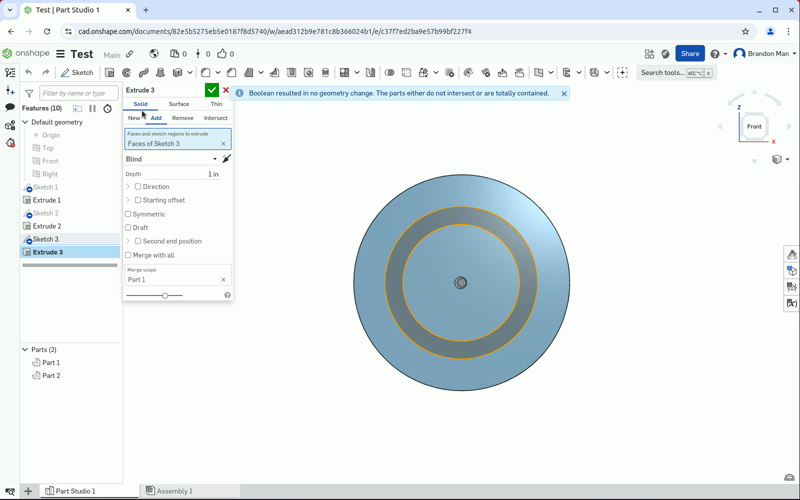
mouse_move(137, 120)
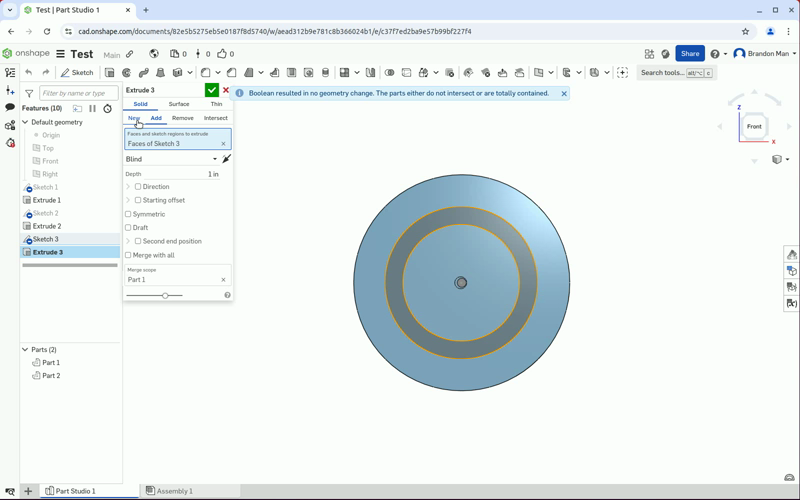
click(137, 120)
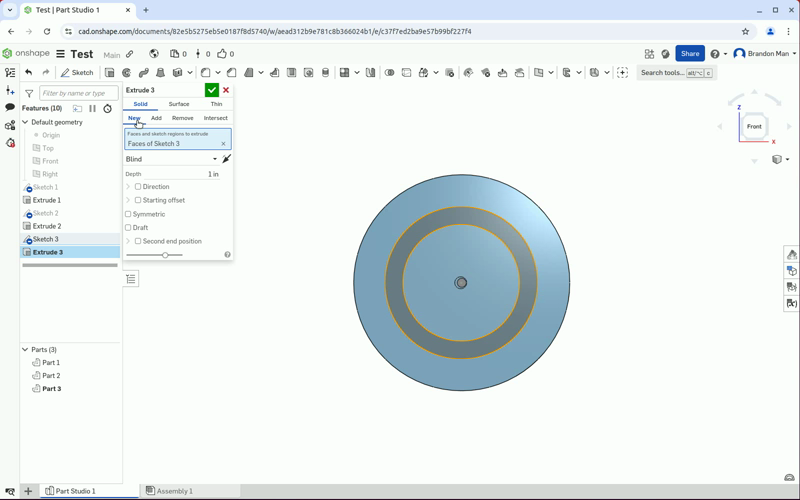
key(tab, 4)
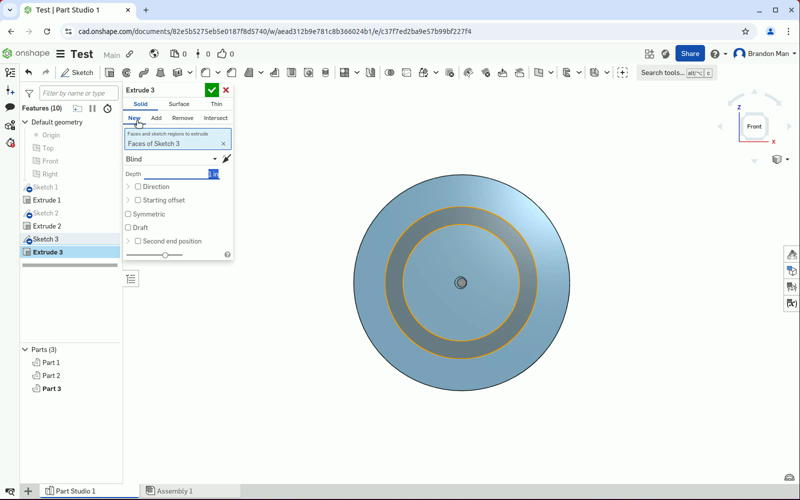
text(23.108)
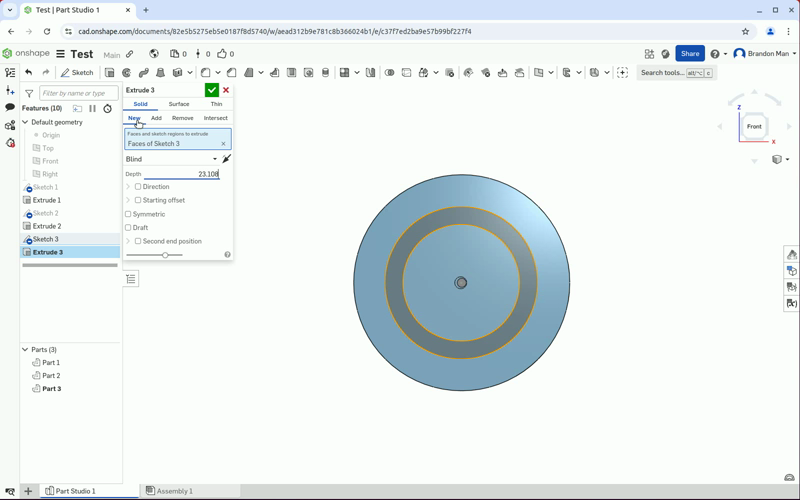
key(enter)
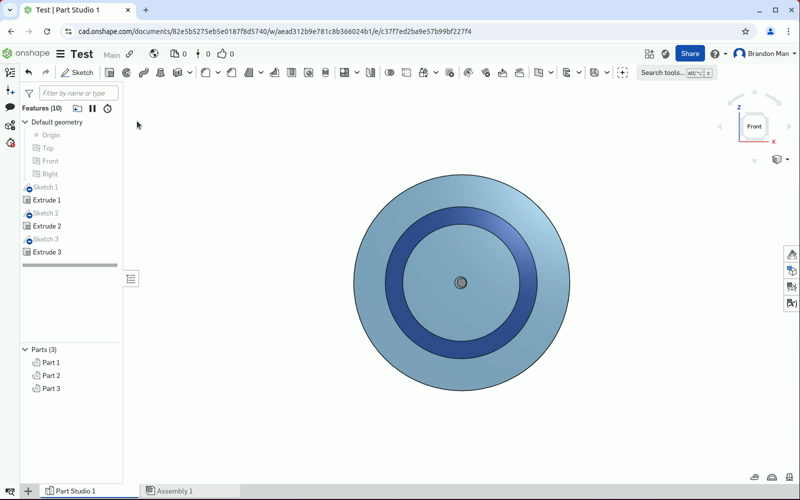
key(shift+h)
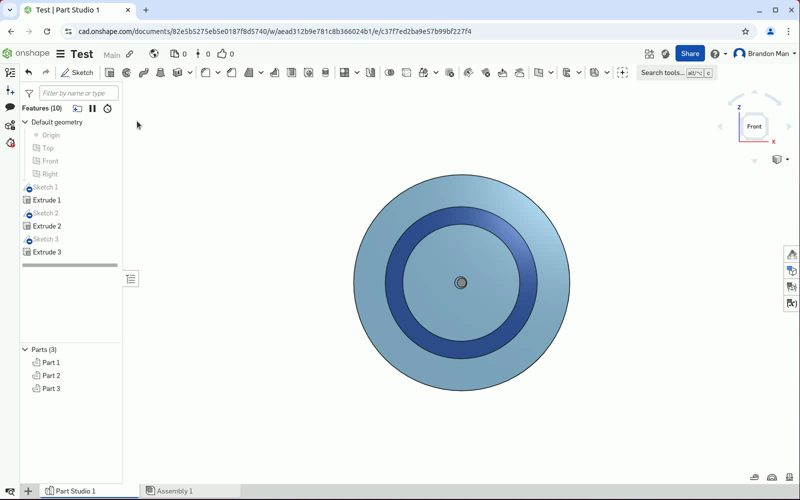
key(shift+h)
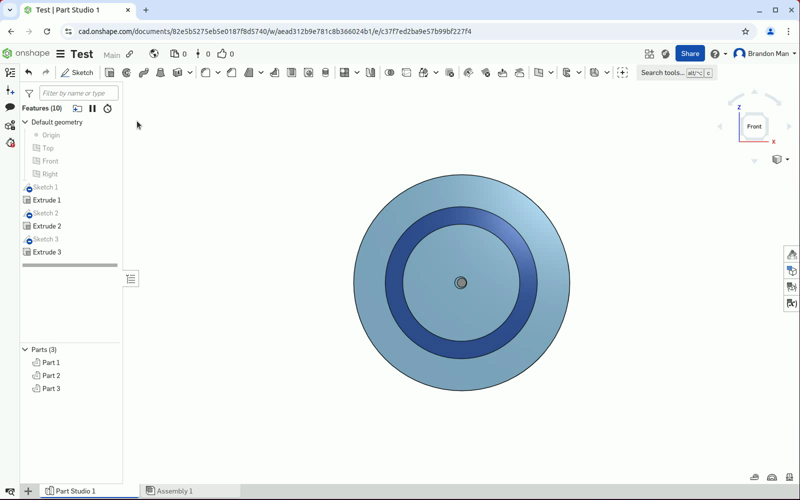
mouse_move(73, 189)
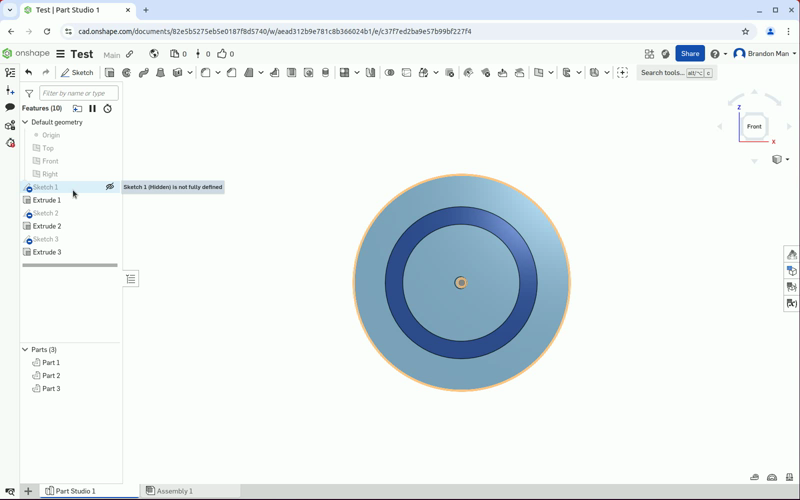
click(73, 189)
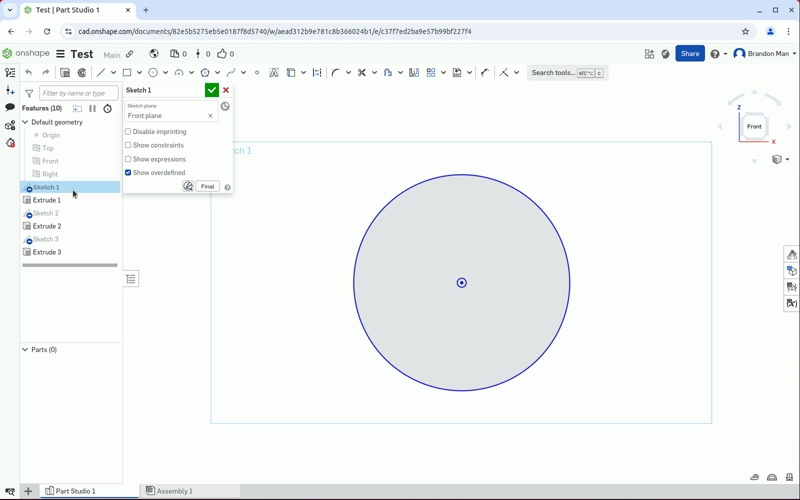
mouse_move(229, 92)
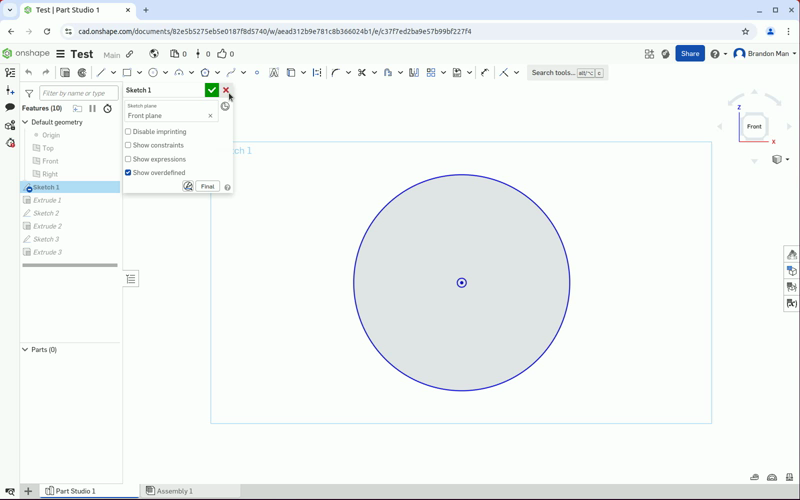
click(229, 92)
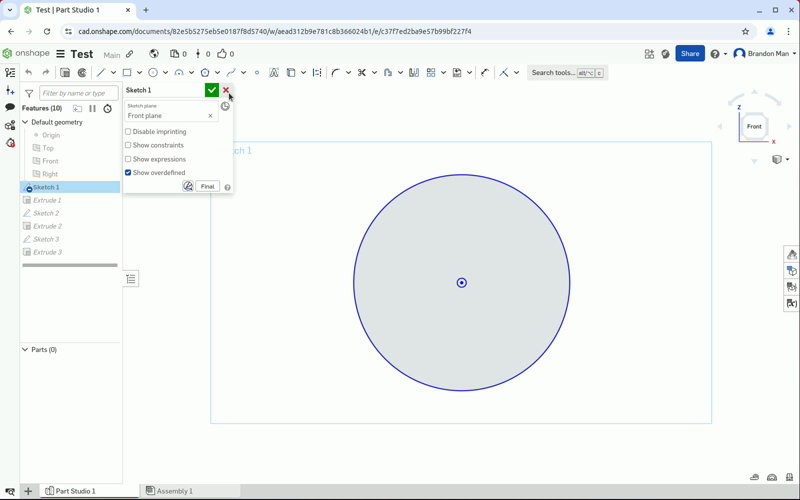
key(shift+s)
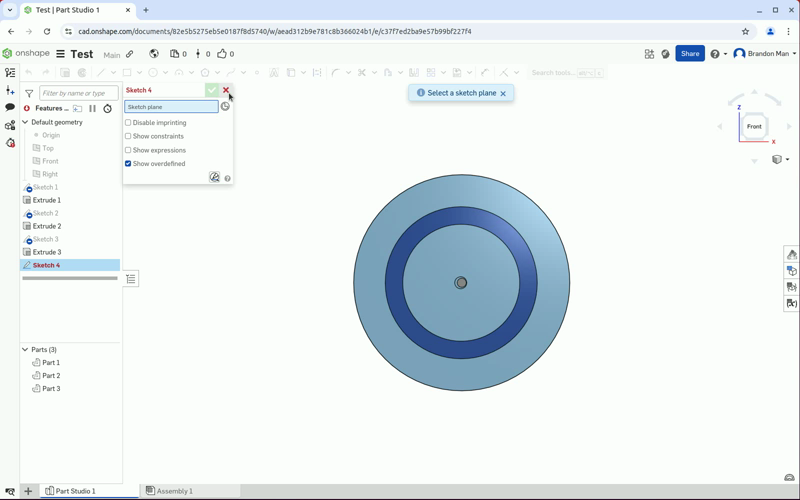
mouse_move(73, 163)
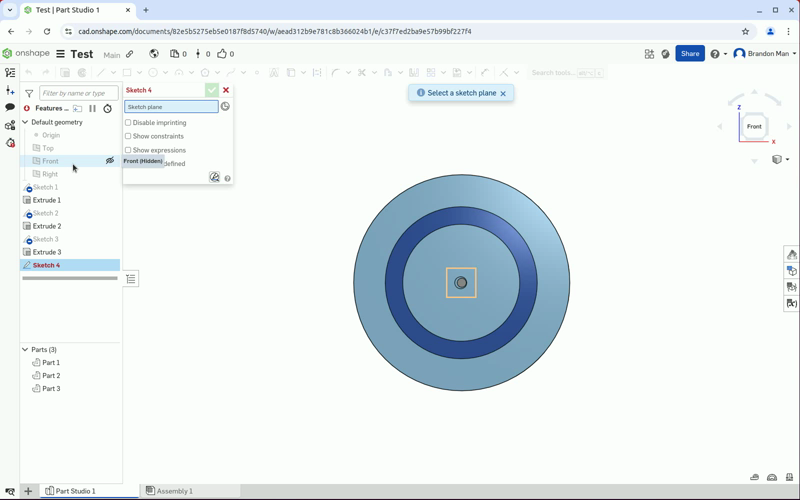
click(73, 163)
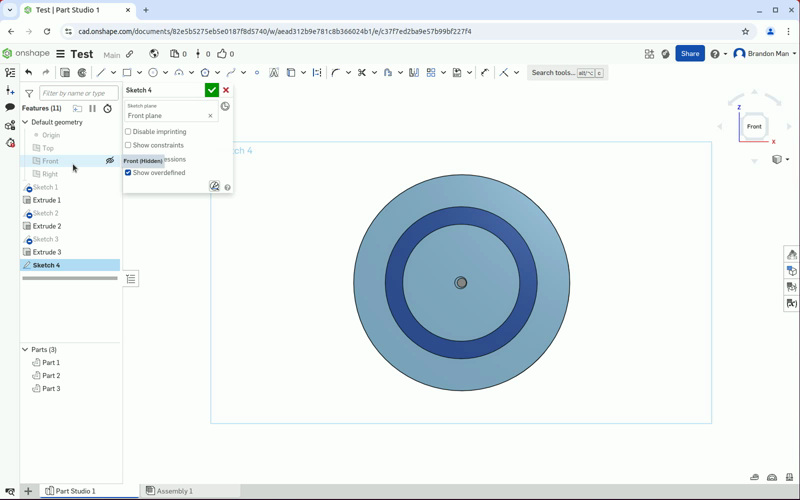
mouse_move(73, 352)
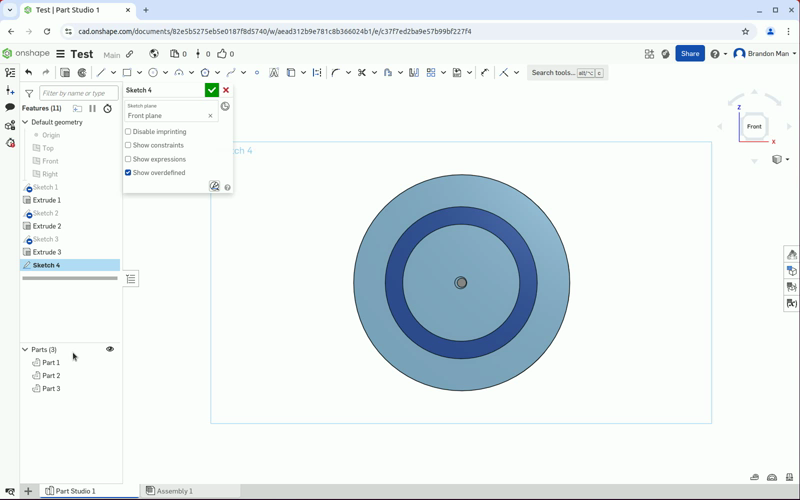
key(y)
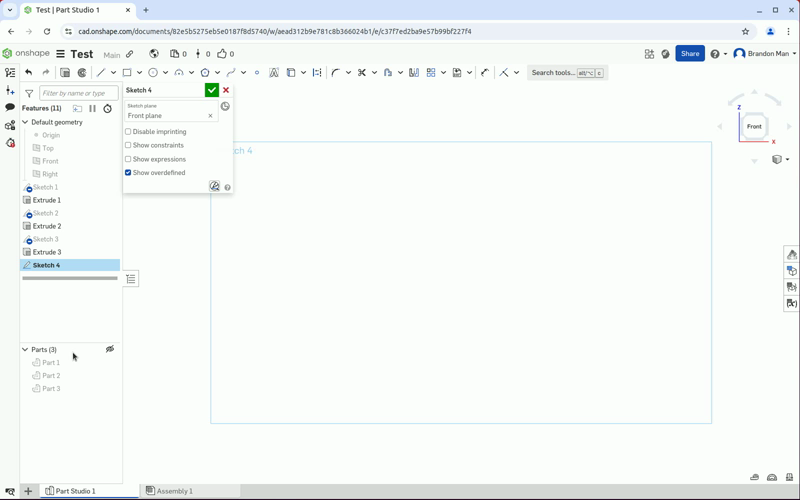
key(c)
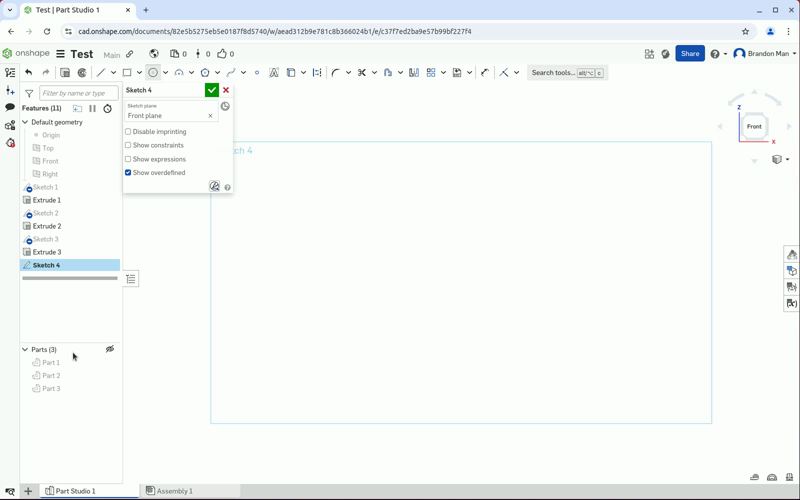
key_down(shift)
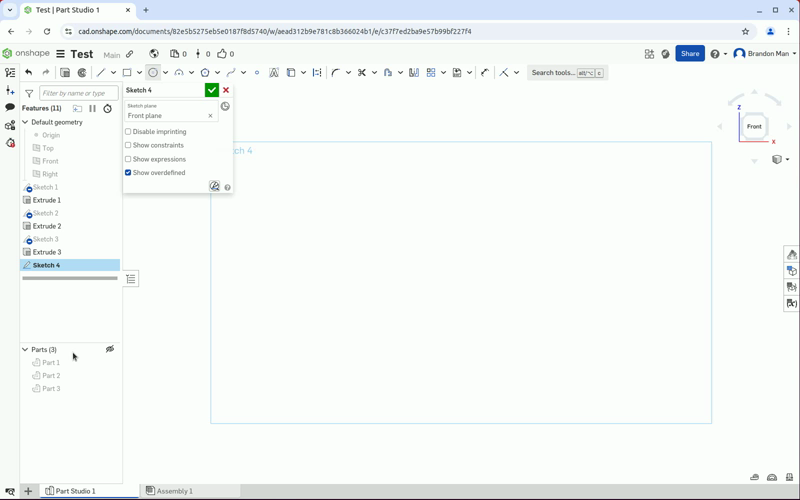
mouse_move(461, 282)
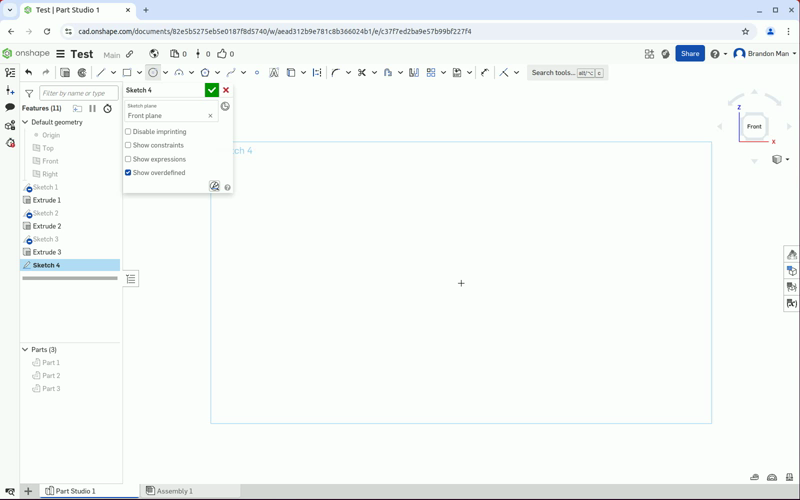
click(461, 282)
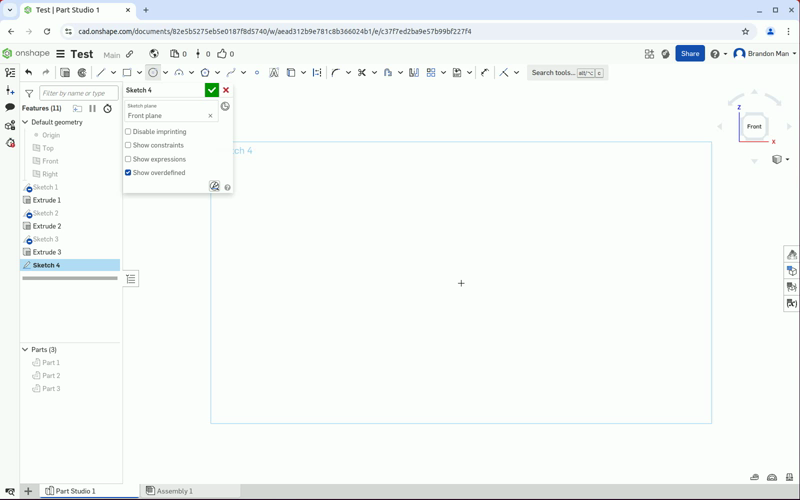
key_up(shift)
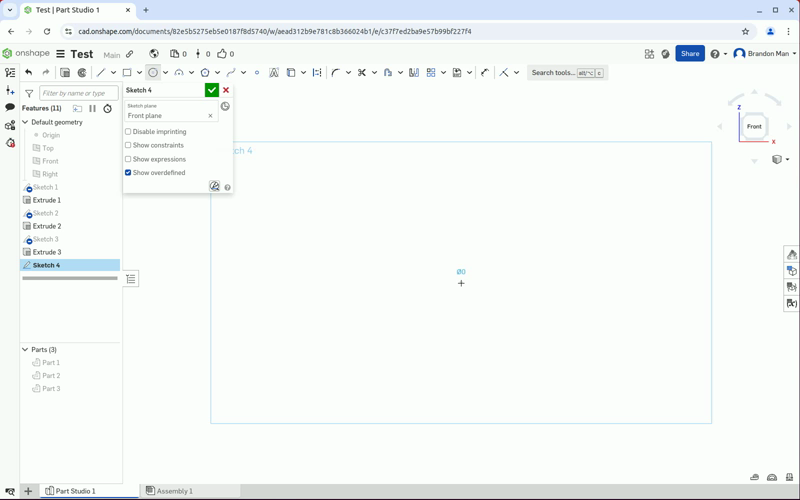
mouse_move(499, 282)
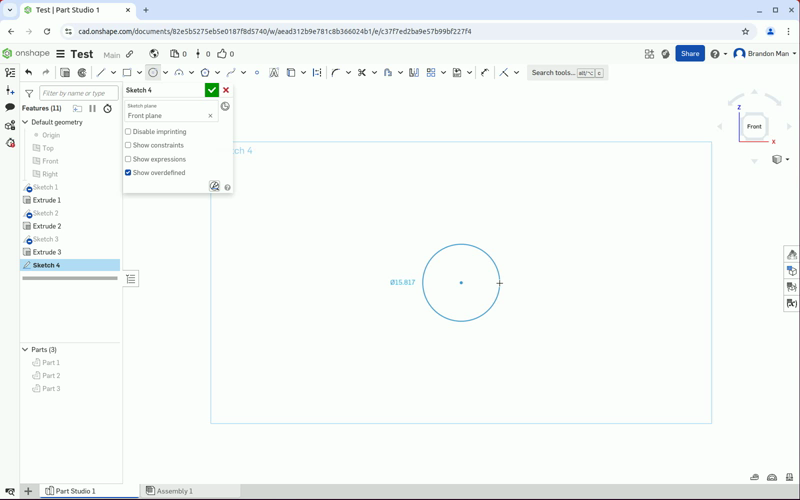
click(499, 282)
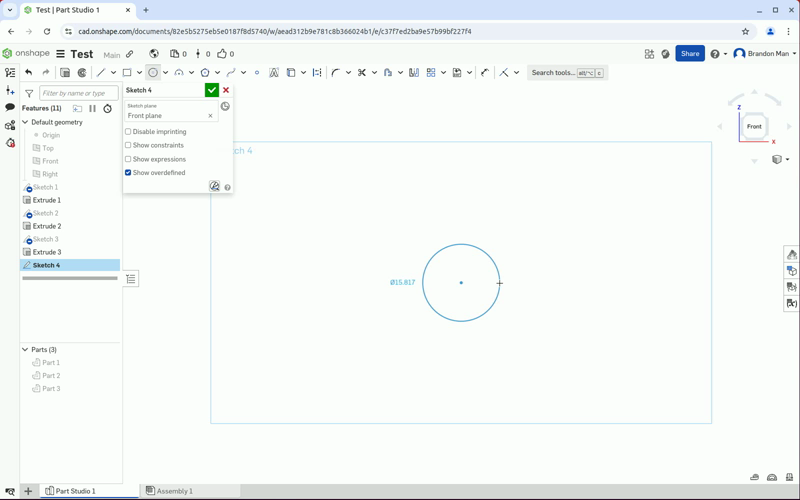
key(esc)
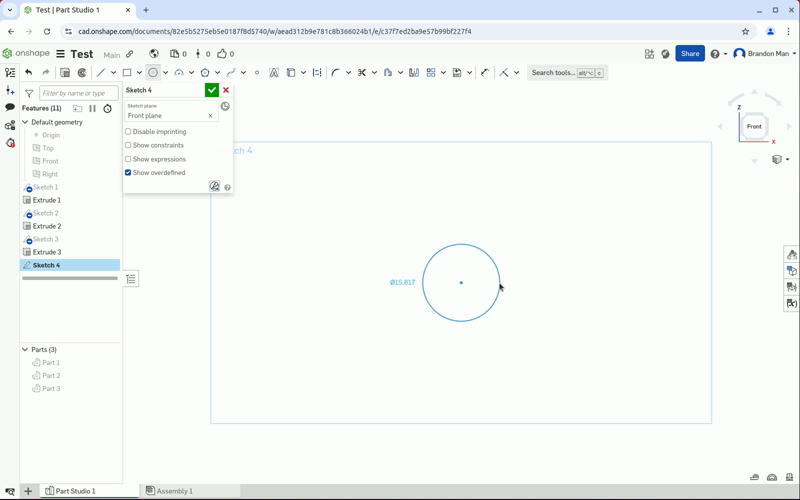
key(c)
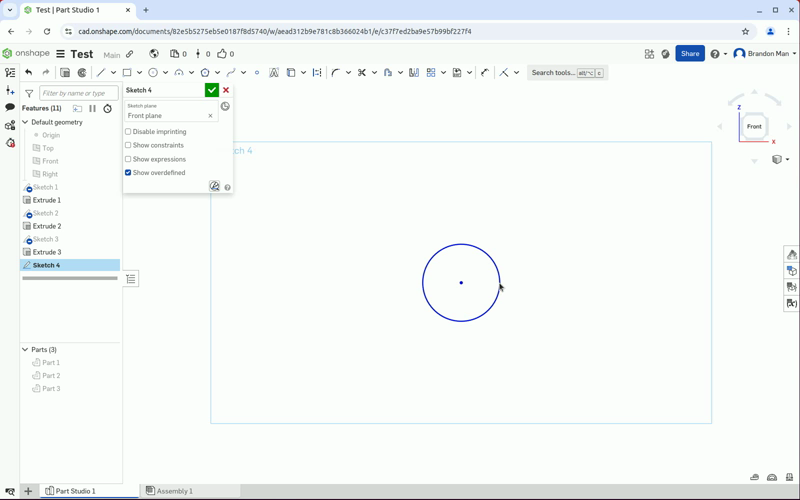
key_down(shift)
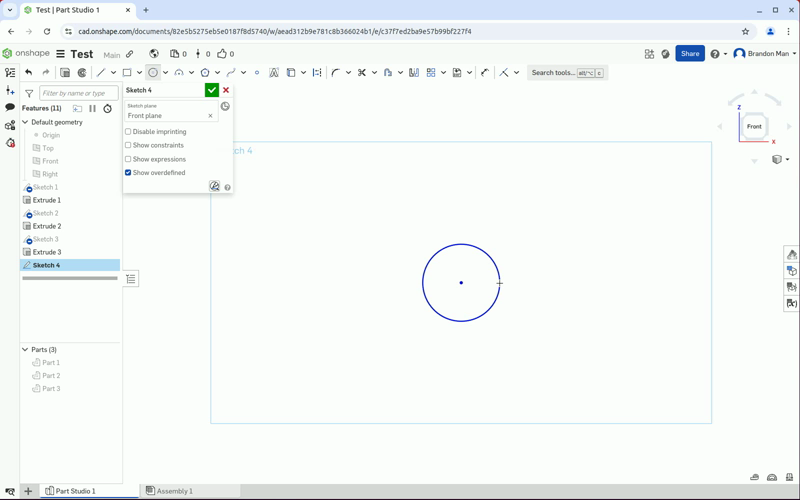
mouse_move(461, 282)
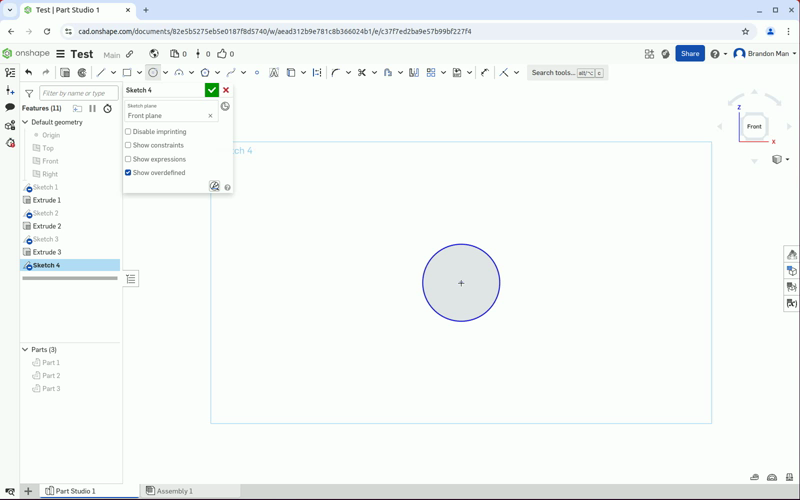
click(461, 282)
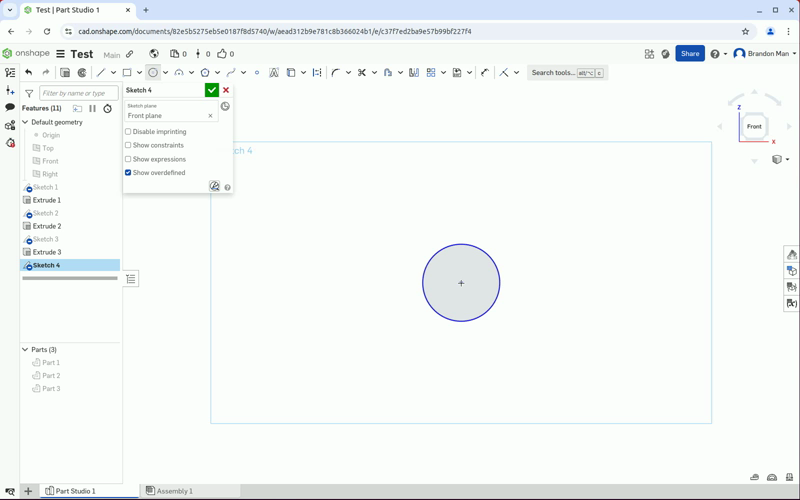
key_up(shift)
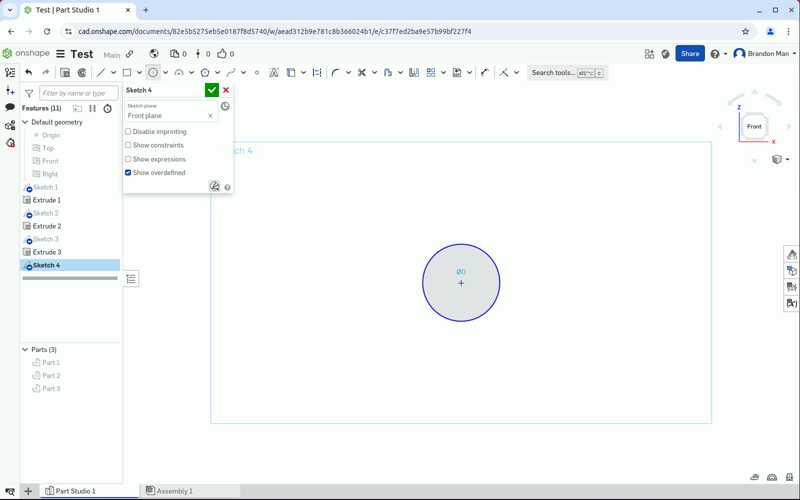
mouse_move(482, 282)
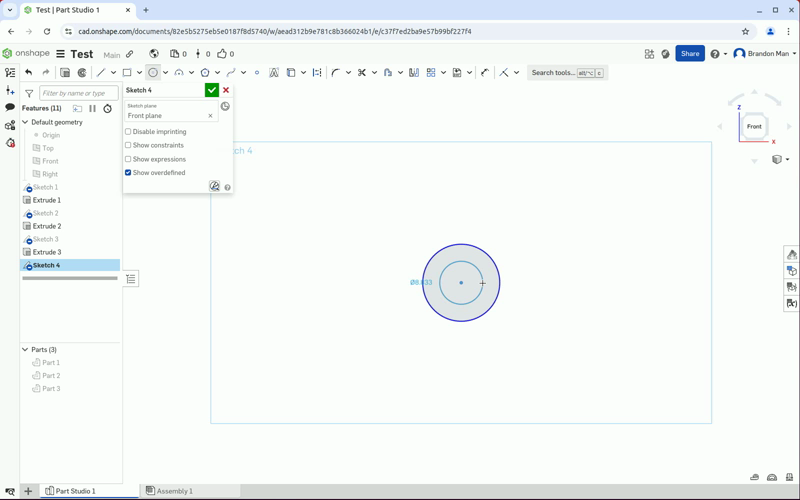
click(482, 282)
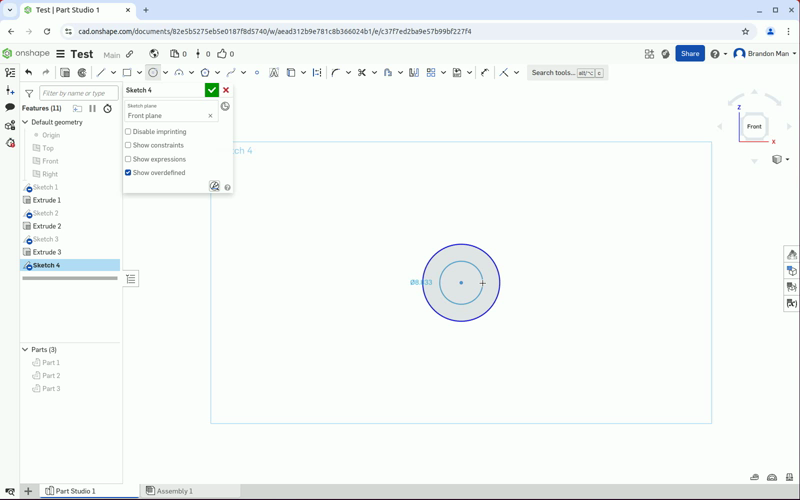
key(esc)
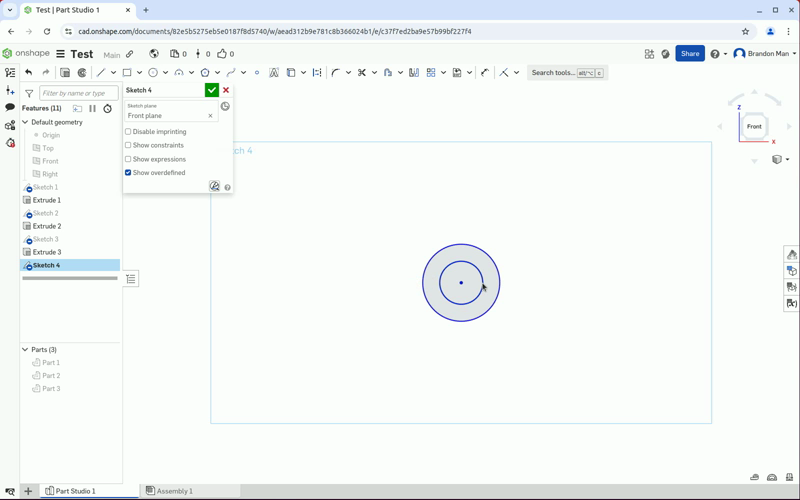
mouse_move(432, 303)
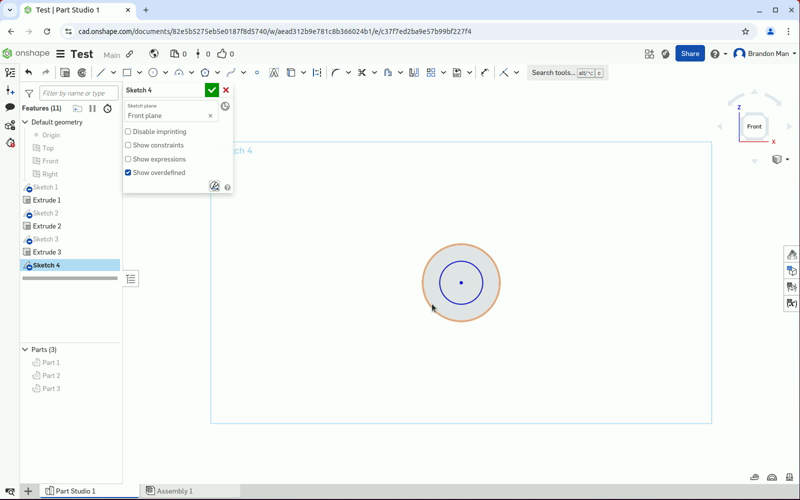
click(432, 303)
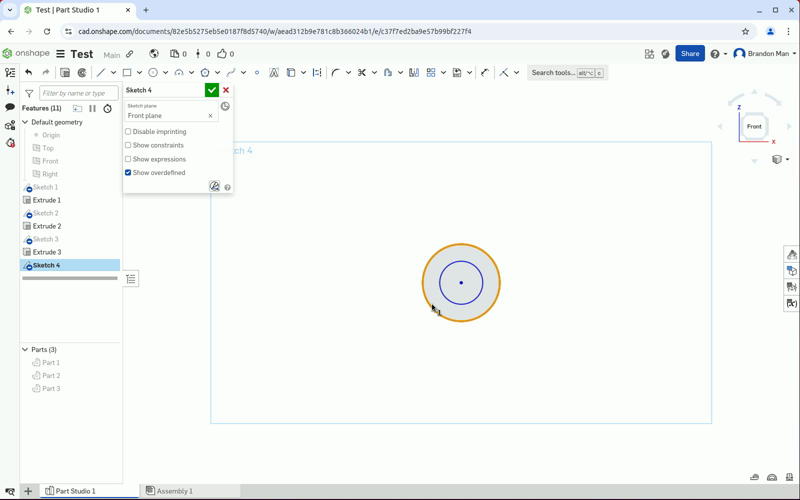
mouse_move(73, 352)
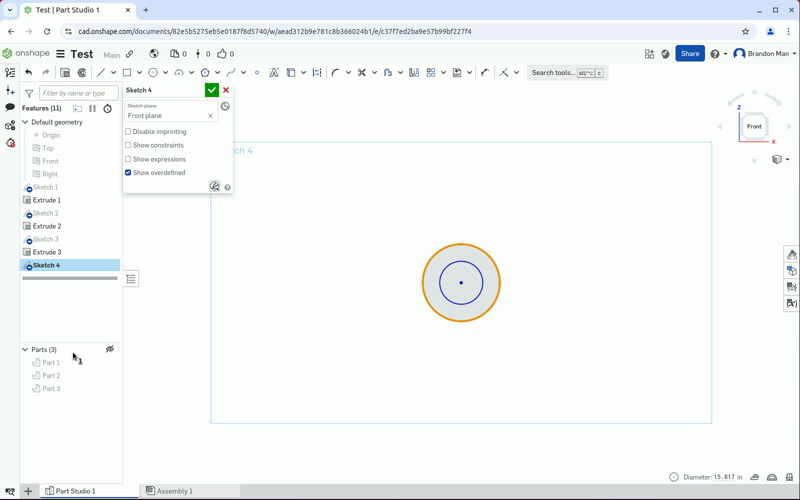
key(shift+y)
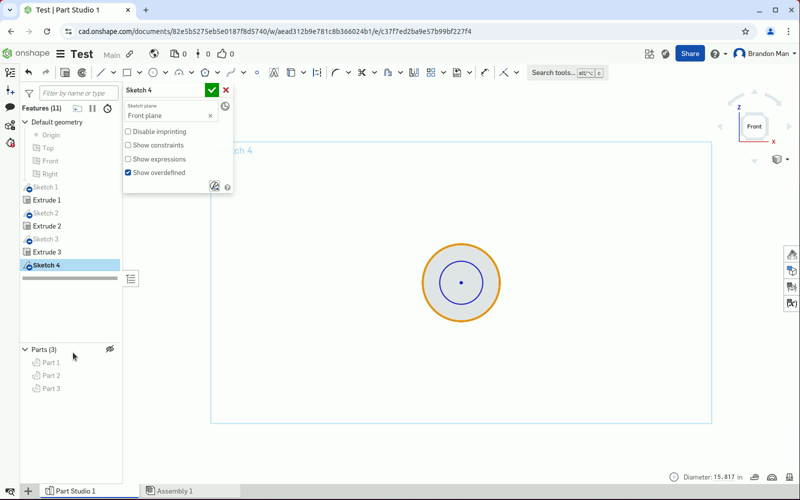
key(shift+e)
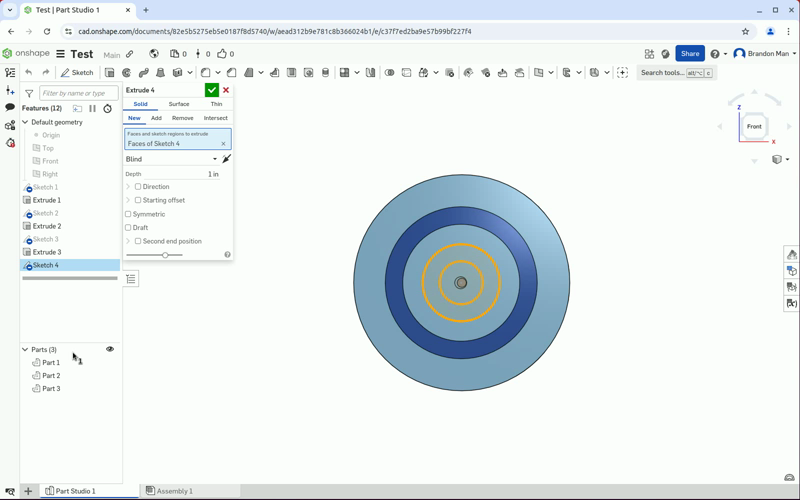
mouse_move(143, 106)
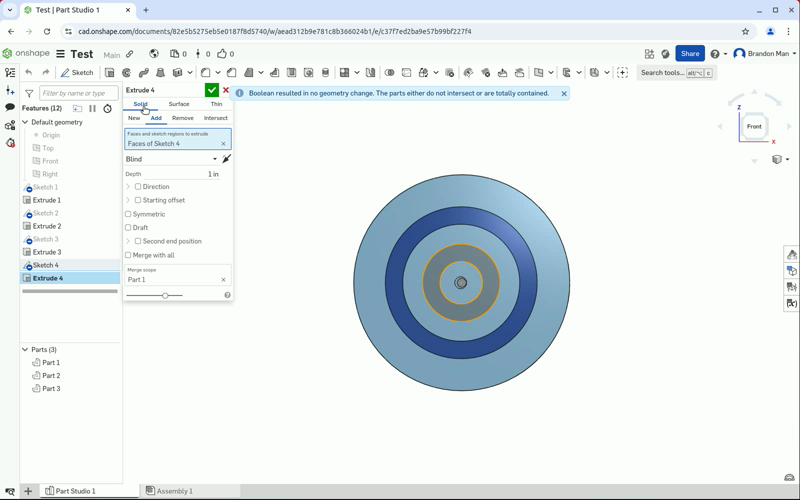
click(143, 106)
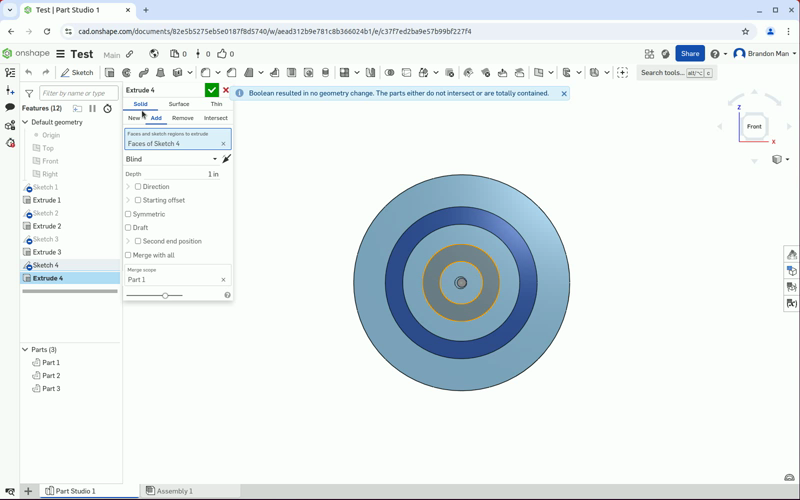
mouse_move(137, 120)
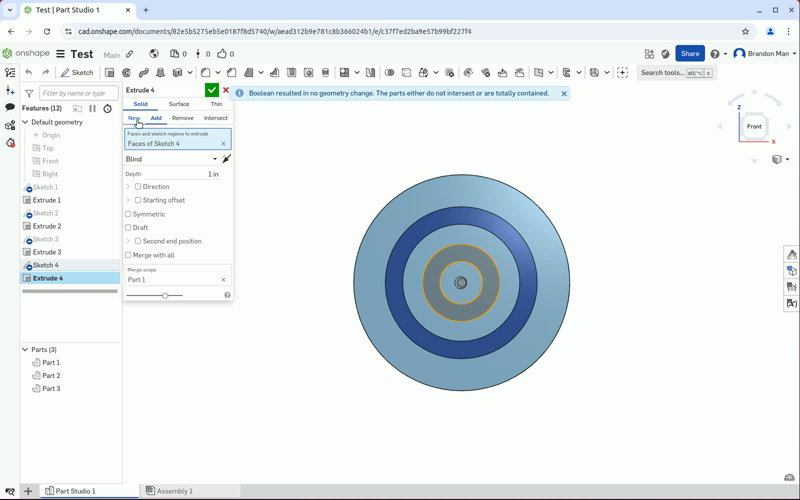
click(137, 120)
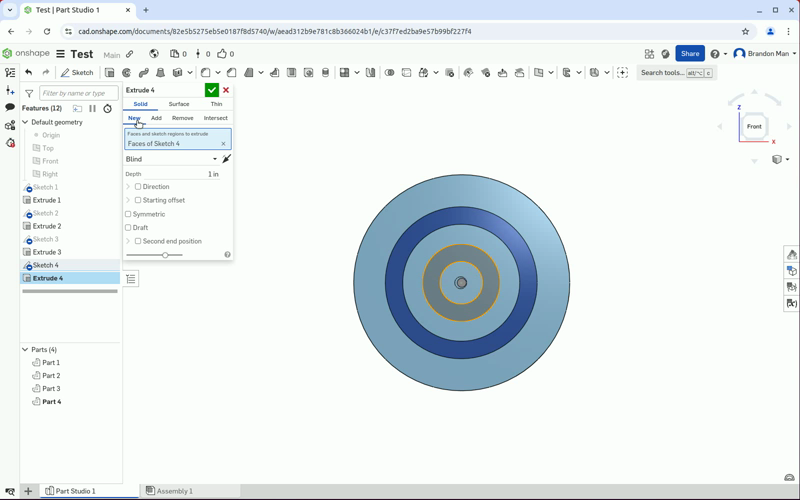
key(tab, 4)
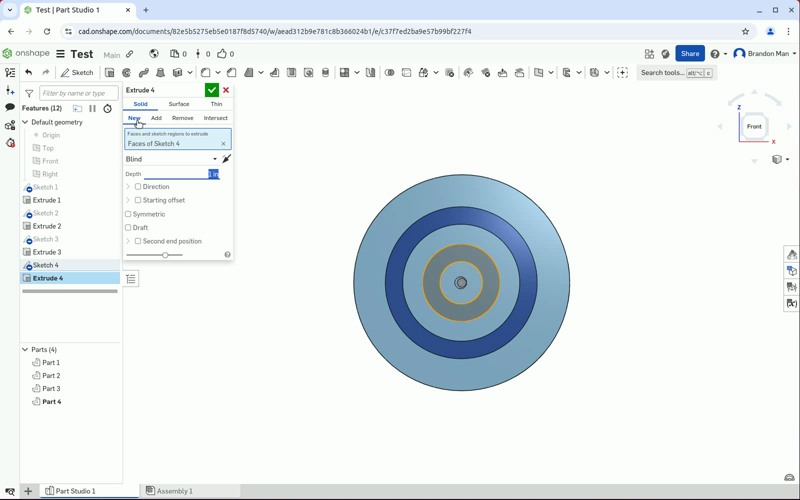
text(23.108)
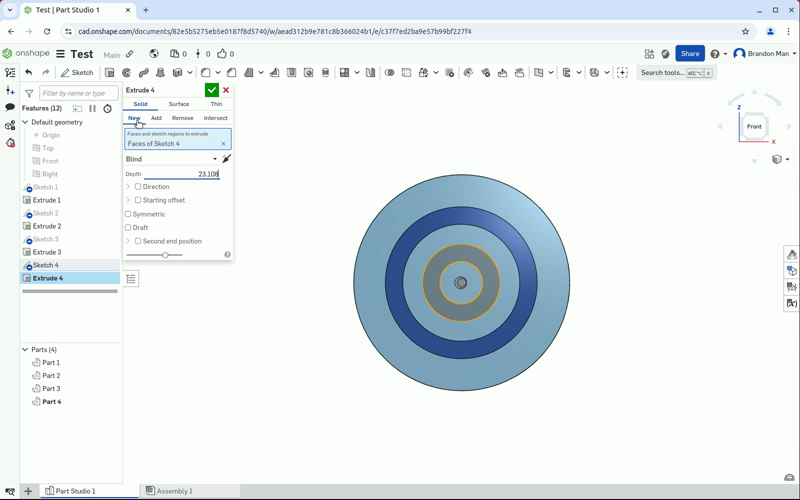
key(enter)
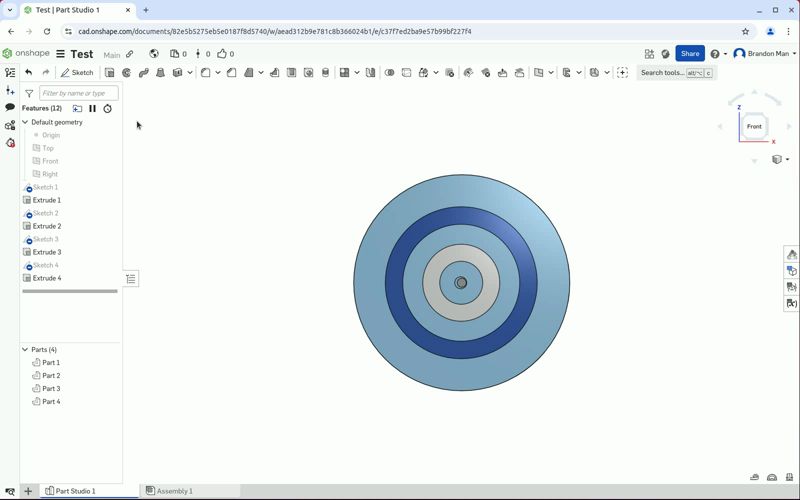
key(shift+h)
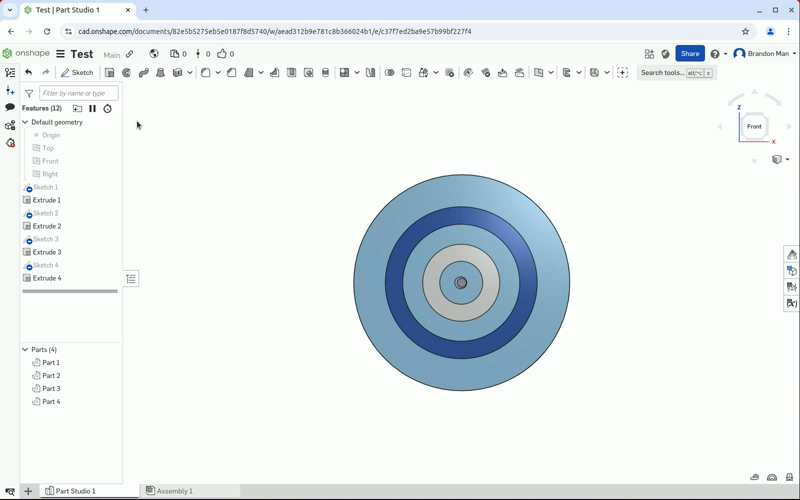
key(shift+h)
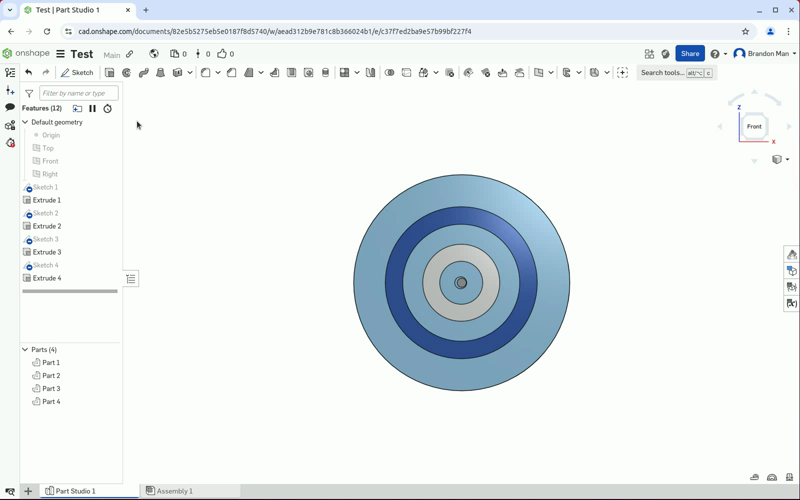
mouse_move(73, 189)
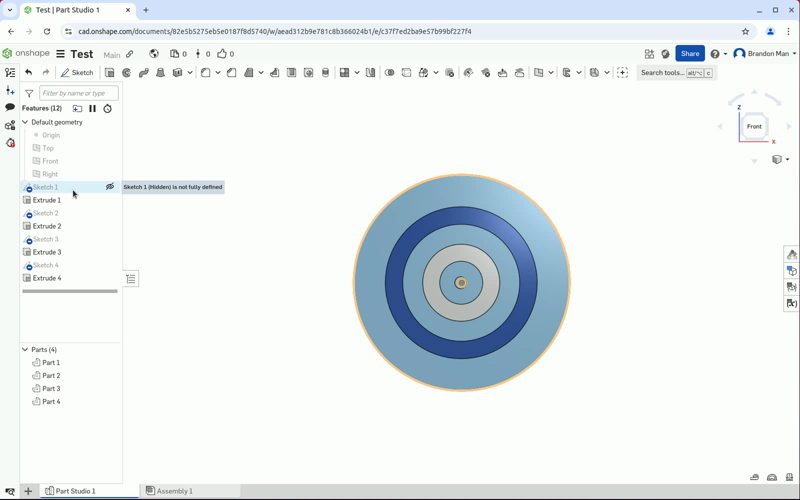
click(73, 189)
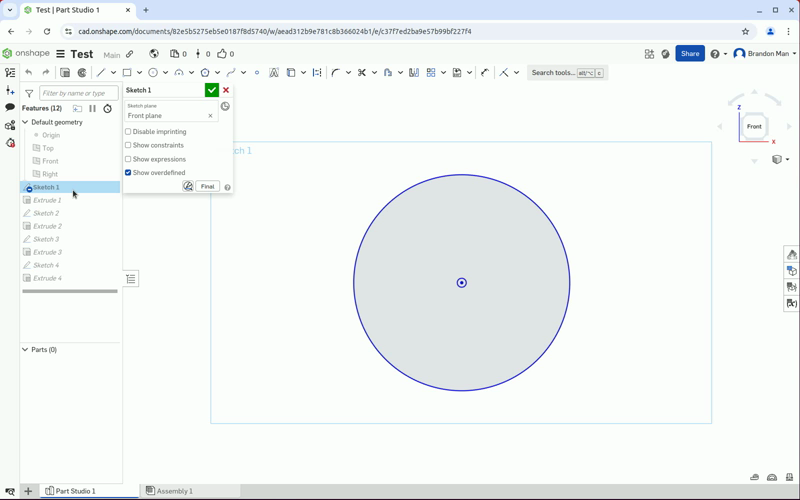
mouse_move(229, 92)
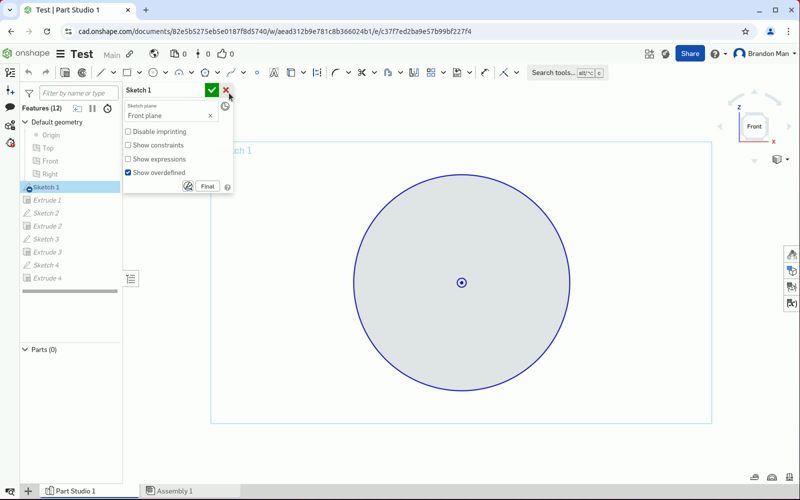
click(229, 92)
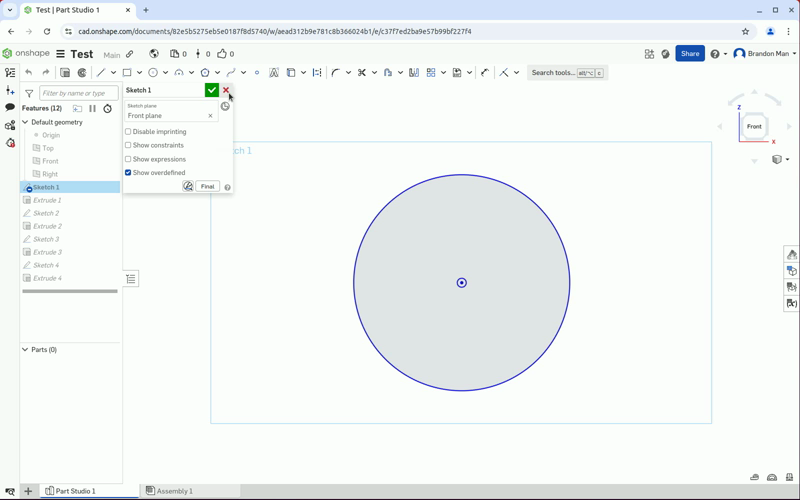
key(shift+s)
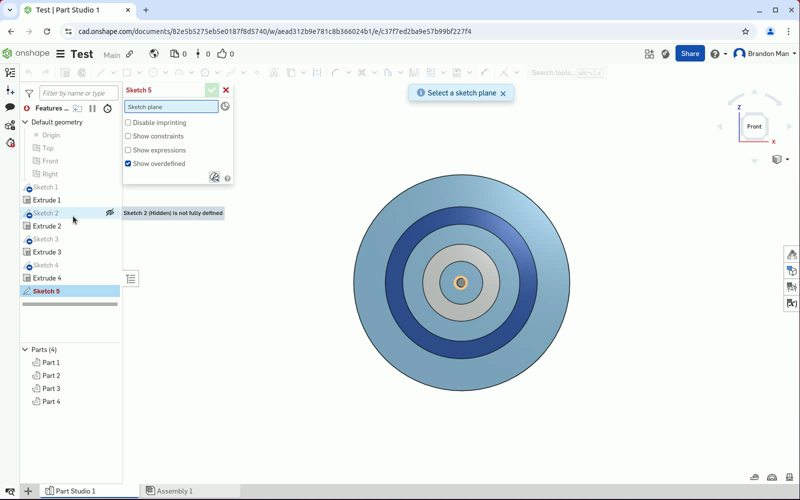
scroll(3)
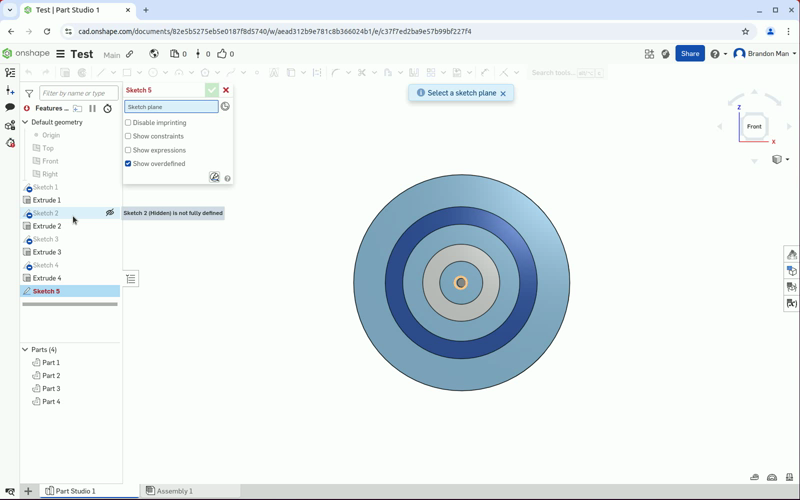
mouse_move(73, 163)
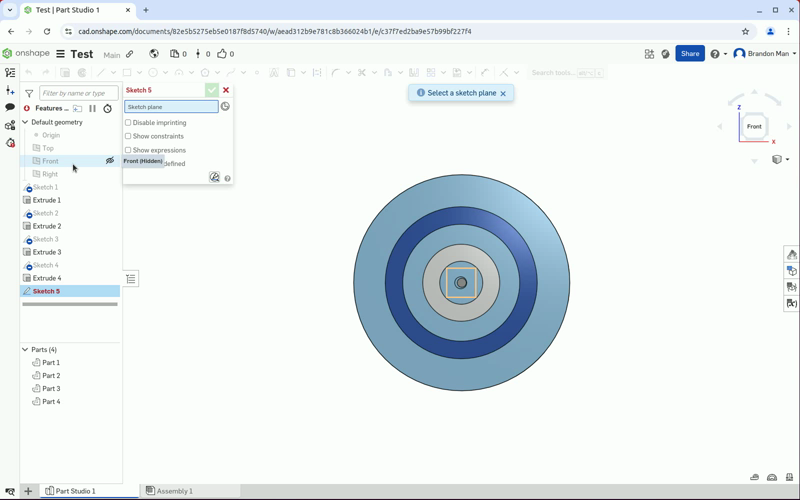
click(73, 163)
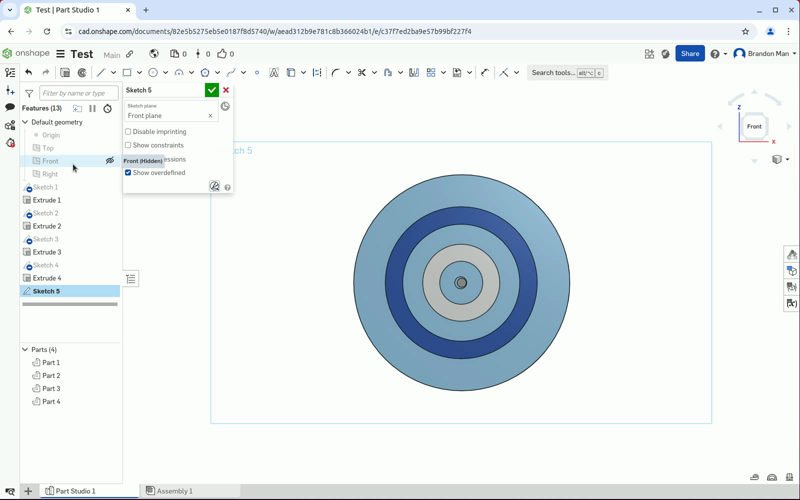
mouse_move(73, 352)
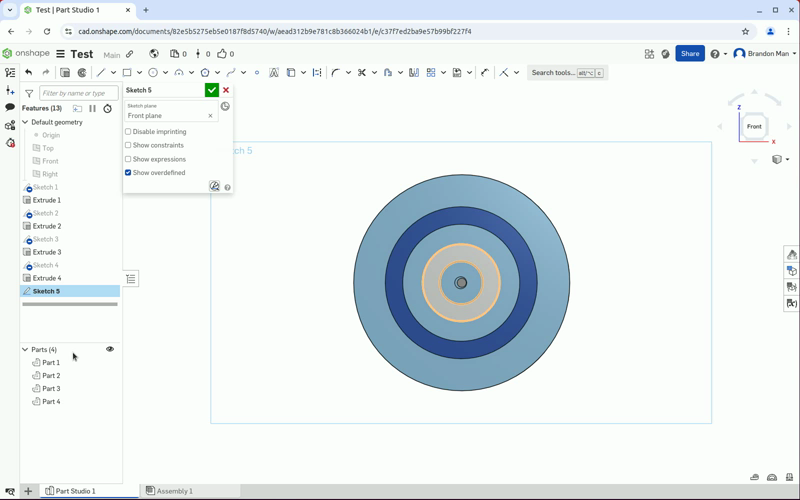
key(y)
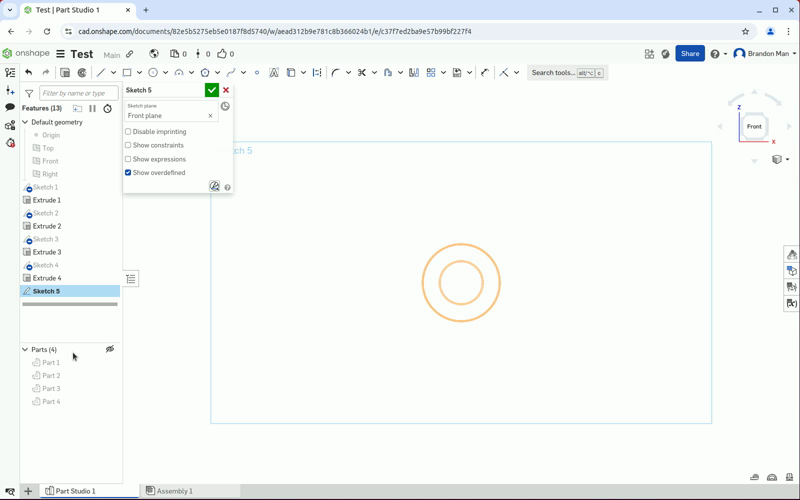
key(c)
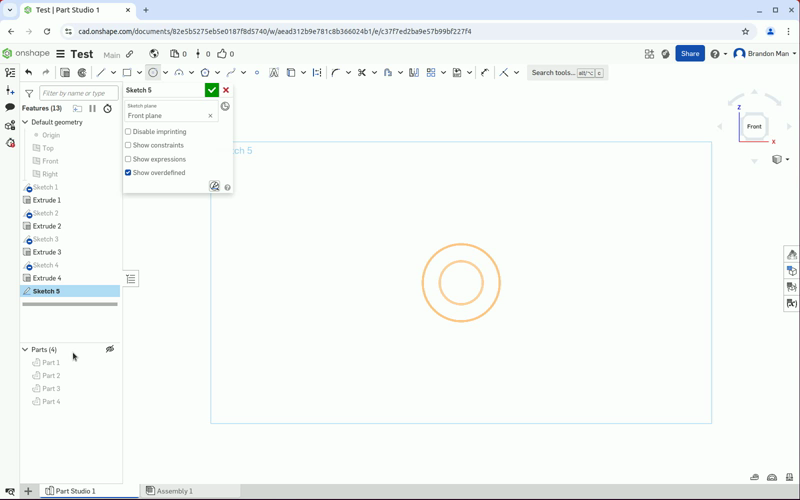
key_down(shift)
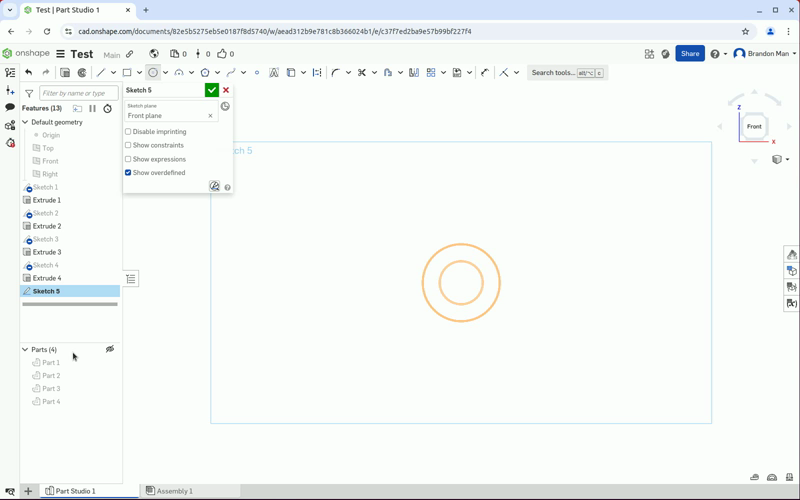
mouse_move(461, 282)
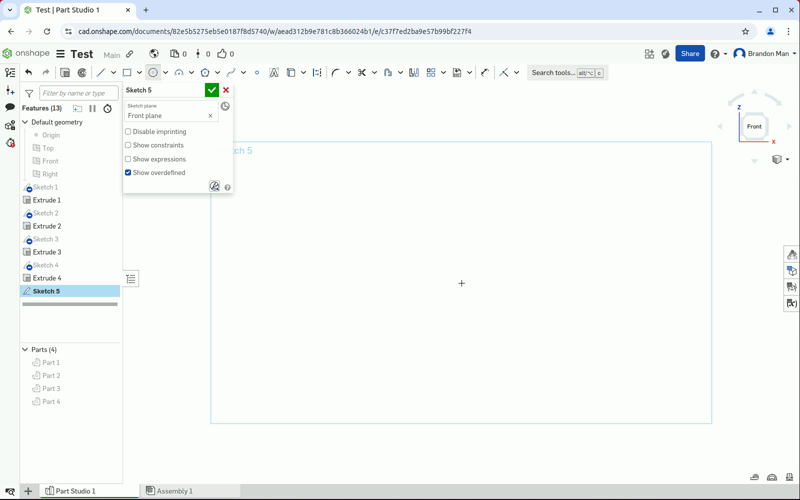
click(461, 282)
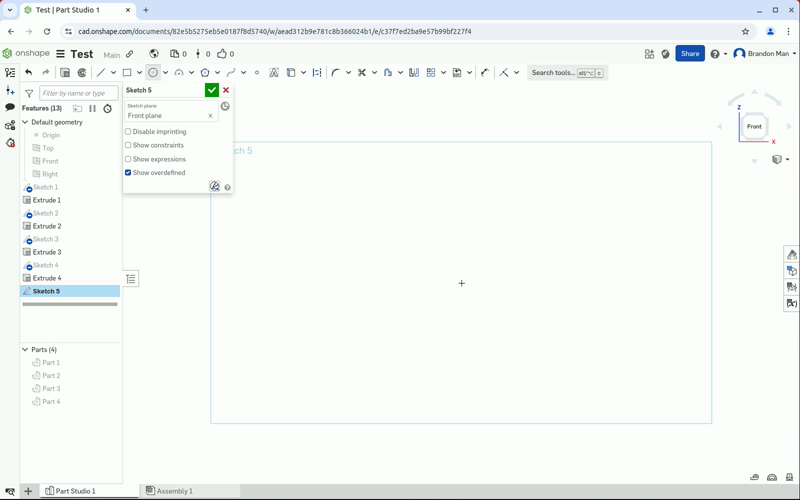
key_up(shift)
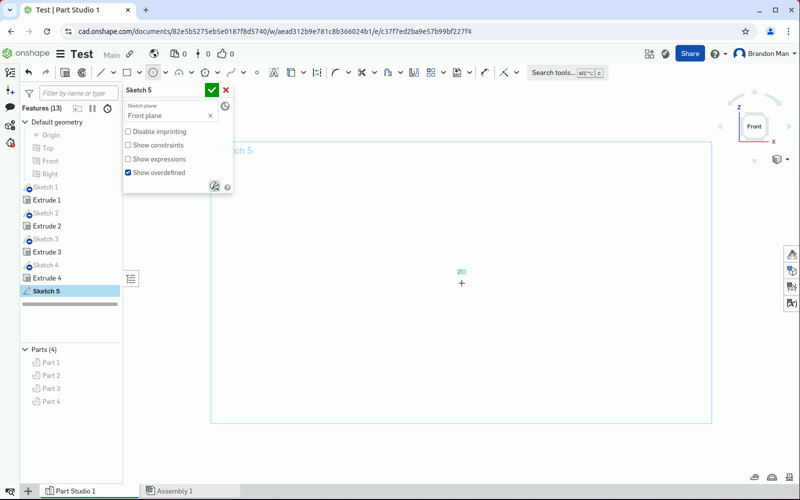
mouse_move(569, 282)
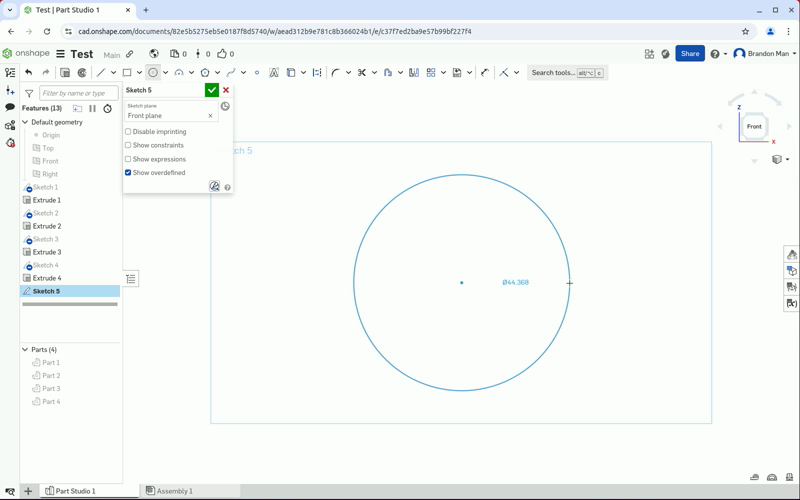
click(569, 282)
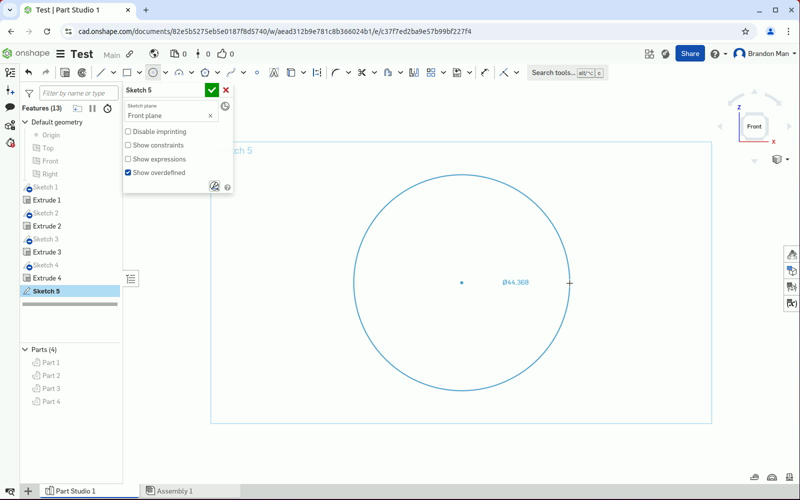
key(esc)
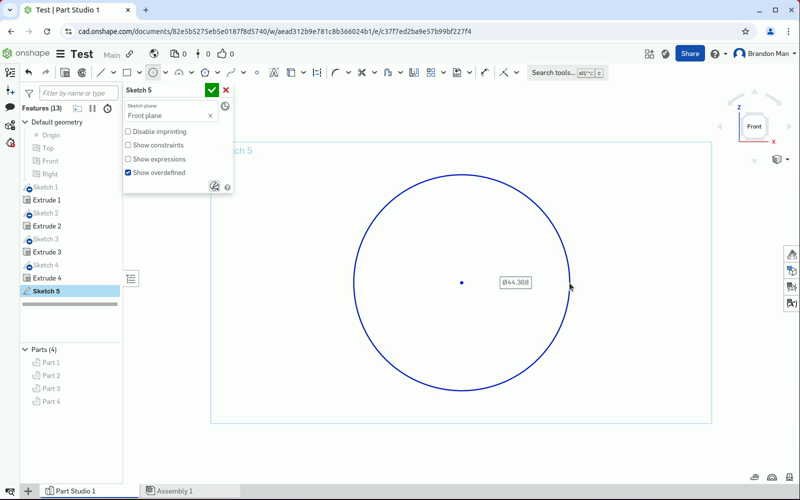
key(c)
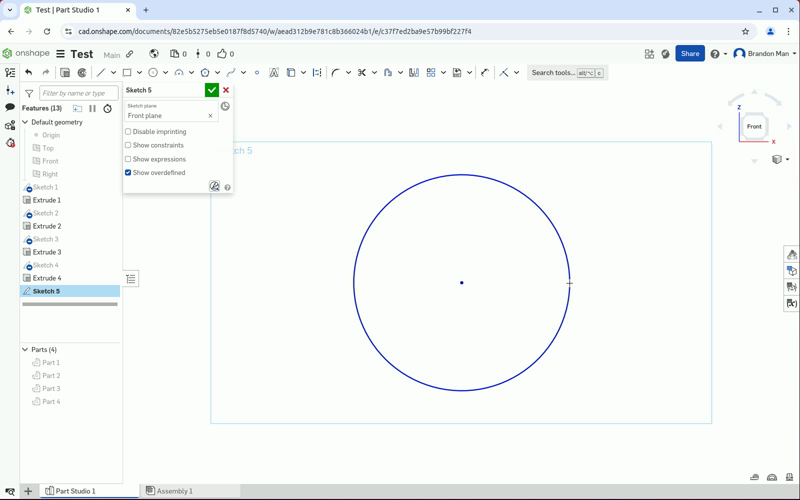
key_down(shift)
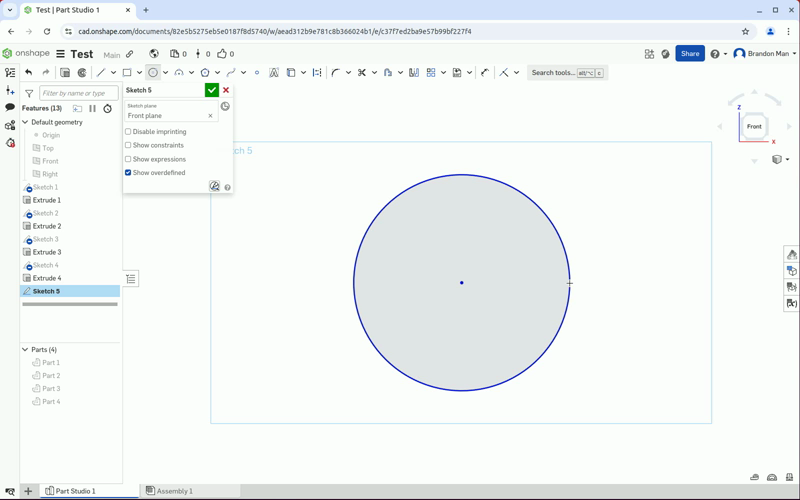
mouse_move(461, 282)
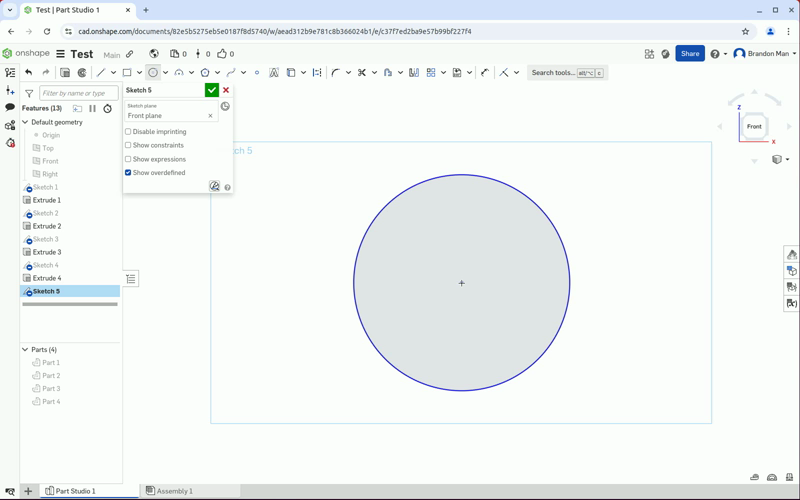
click(461, 282)
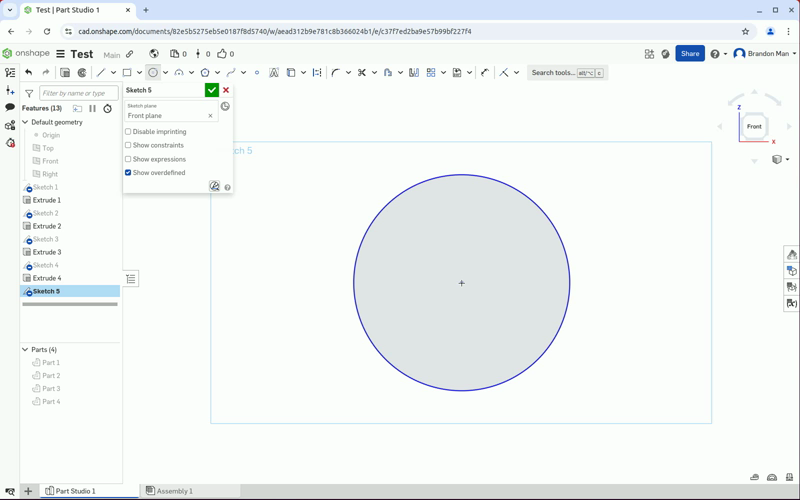
key_up(shift)
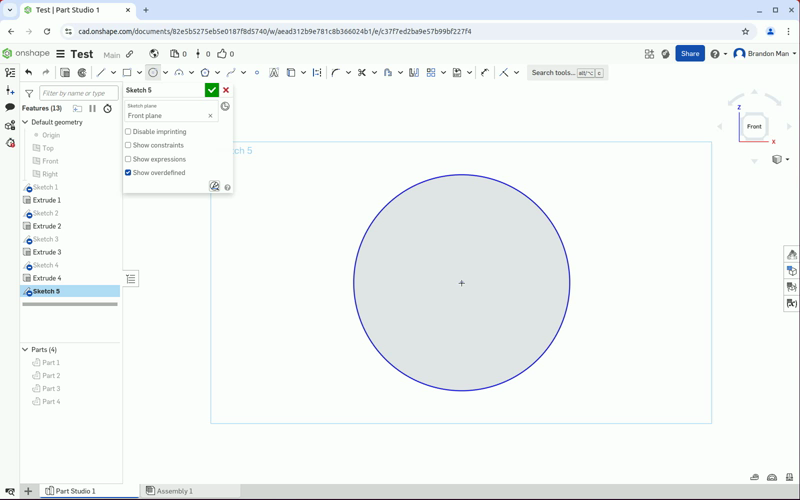
mouse_move(551, 282)
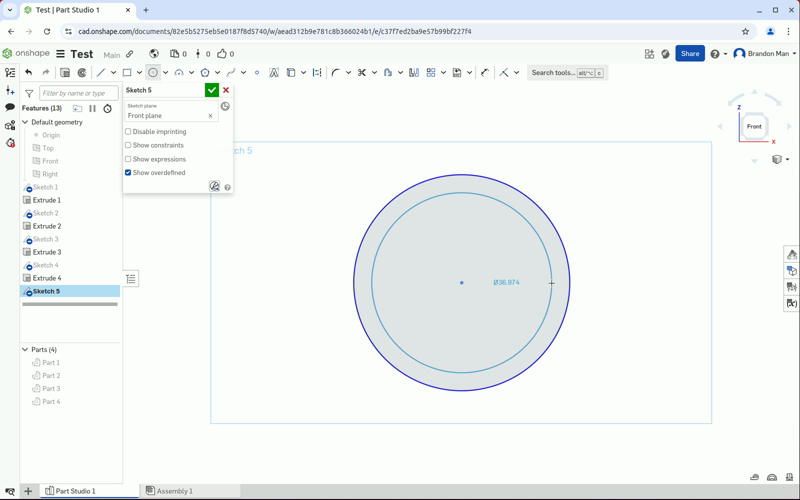
click(551, 282)
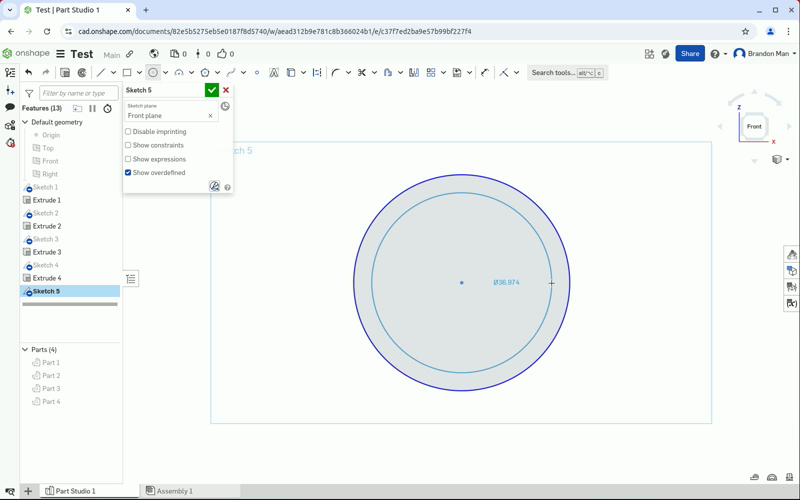
key(esc)
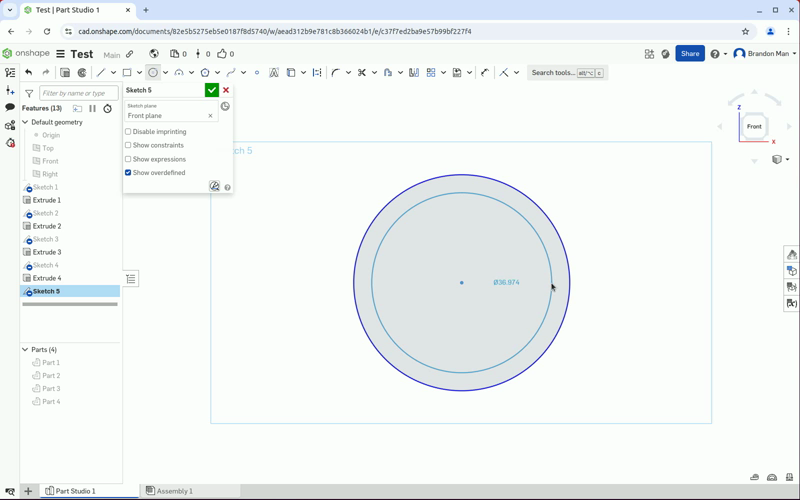
mouse_move(560, 291)
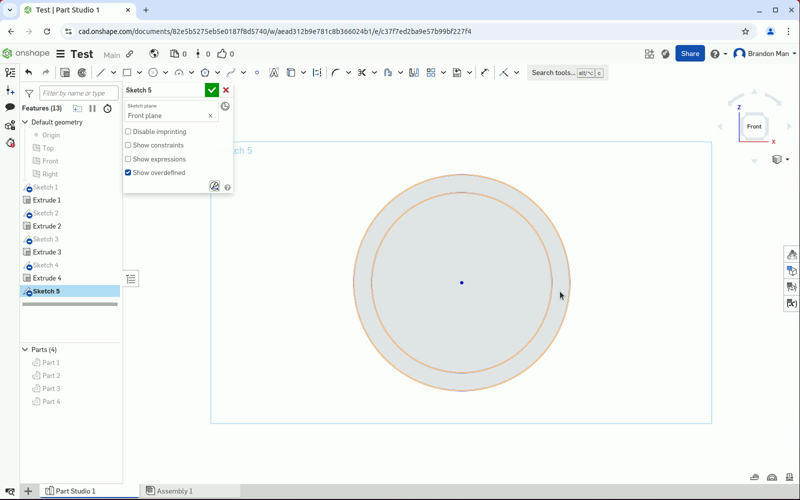
click(560, 291)
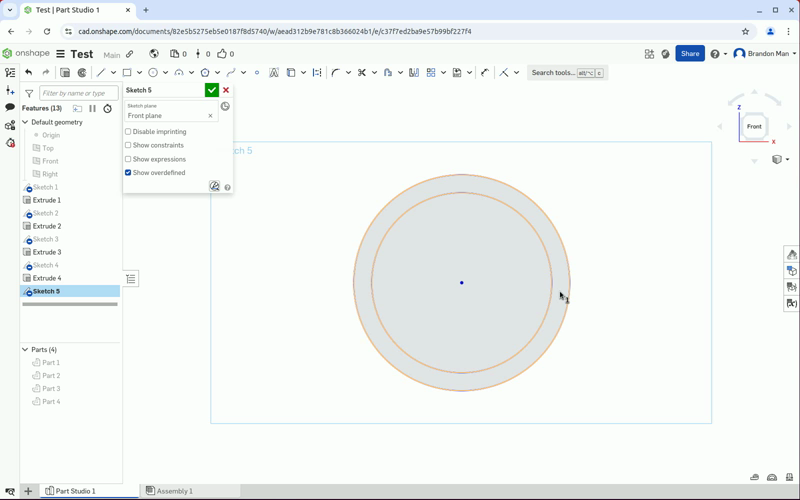
mouse_move(73, 352)
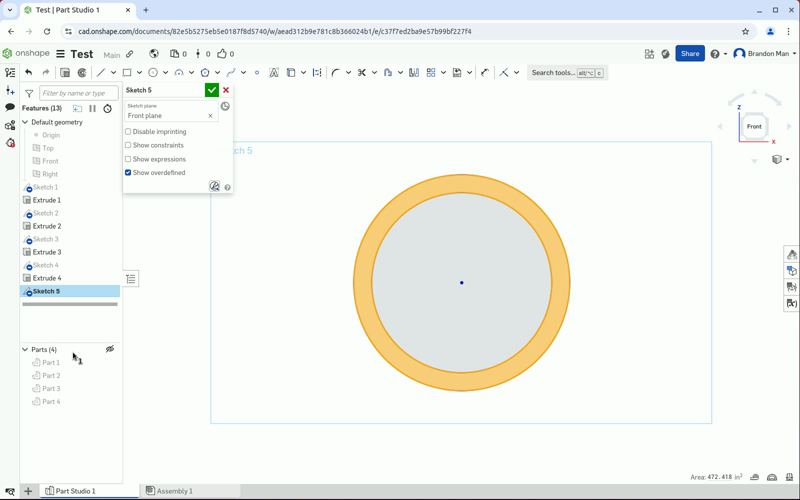
key(shift+y)
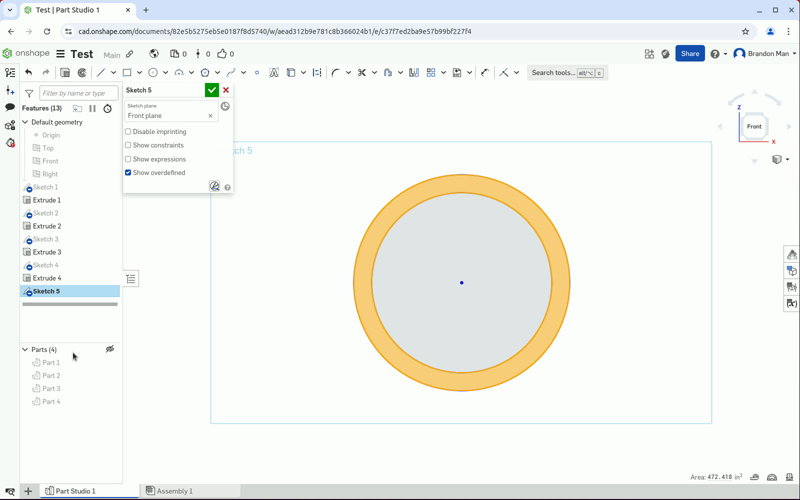
key(shift+e)
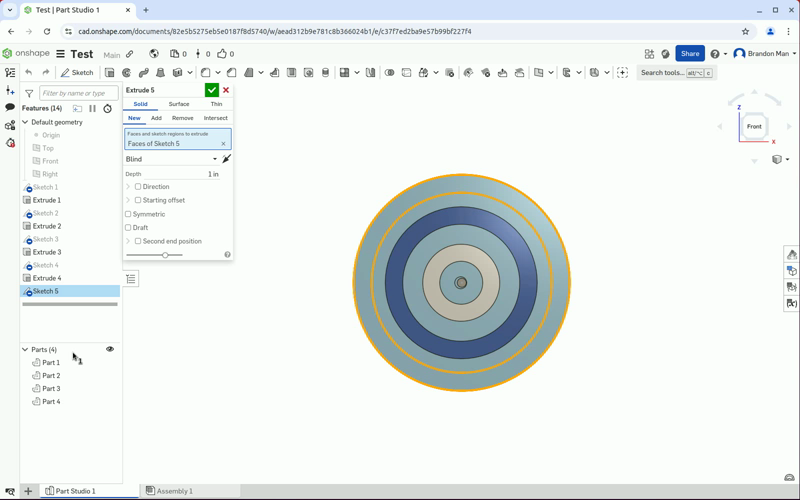
mouse_move(143, 106)
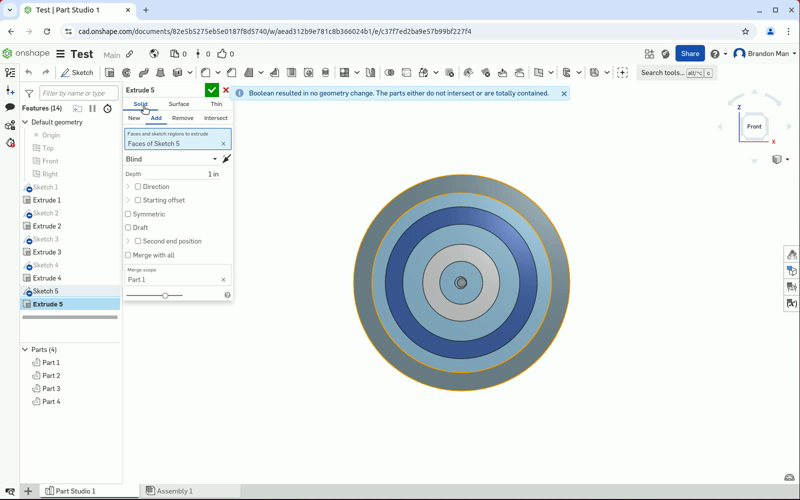
click(143, 106)
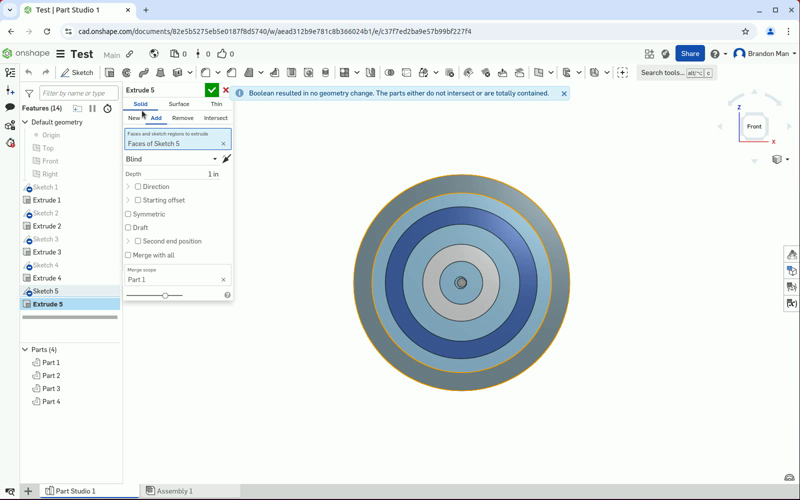
mouse_move(137, 120)
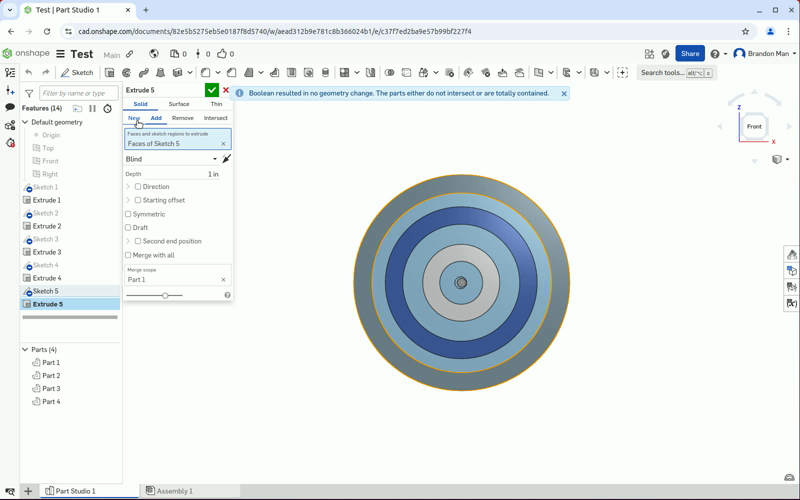
click(137, 120)
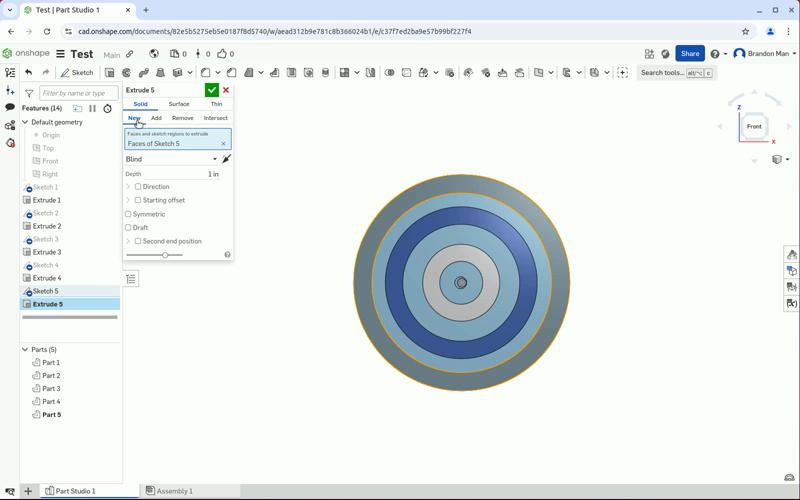
key(tab, 4)
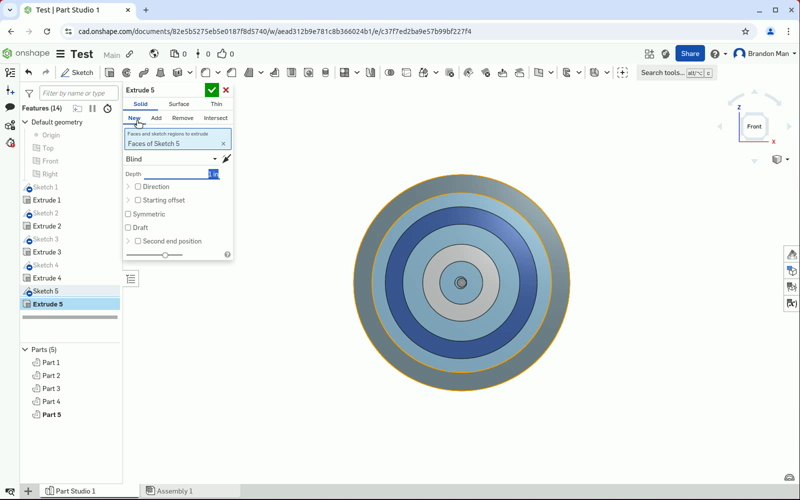
text(23.108)
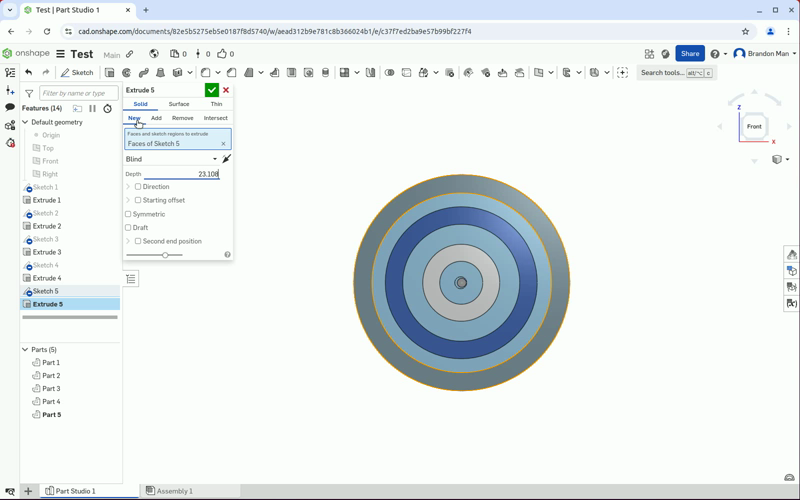
key(enter)
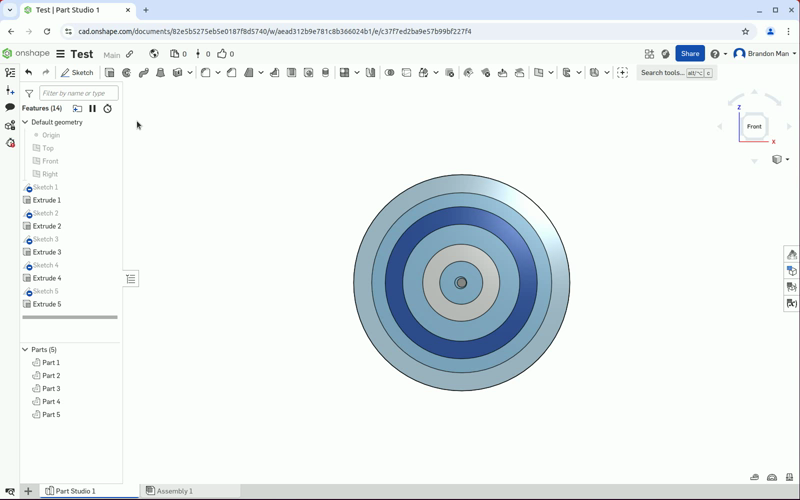
key(shift+h)
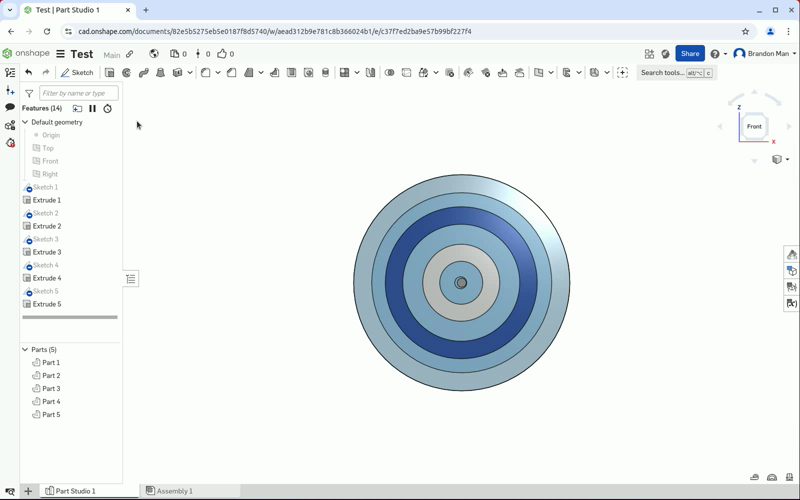
key(shift+h)
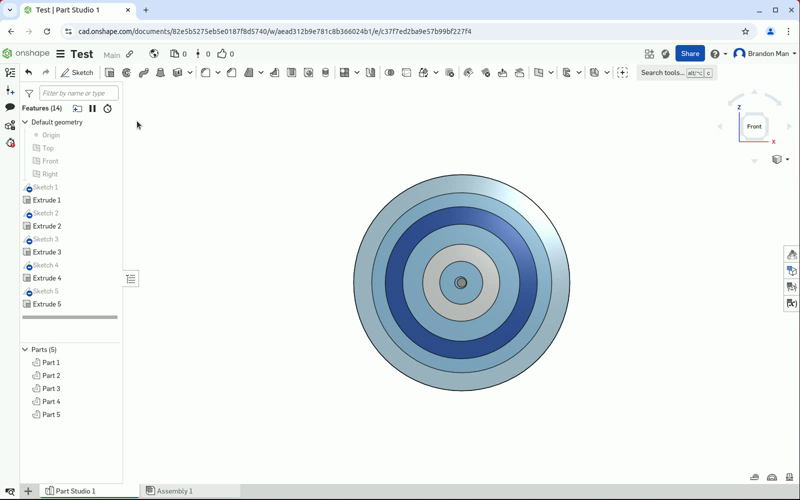
mouse_move(73, 189)
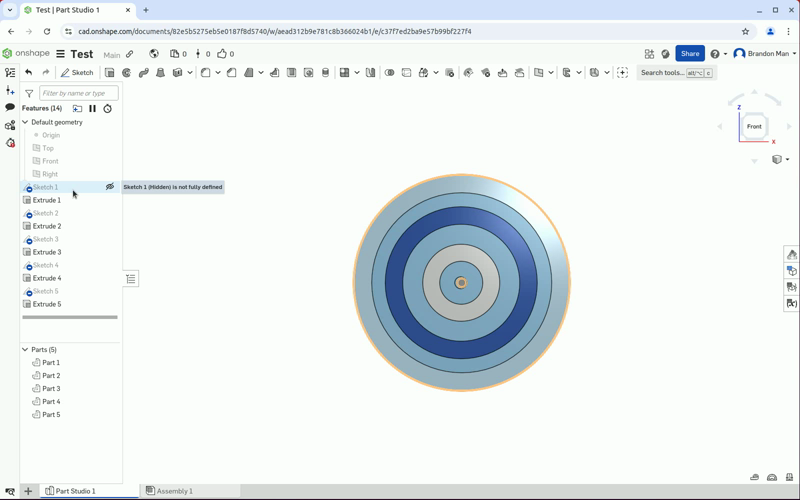
click(73, 189)
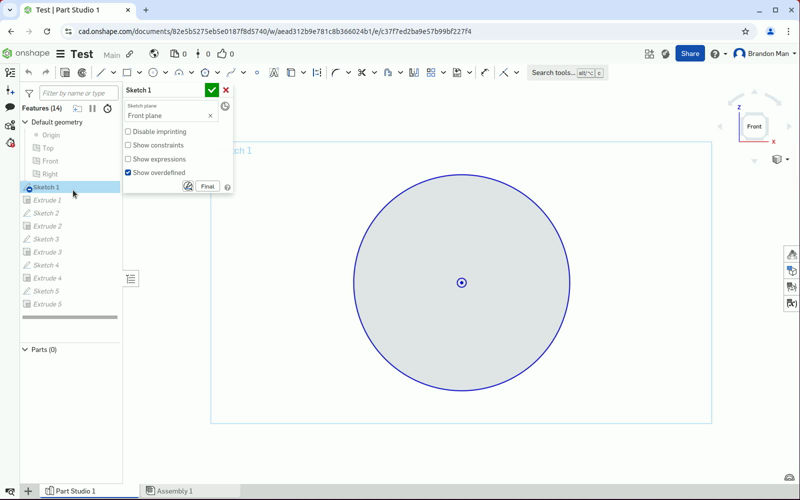
mouse_move(229, 92)
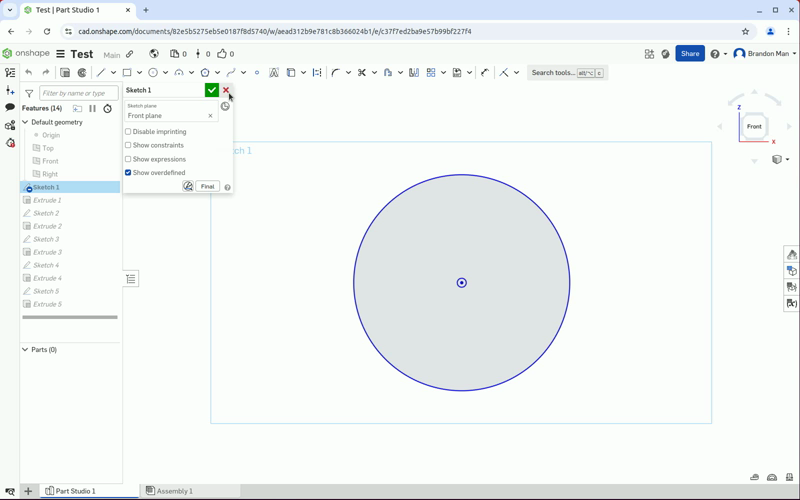
click(229, 92)
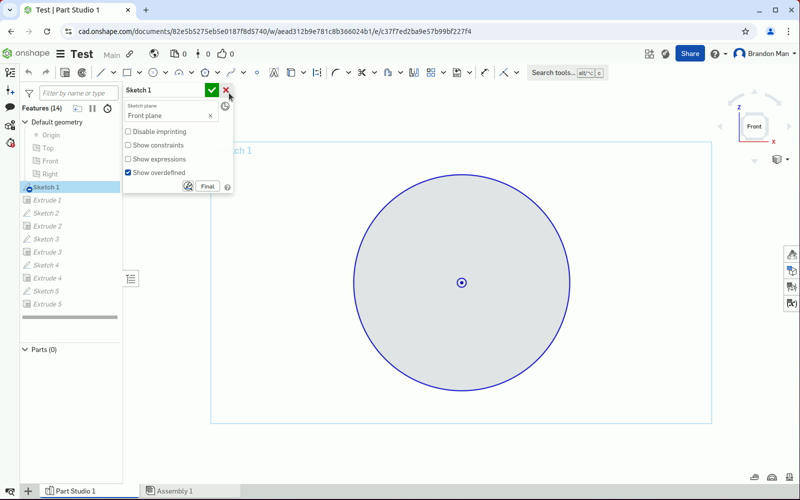
key(shift+s)
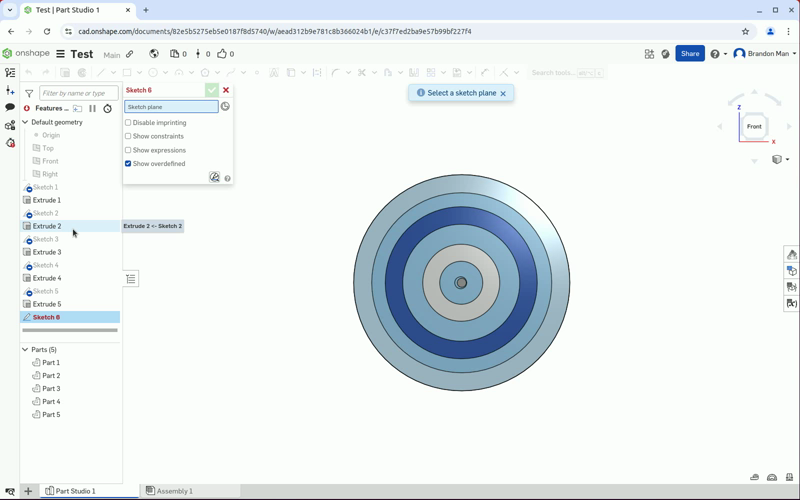
scroll(3)
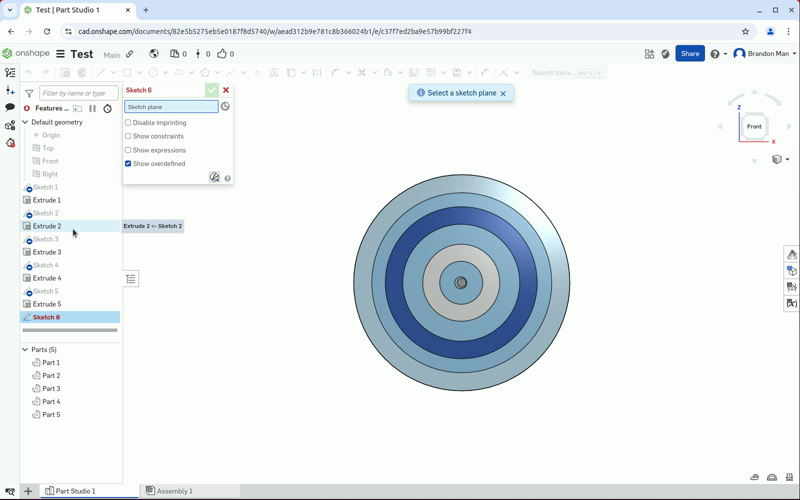
mouse_move(73, 163)
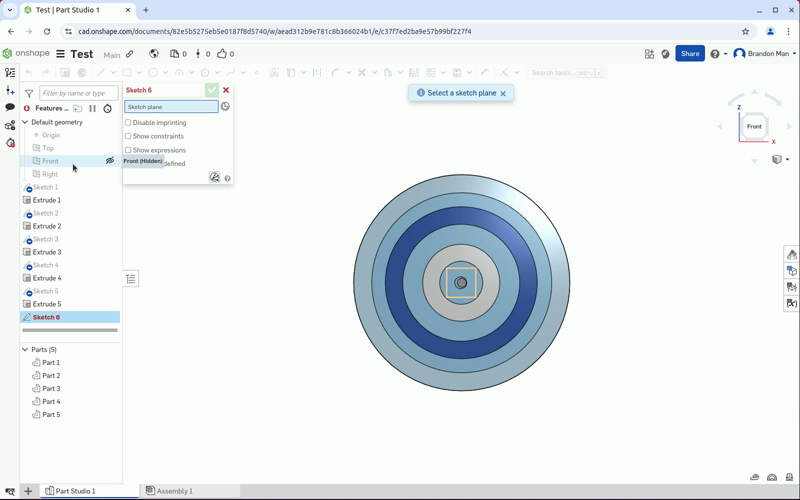
click(73, 163)
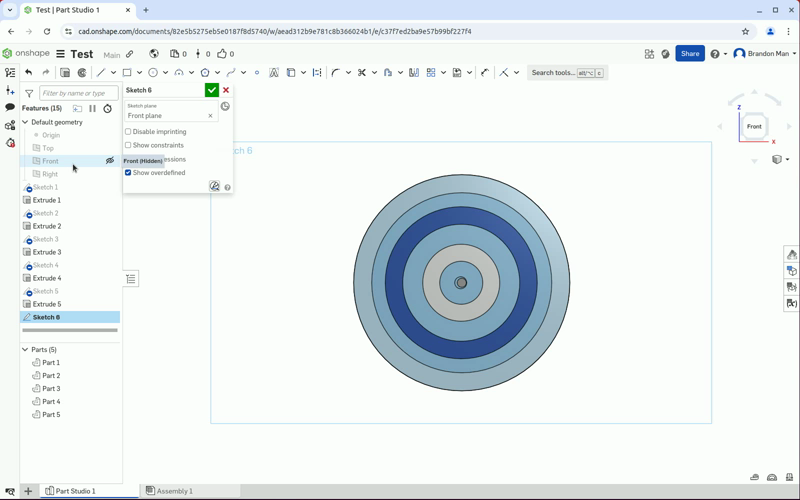
mouse_move(73, 352)
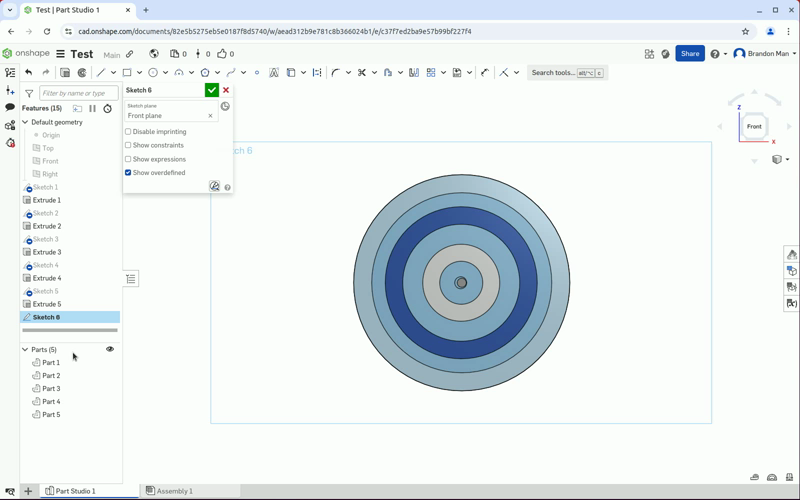
key(y)
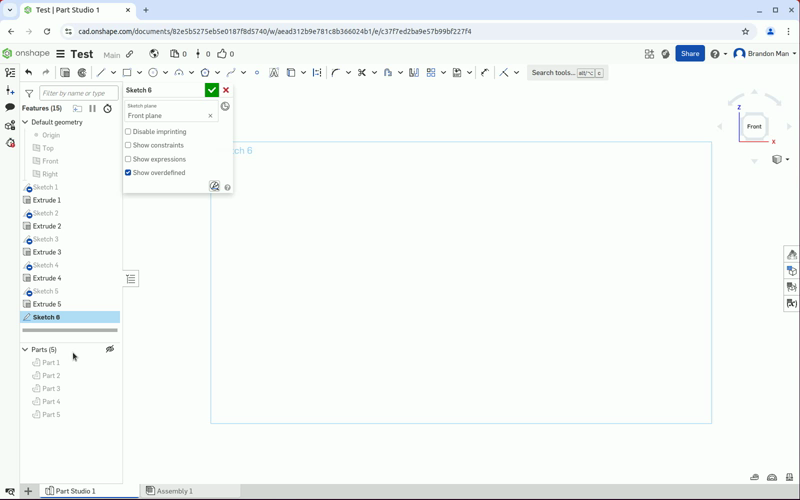
key(c)
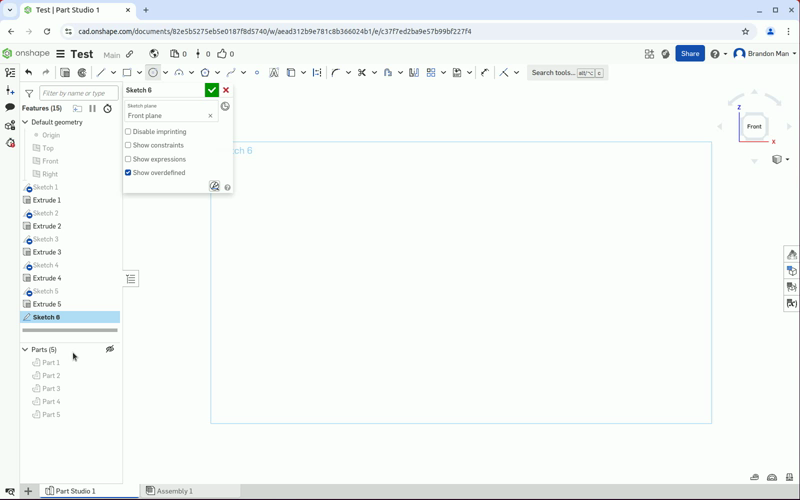
key_down(shift)
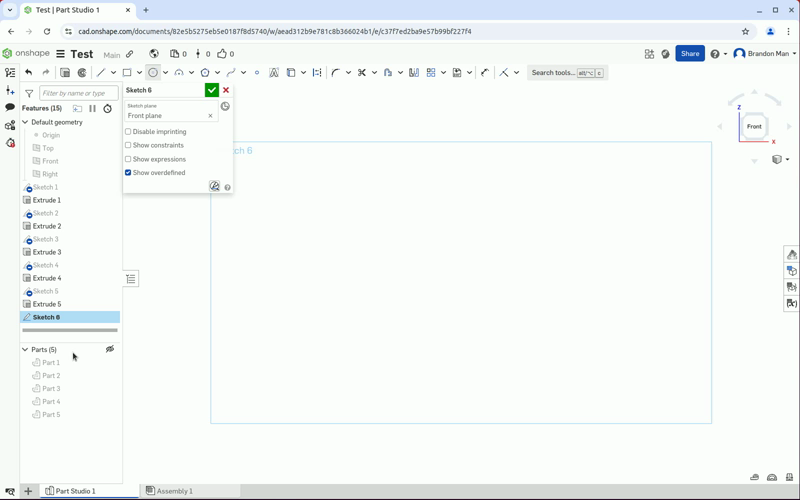
mouse_move(461, 282)
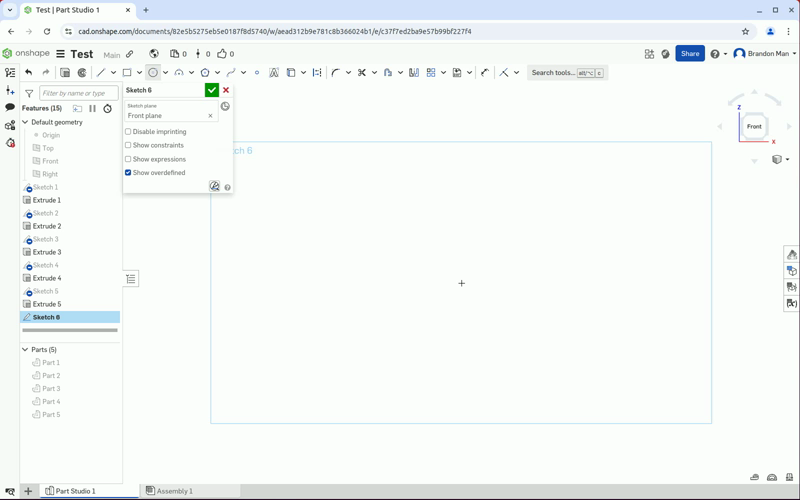
click(461, 282)
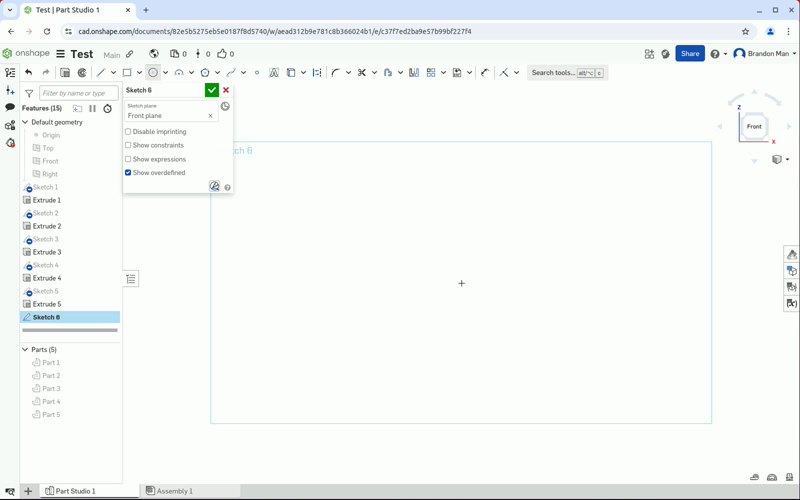
key_up(shift)
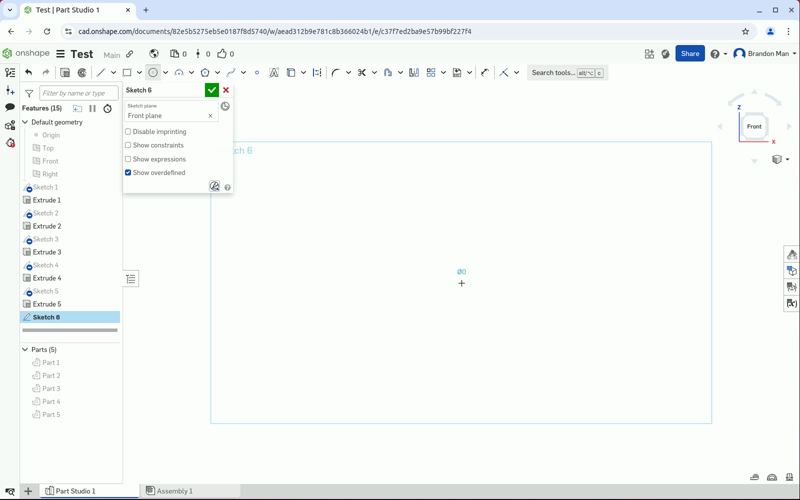
mouse_move(569, 282)
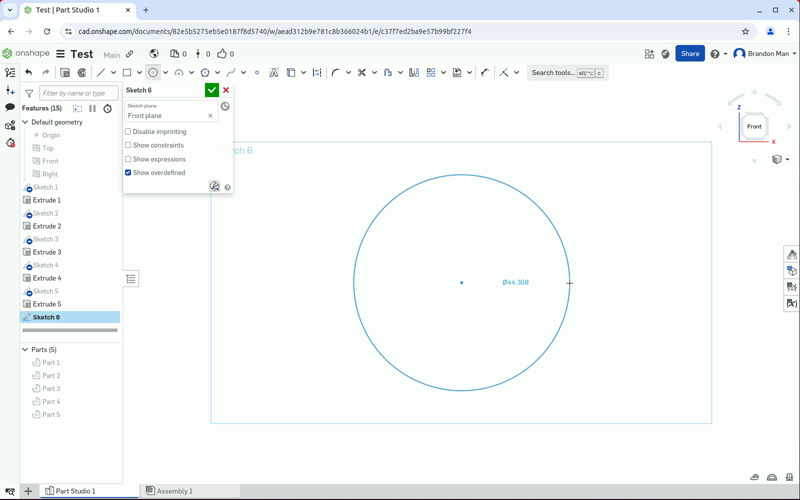
click(569, 282)
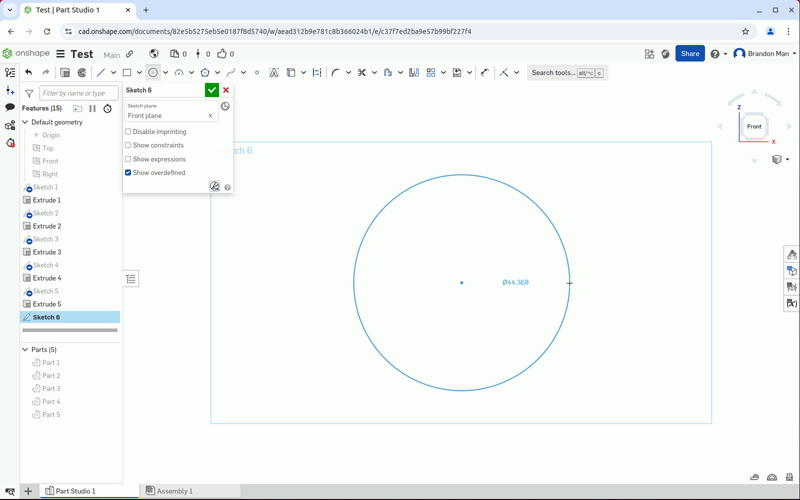
key(esc)
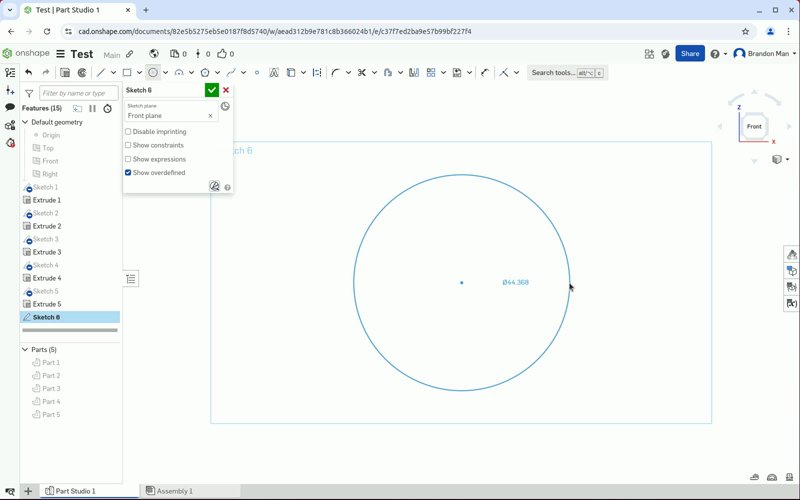
key(c)
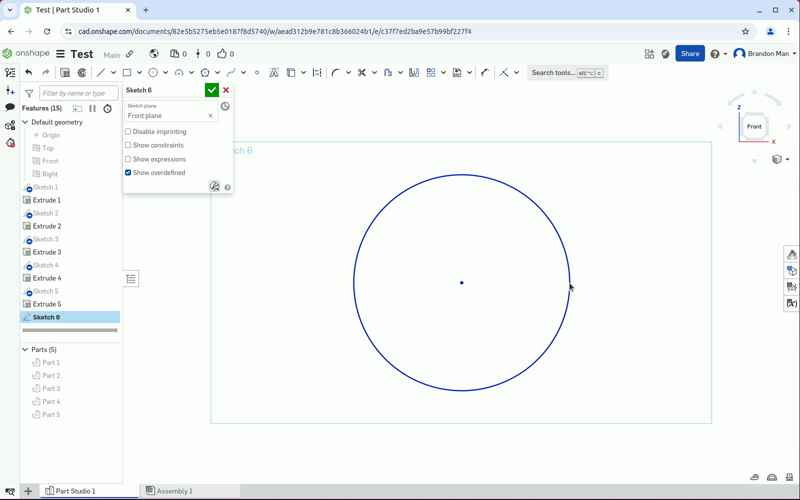
key_down(shift)
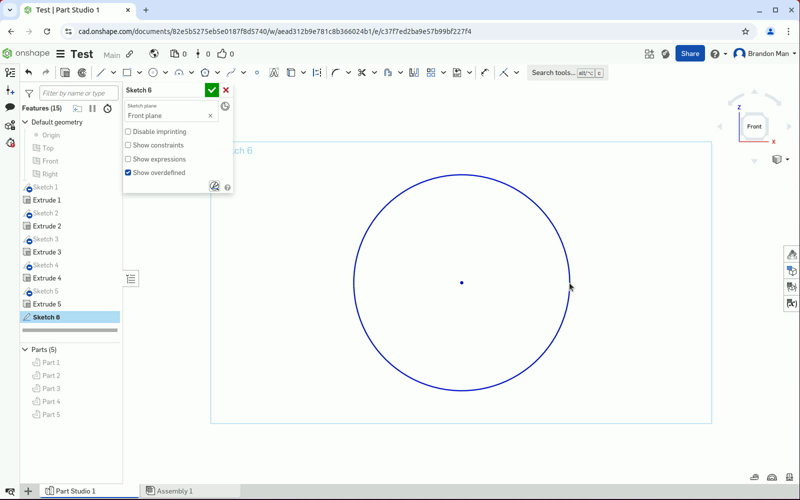
mouse_move(461, 282)
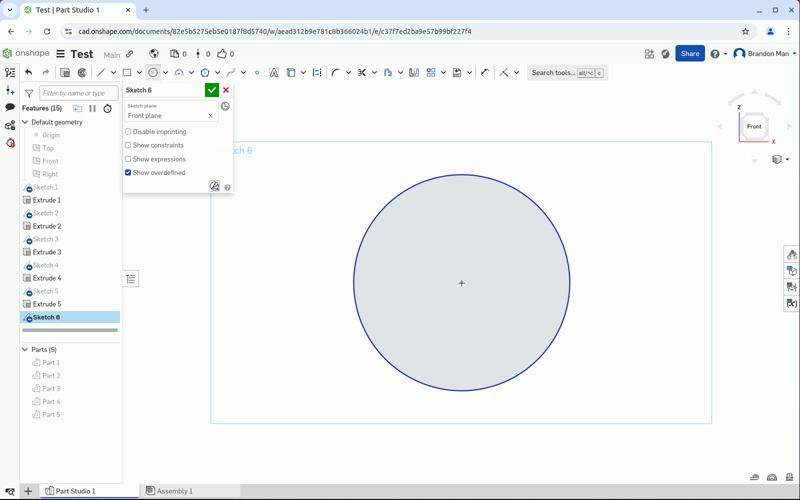
click(461, 282)
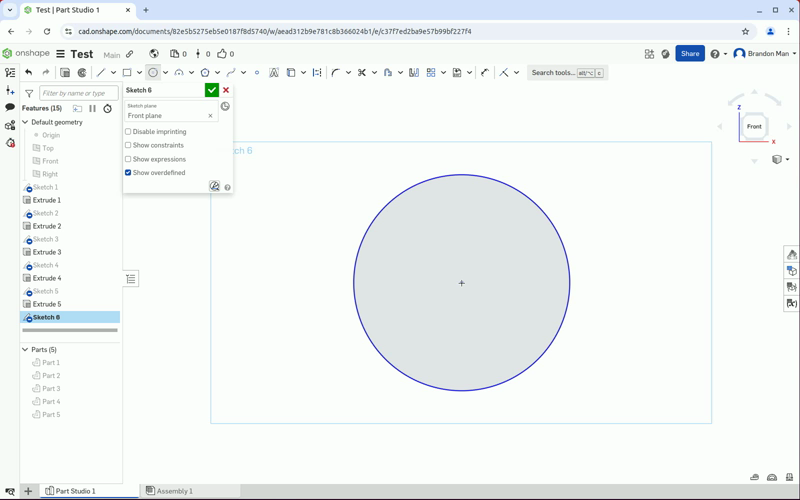
key_up(shift)
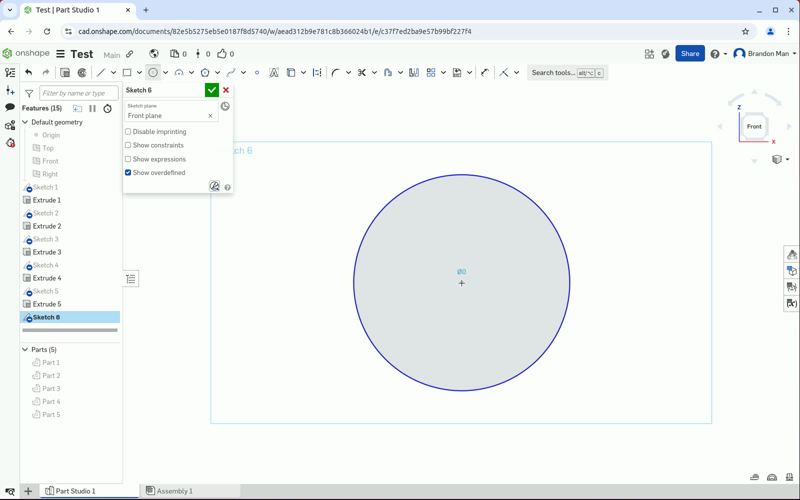
mouse_move(551, 282)
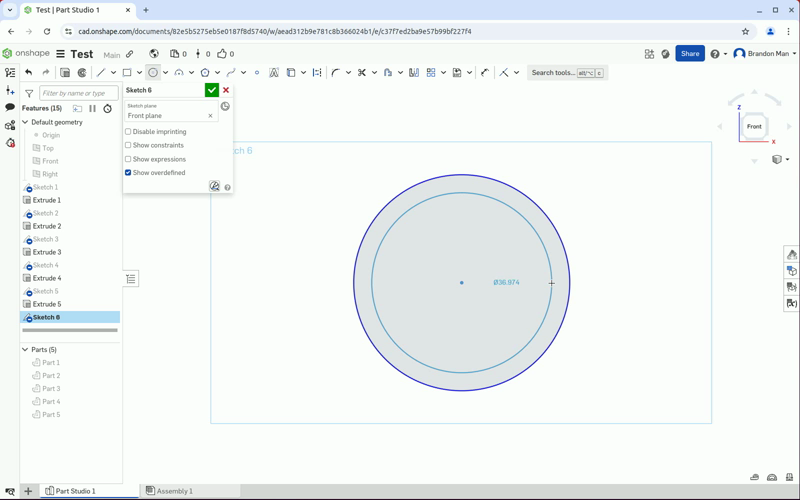
click(551, 282)
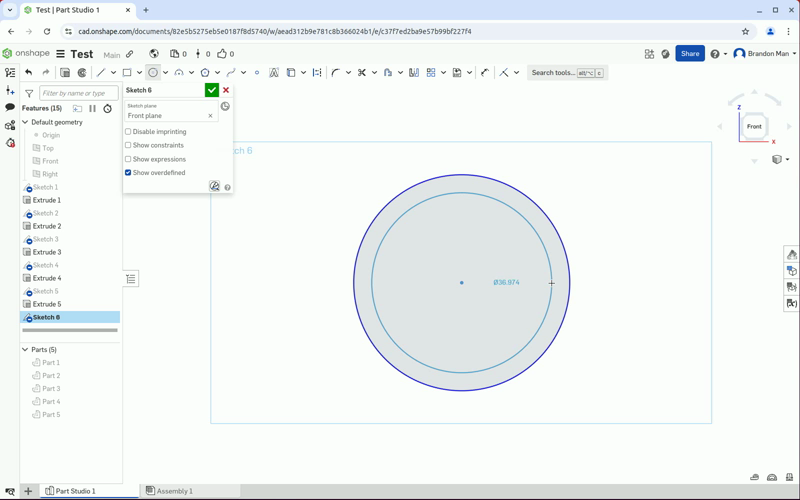
key(esc)
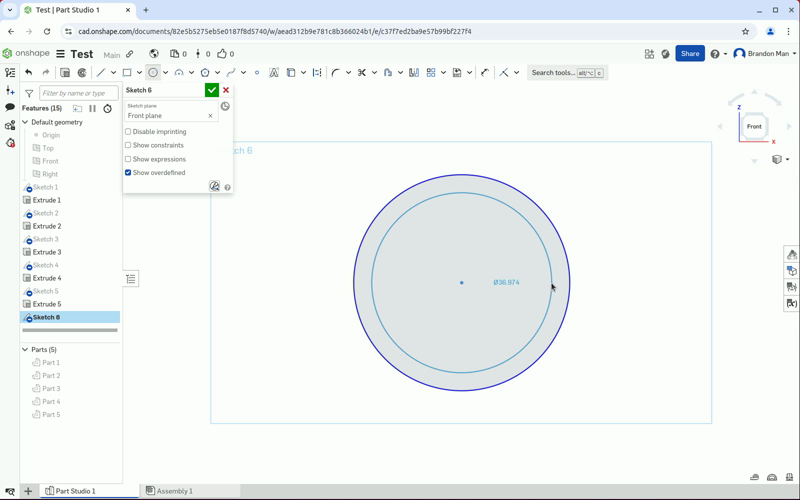
mouse_move(464, 185)
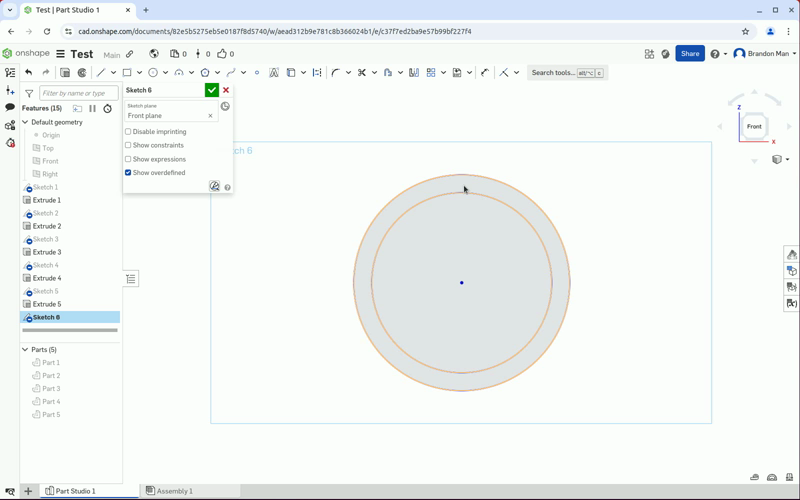
click(464, 185)
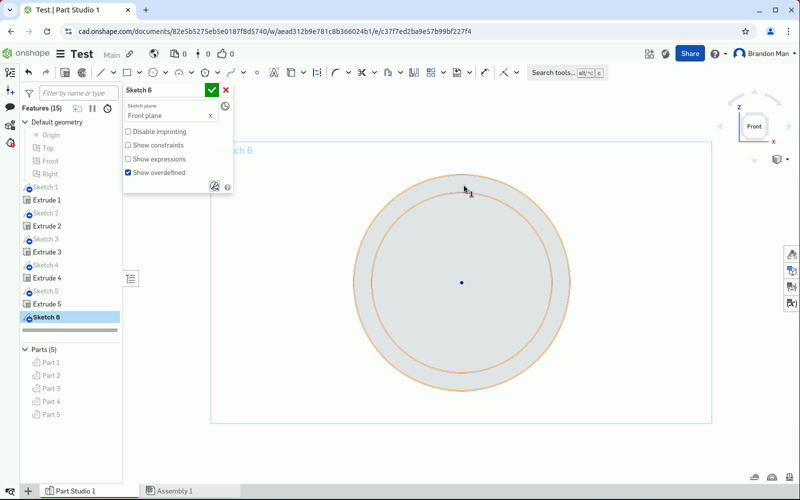
mouse_move(73, 352)
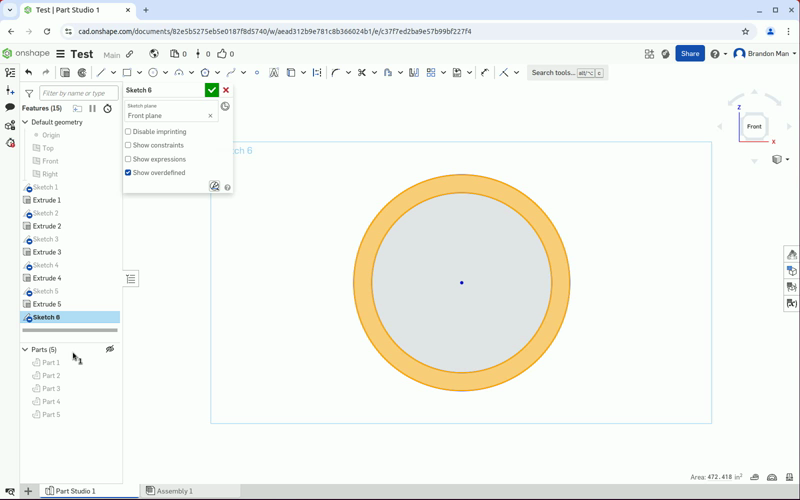
key(shift+y)
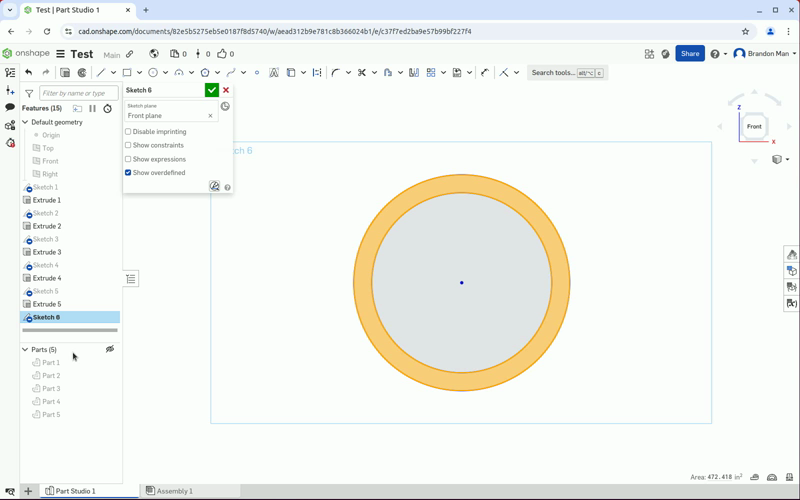
key(shift+e)
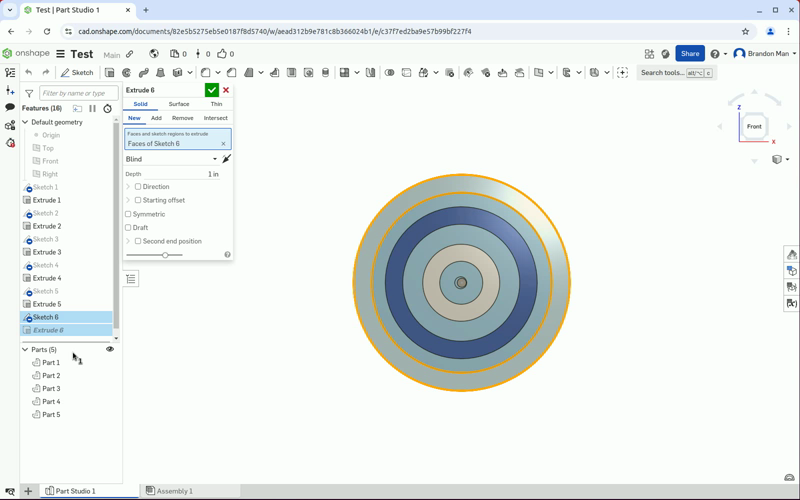
mouse_move(143, 106)
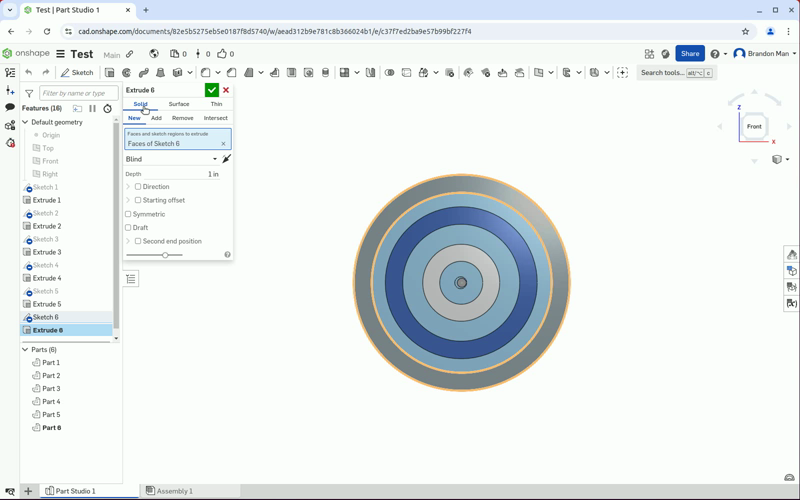
click(143, 106)
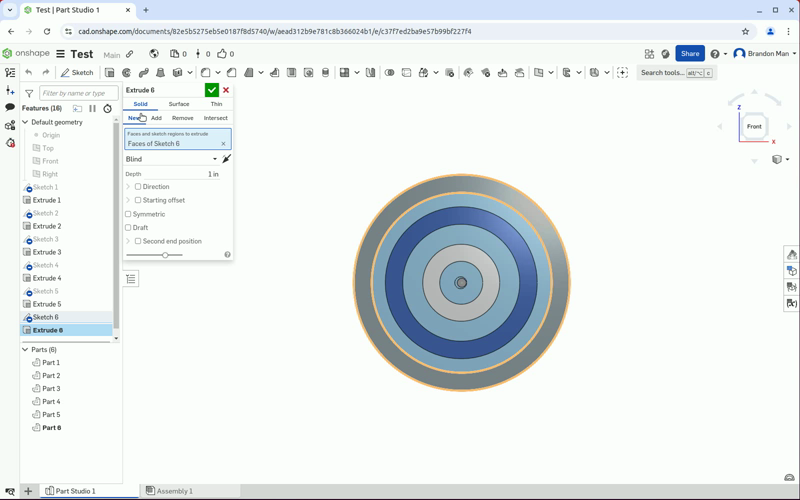
mouse_move(137, 120)
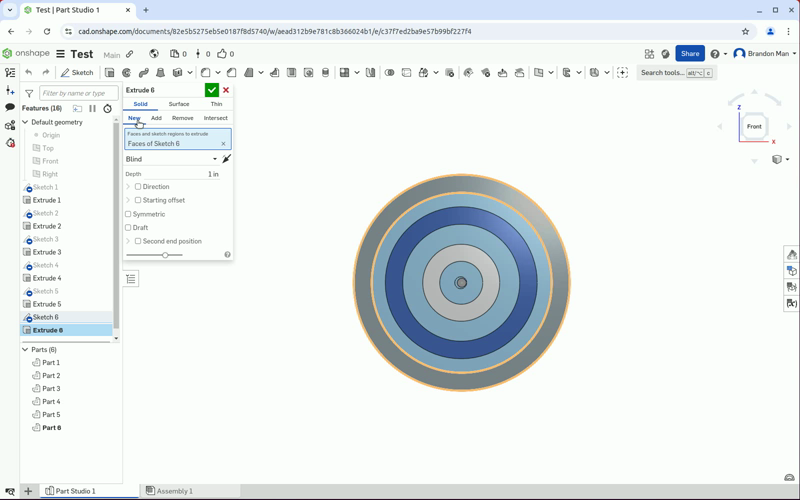
click(137, 120)
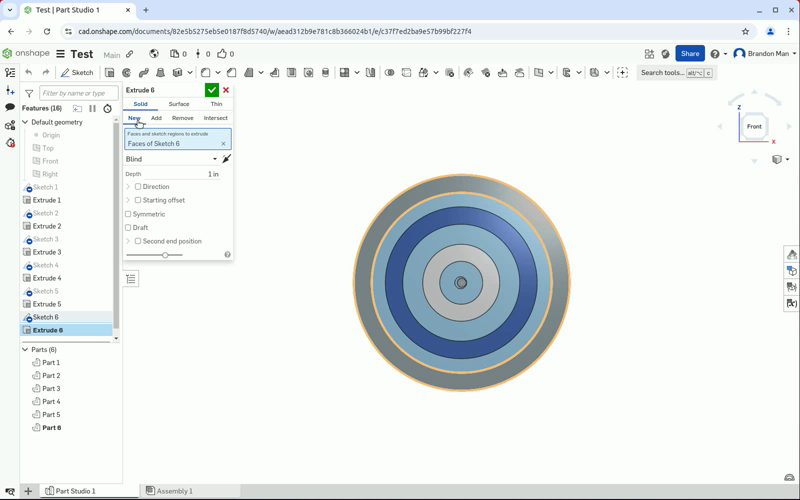
key(tab, 4)
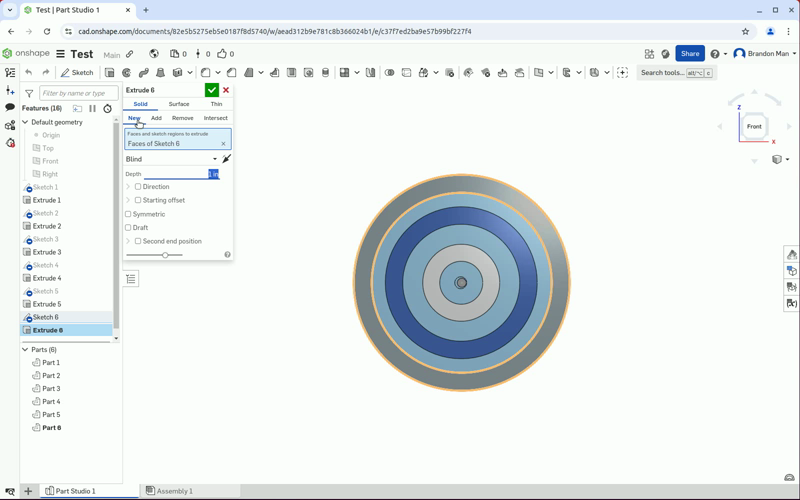
text(-20.942)
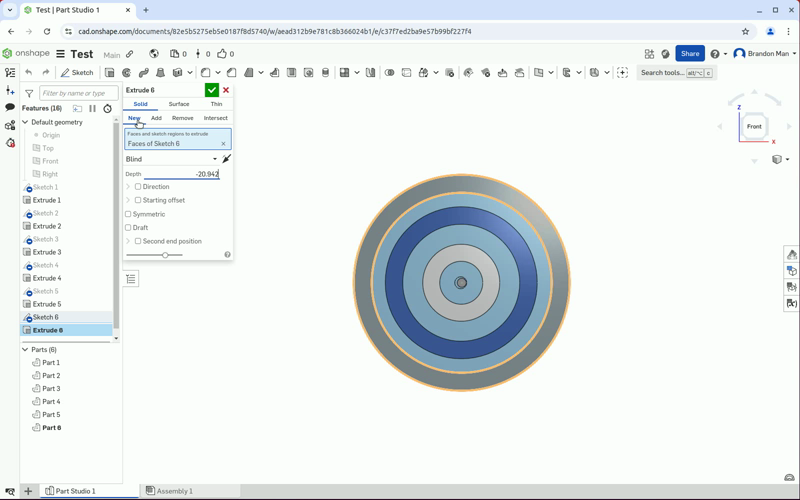
key(enter)
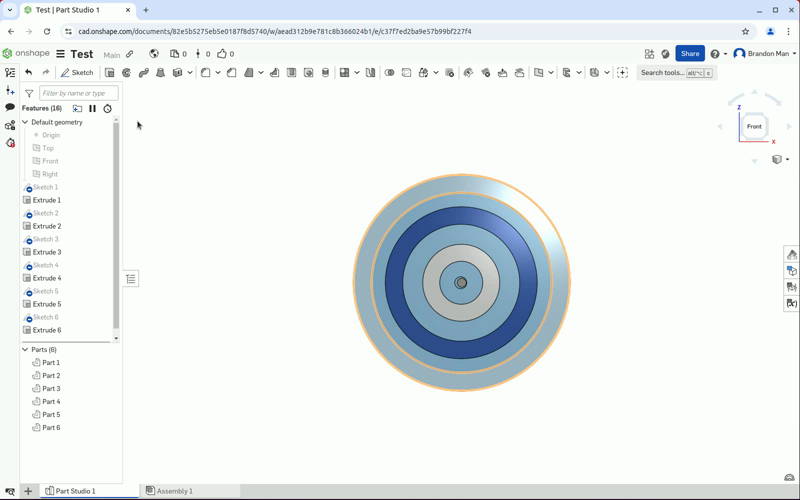
key(shift+h)
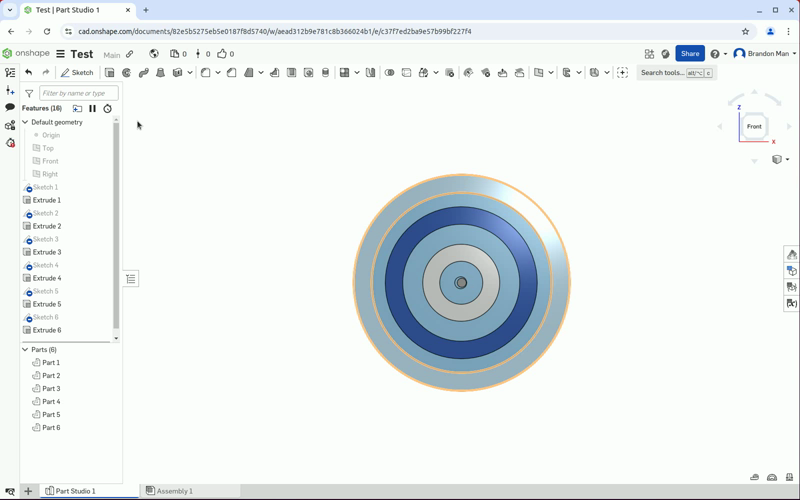
key(shift+h)
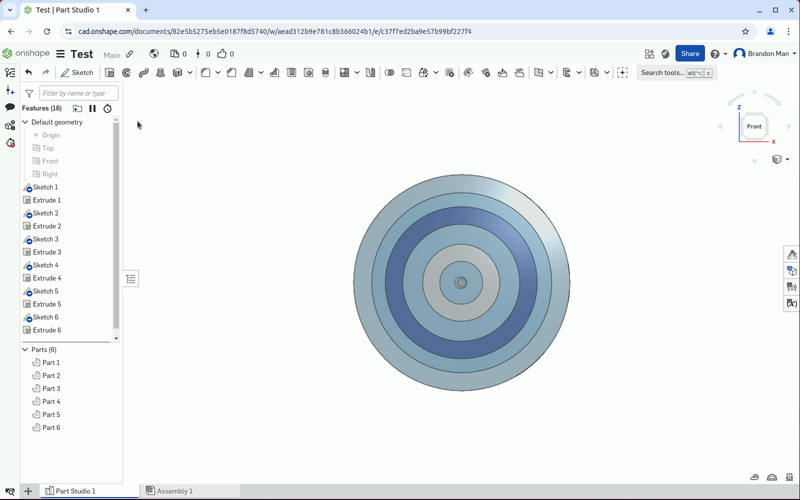
key(shift+7)
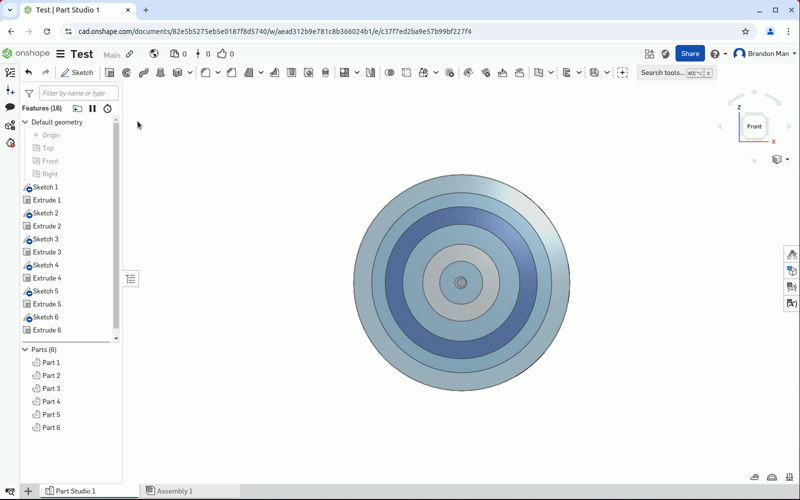
key(left, 2)
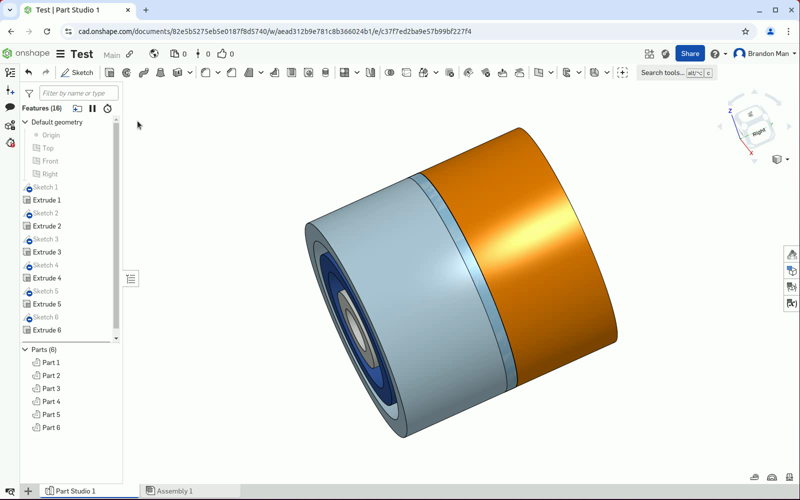
key(down, 2)
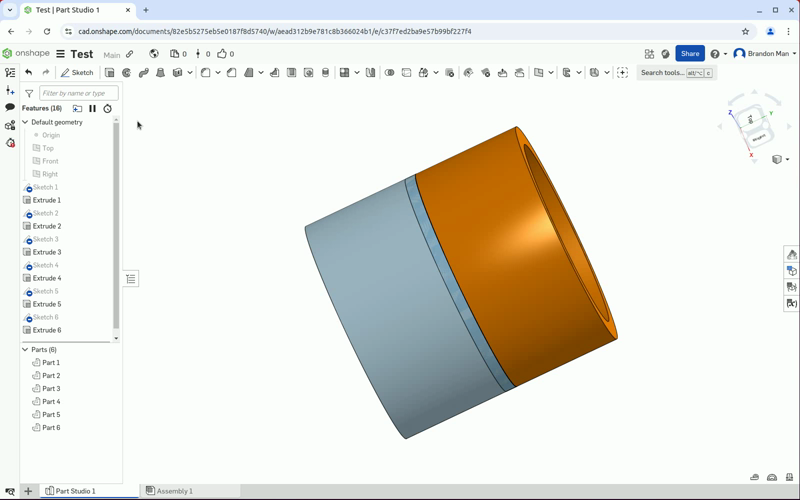
key(up, 2)
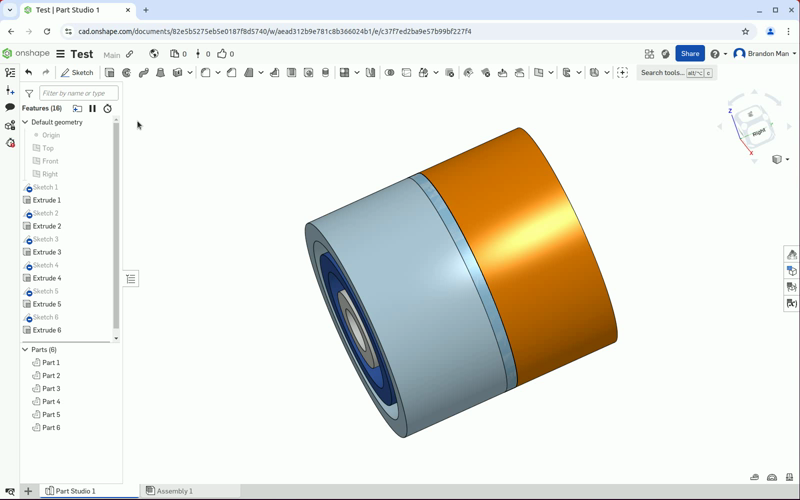
key(right, 2)
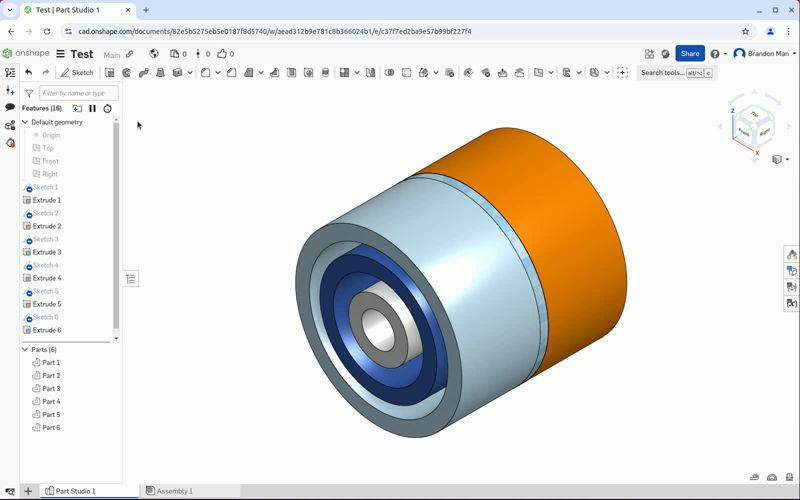
mouse_move(69, 189)
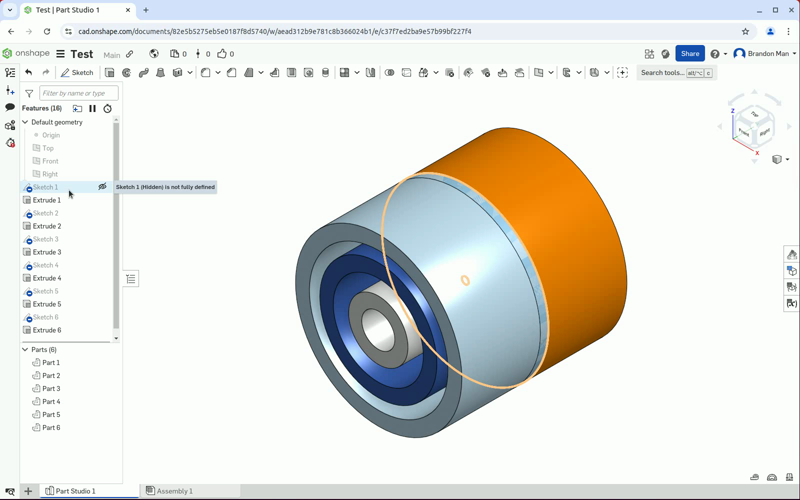
click(69, 189)